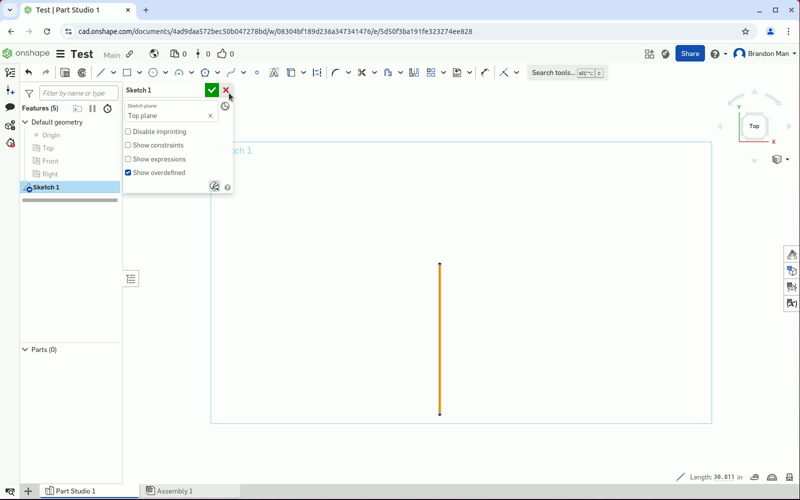
key(shift+h)
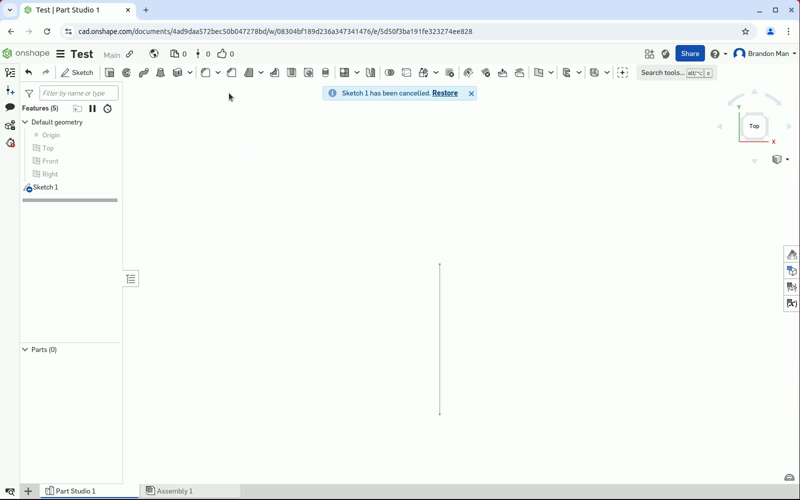
key(shift+s)
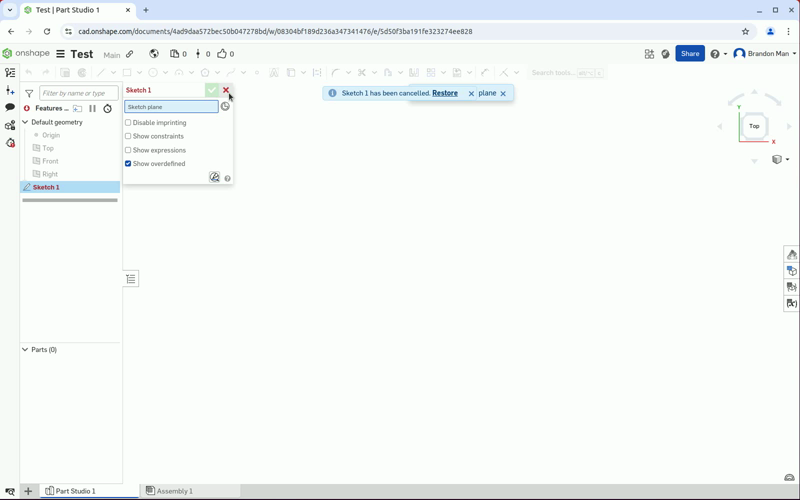
mouse_move(73, 150)
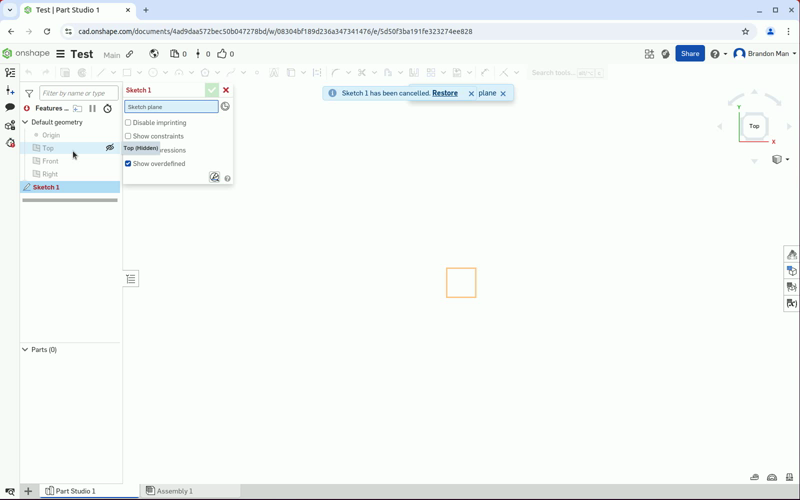
click(73, 150)
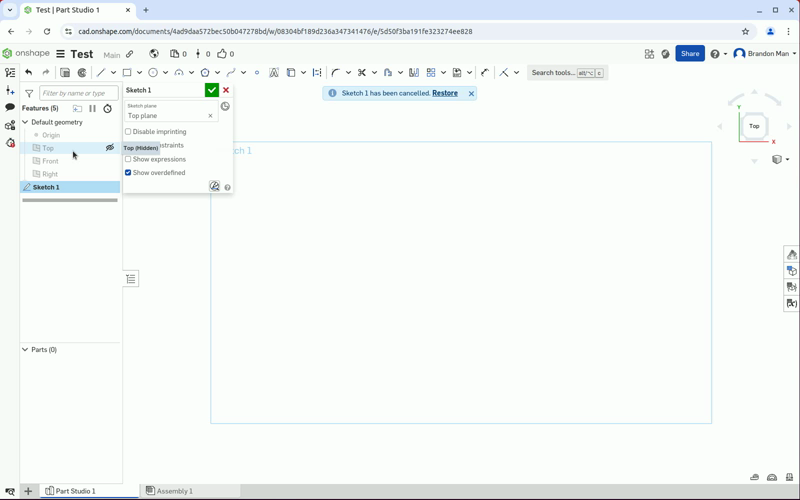
mouse_move(73, 352)
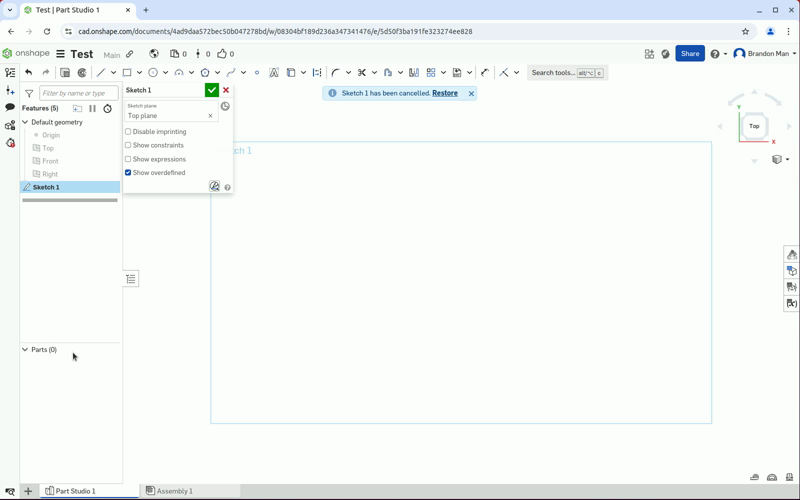
key(y)
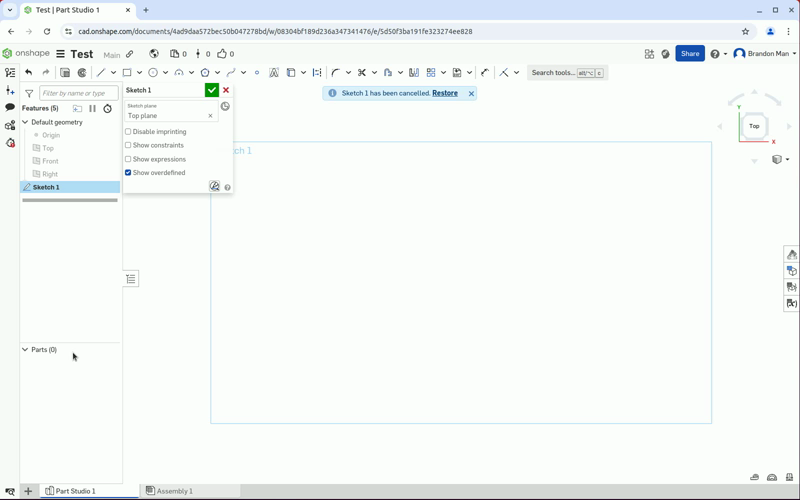
key(l)
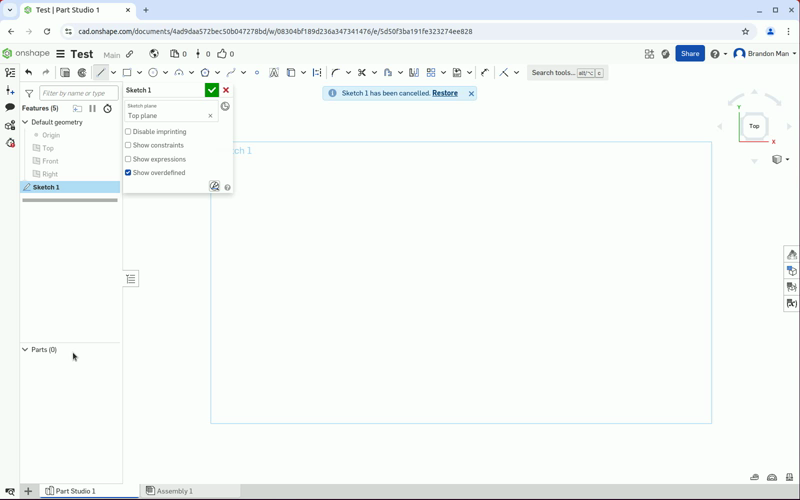
key_down(shift)
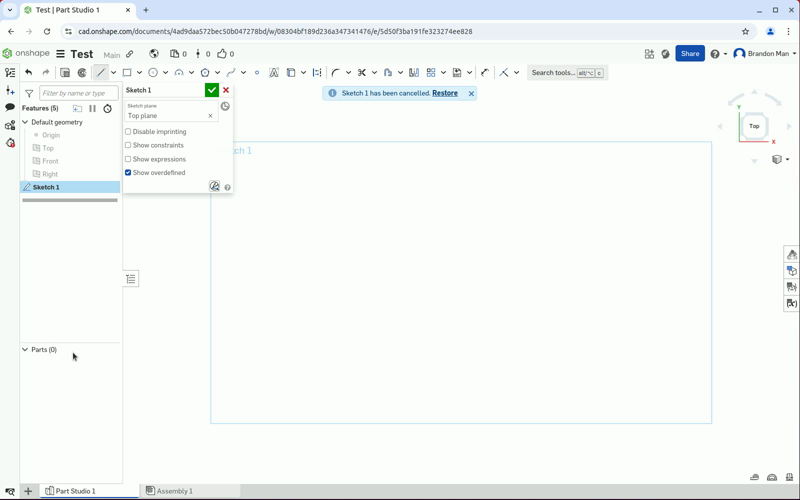
mouse_move(348, 253)
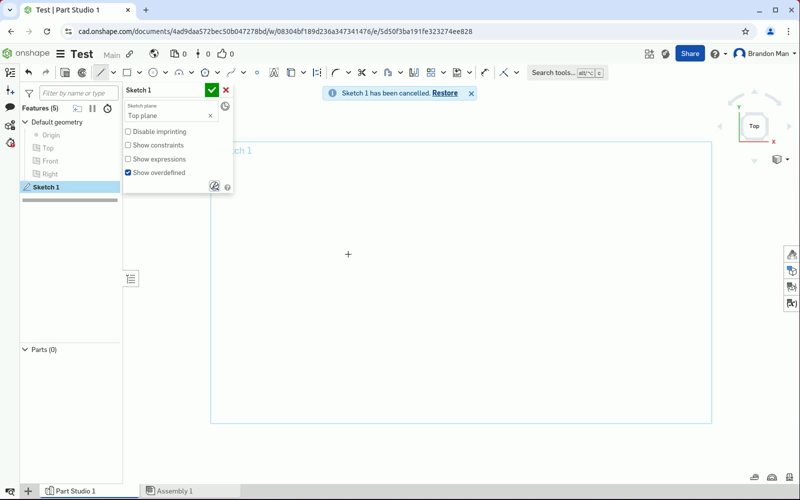
click(348, 253)
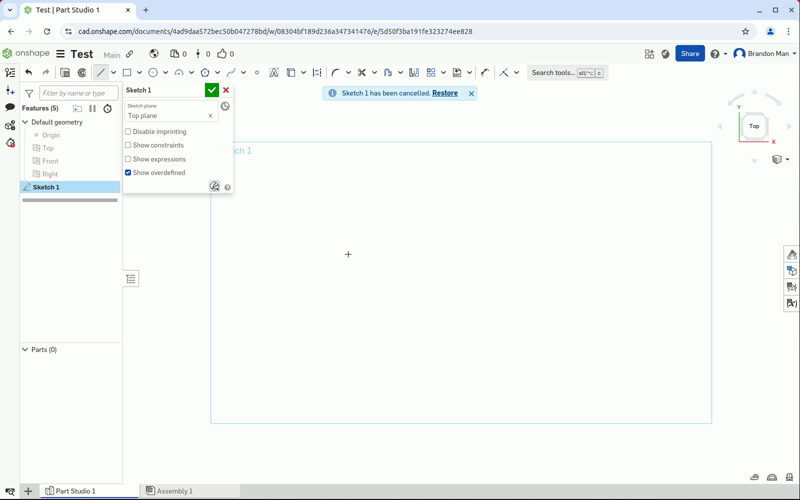
key_up(shift)
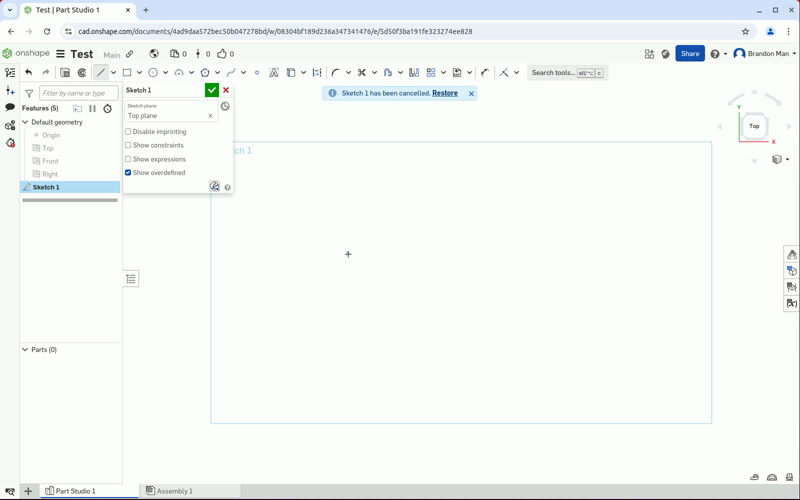
key_down(shift)
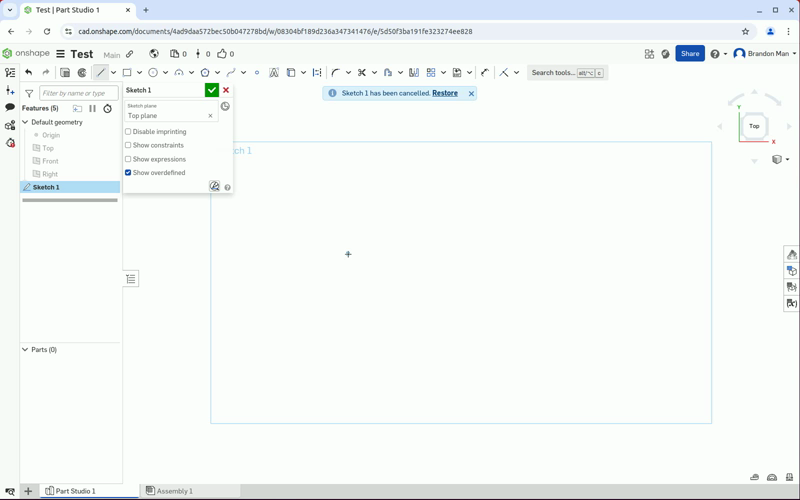
mouse_move(378, 253)
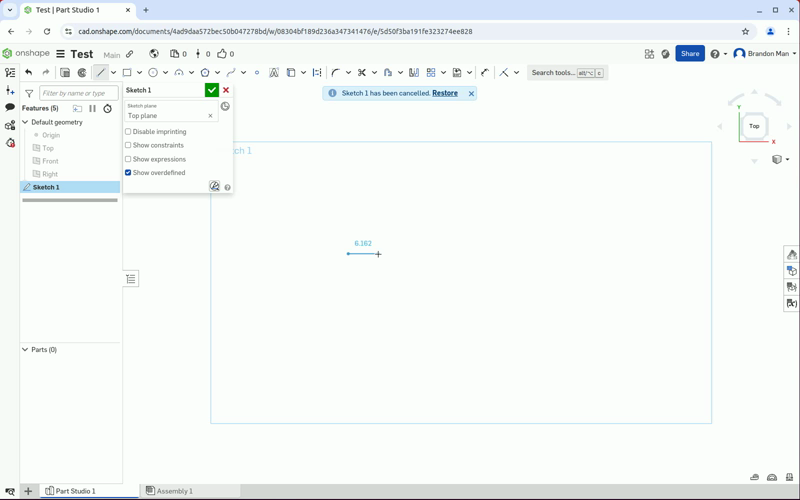
mouse_move(404, 253)
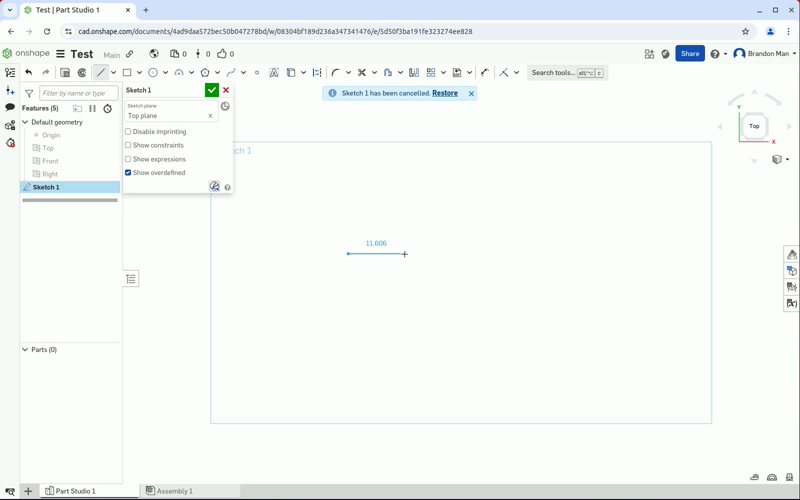
click(404, 253)
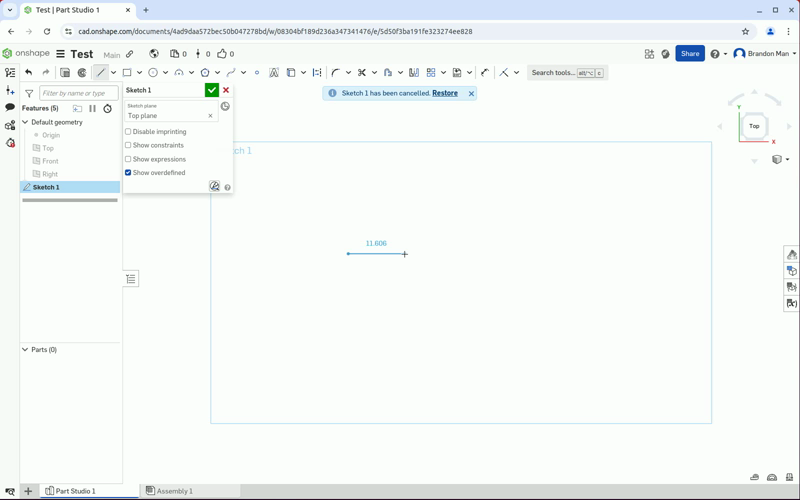
key_up(shift)
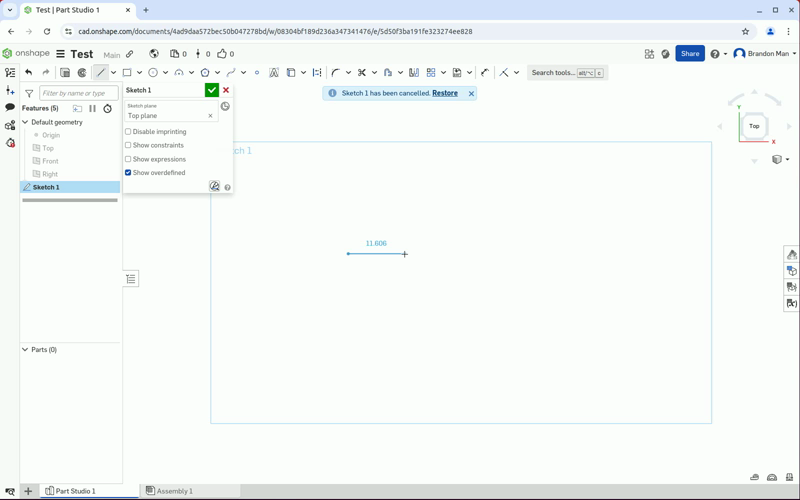
key_down(shift)
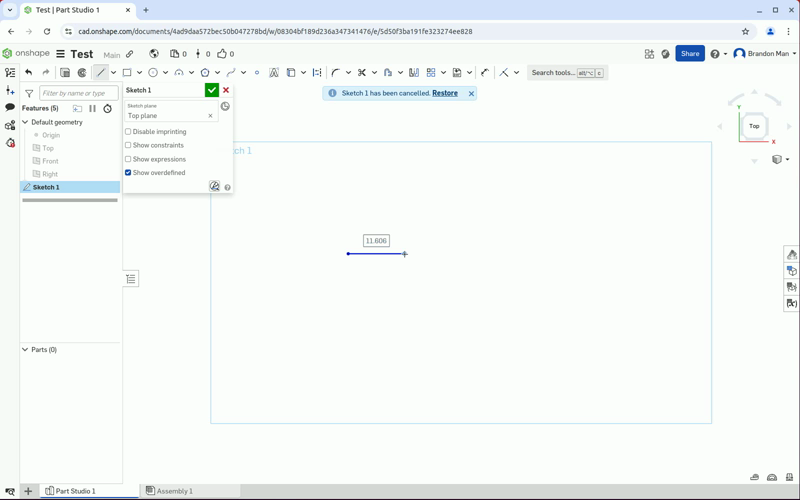
mouse_move(434, 253)
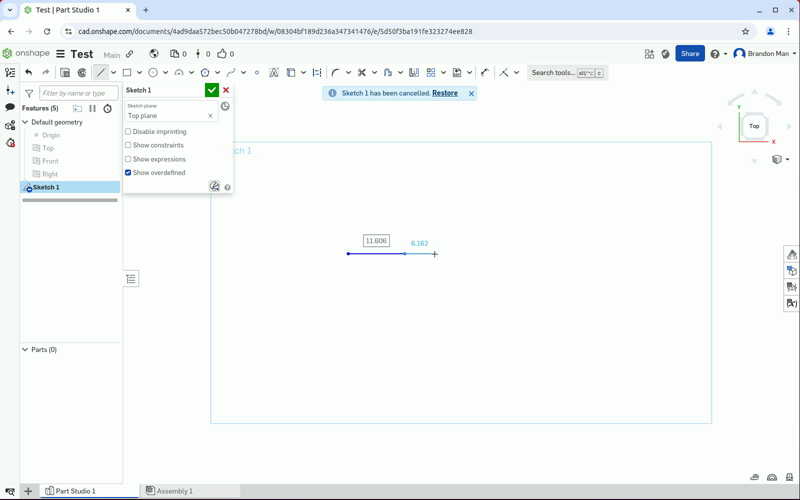
mouse_move(404, 196)
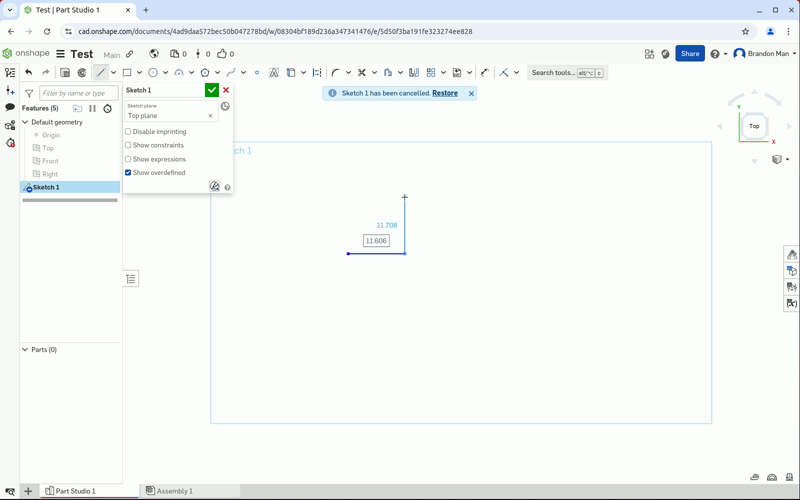
click(404, 196)
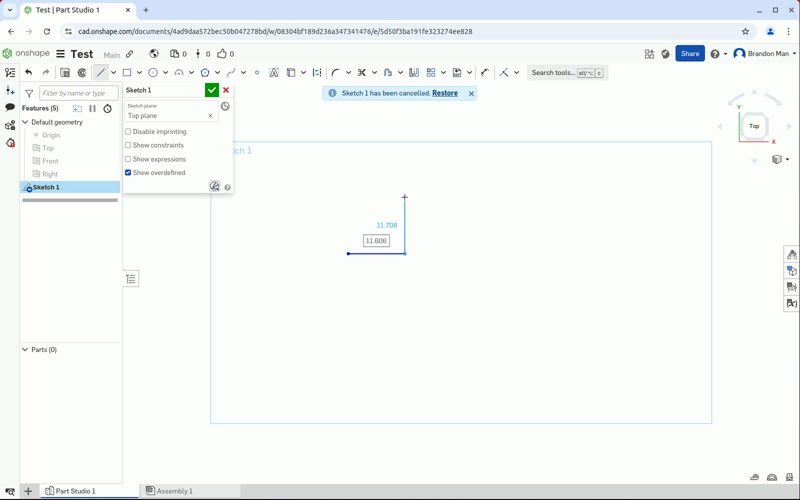
key_up(shift)
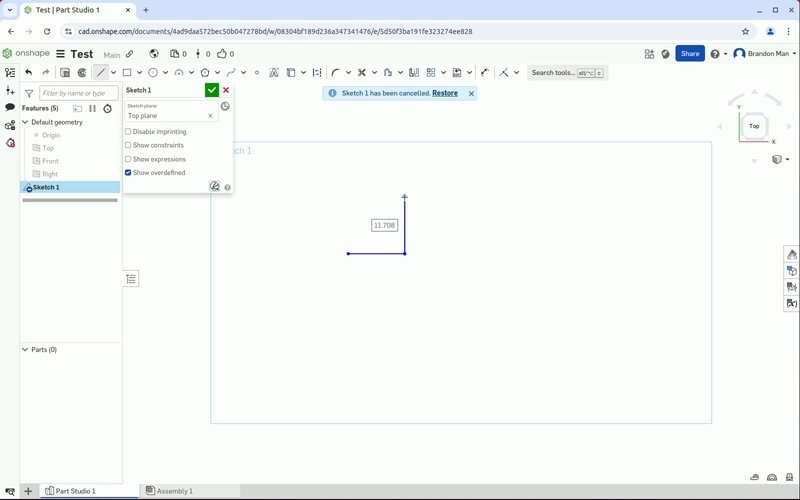
key_down(shift)
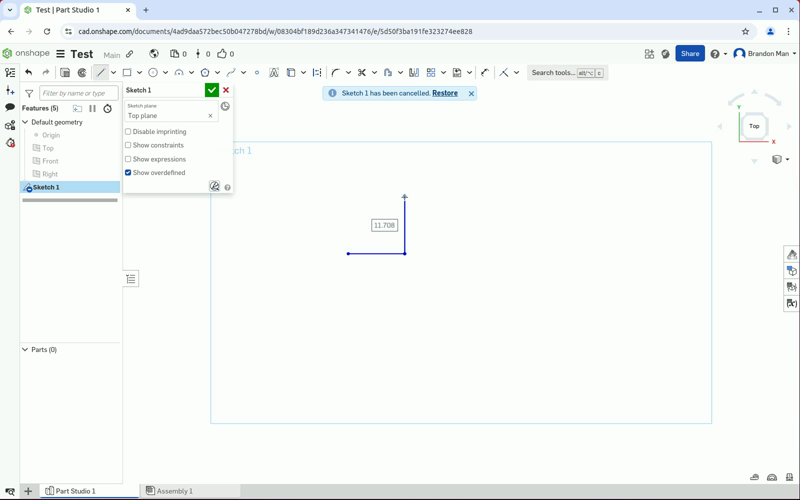
mouse_move(434, 196)
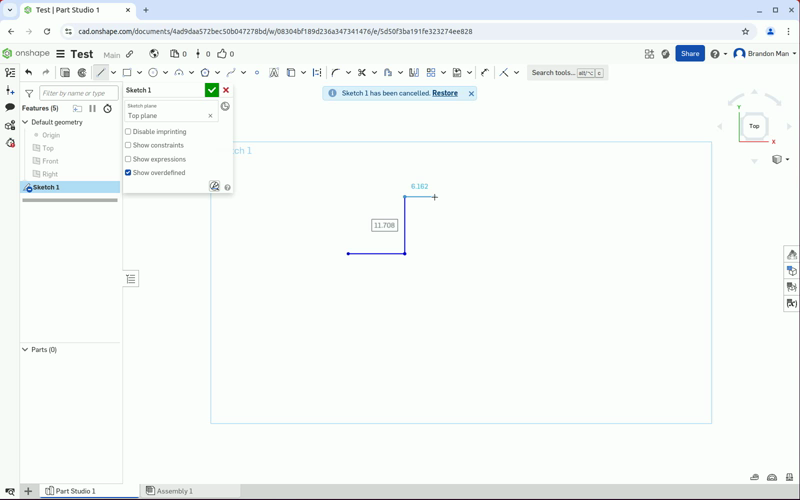
mouse_move(348, 196)
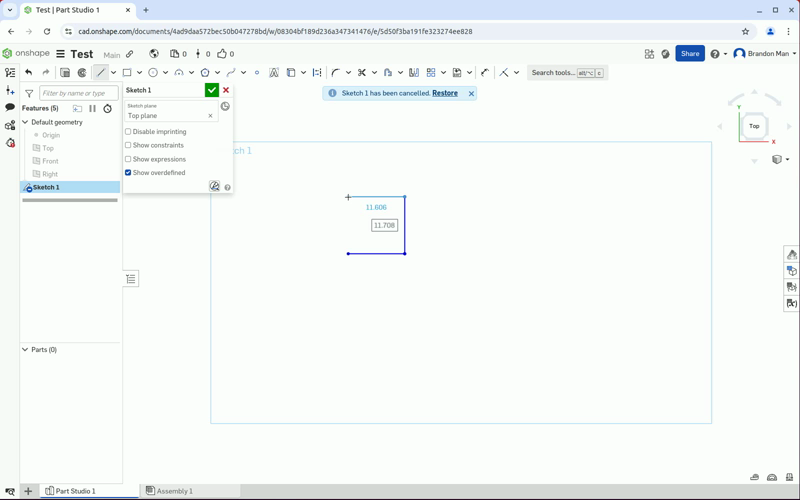
click(348, 196)
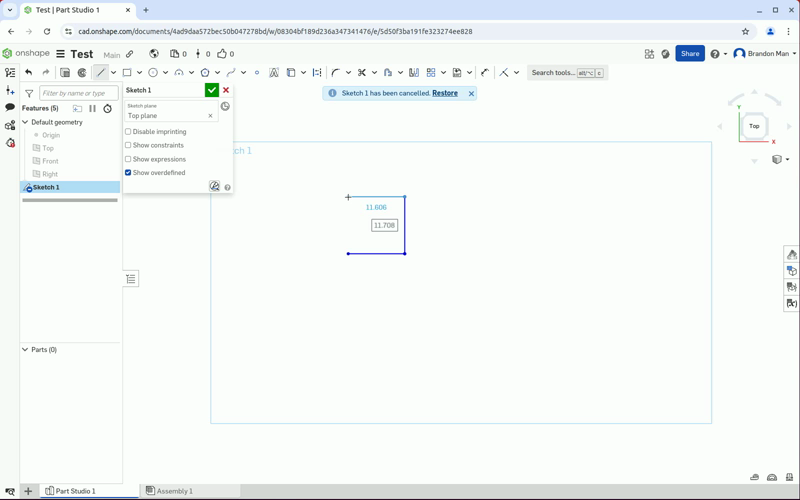
key_up(shift)
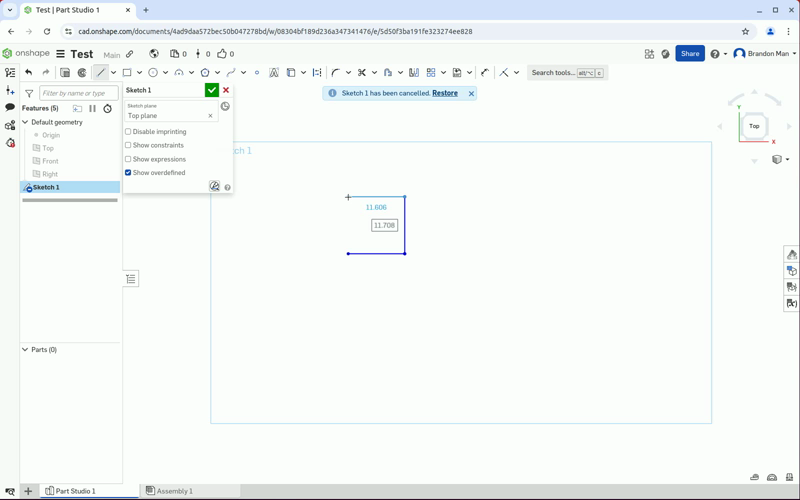
mouse_move(378, 196)
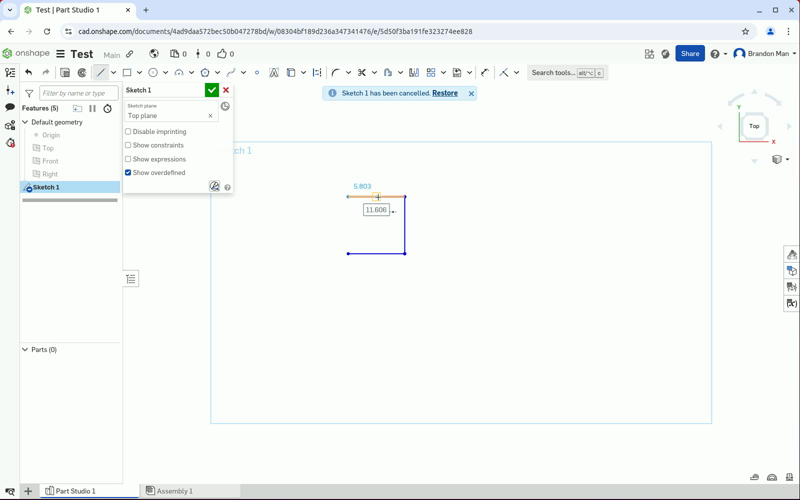
key_down(shift)
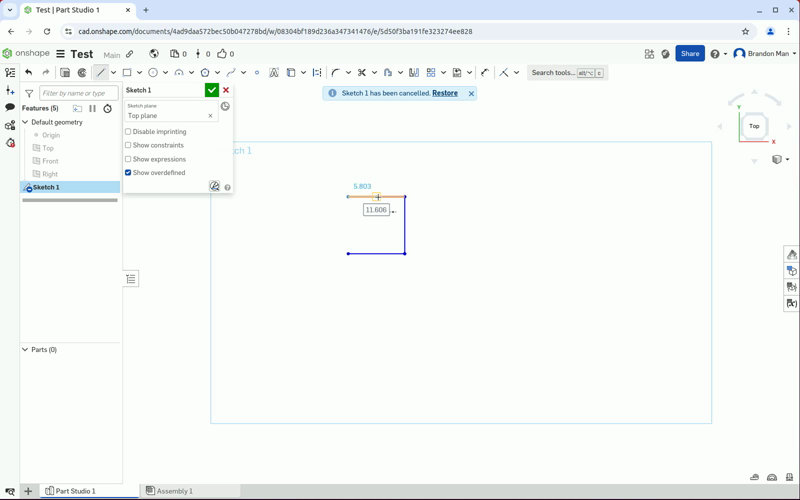
mouse_move(348, 253)
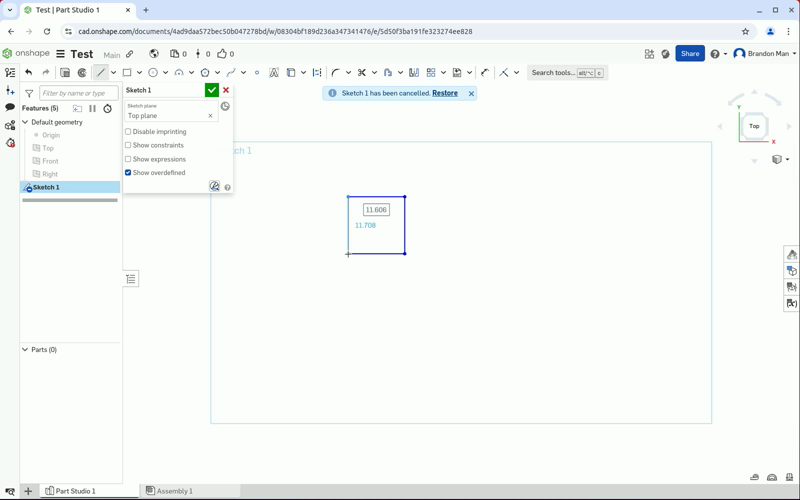
key_up(shift)
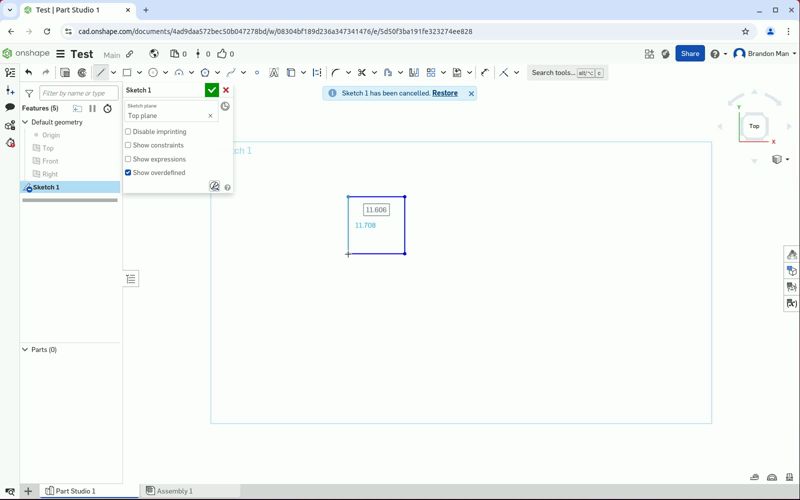
click(348, 253)
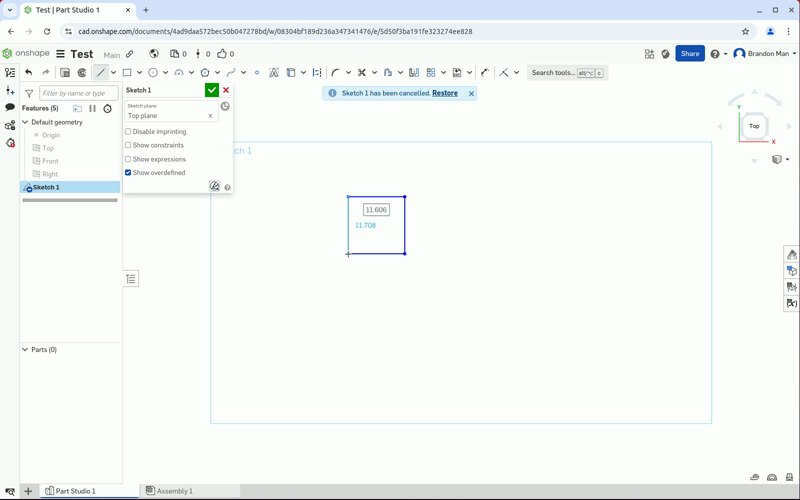
key(esc)
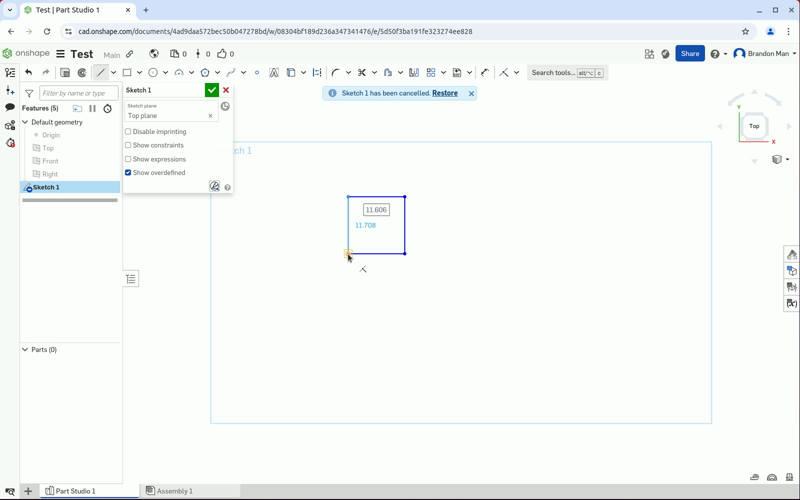
mouse_move(385, 202)
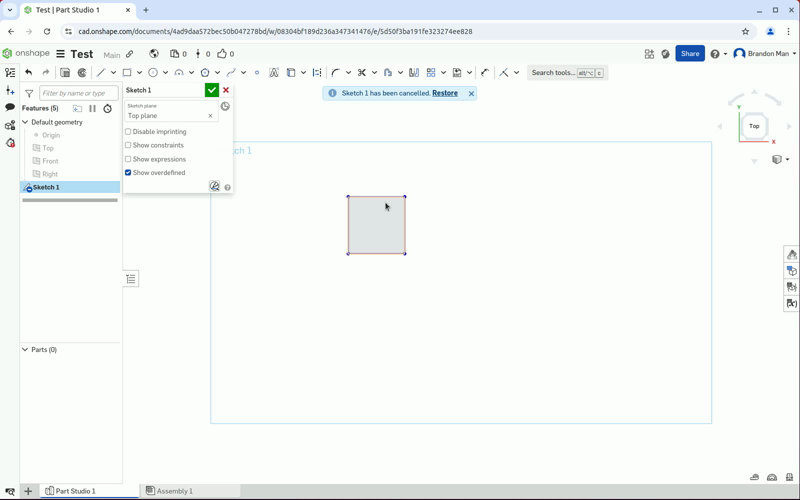
click(385, 202)
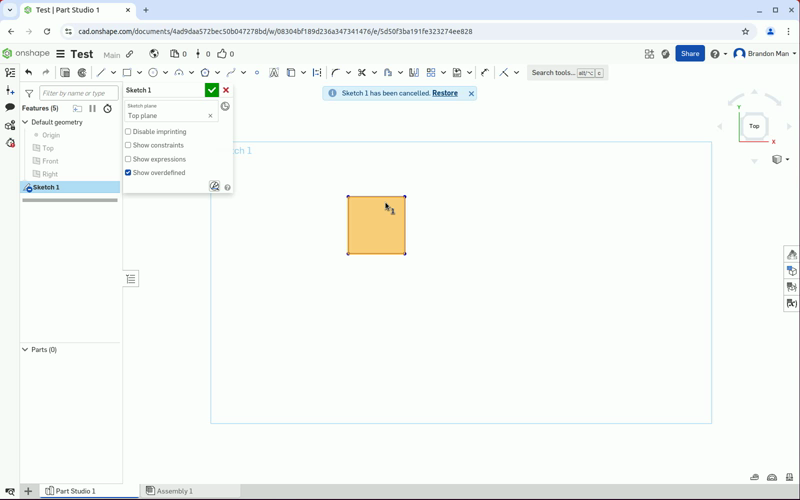
mouse_move(73, 352)
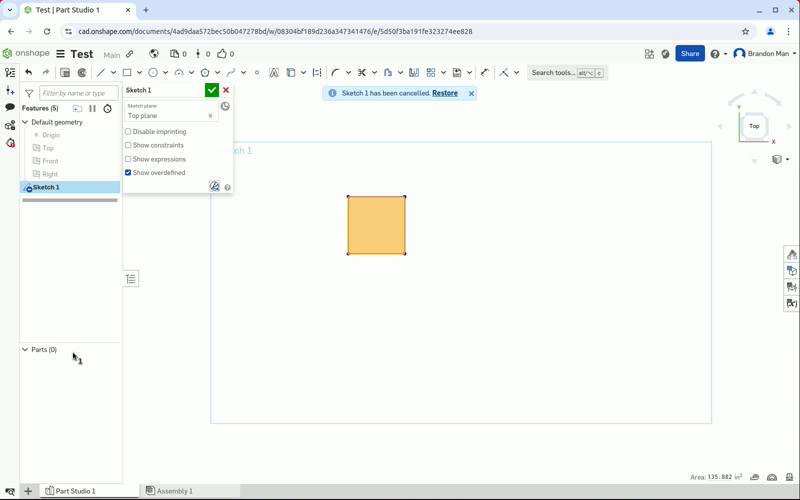
key(shift+y)
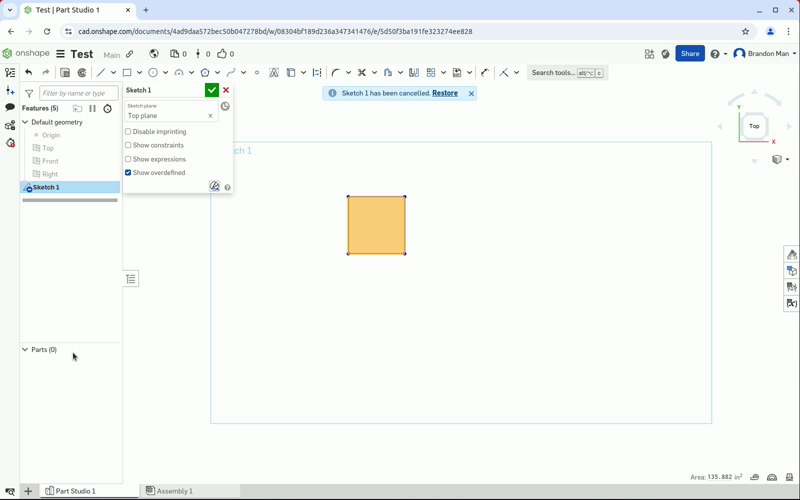
key(shift+e)
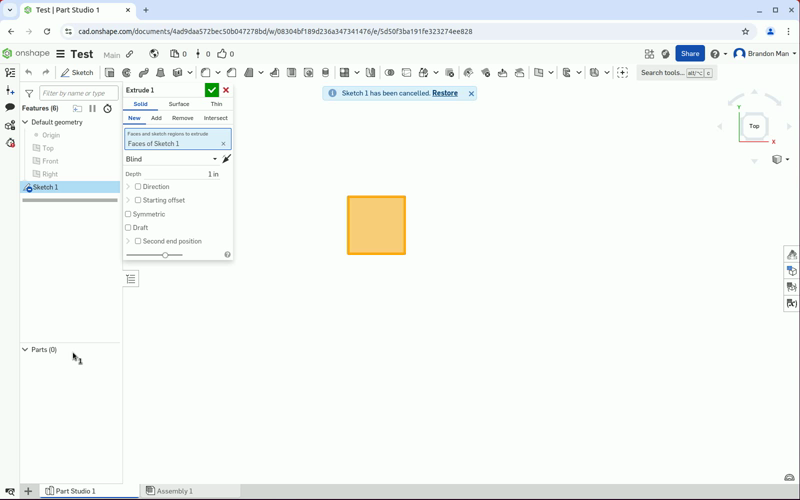
mouse_move(143, 106)
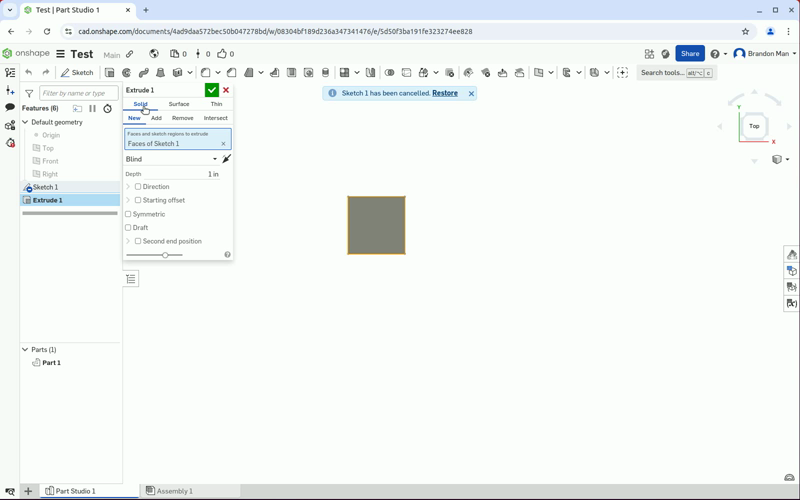
click(143, 106)
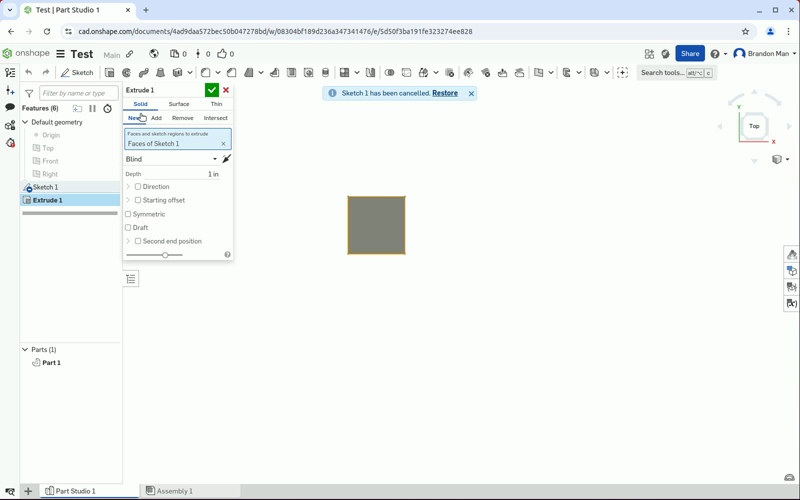
mouse_move(137, 120)
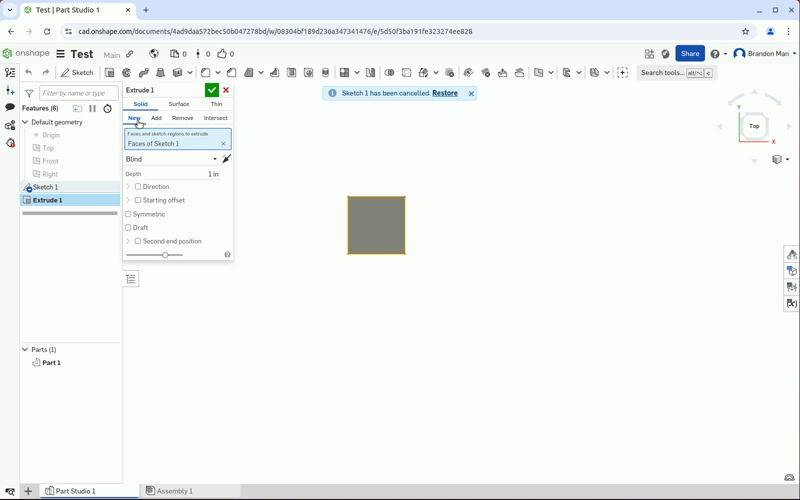
click(137, 120)
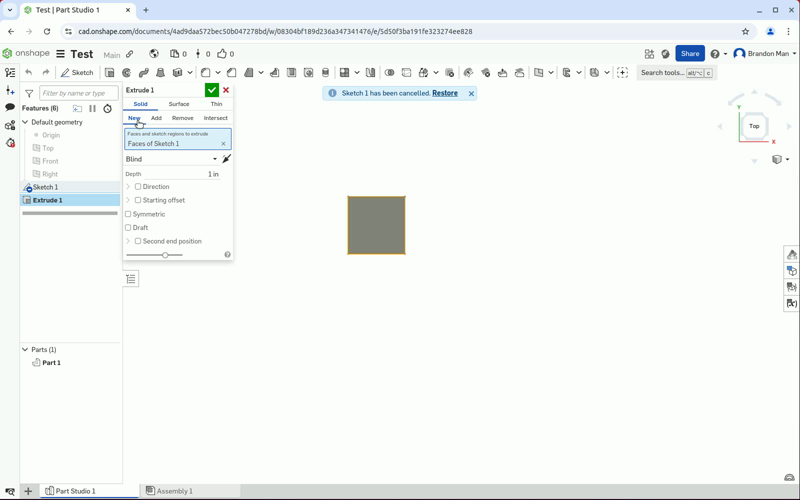
key(tab, 4)
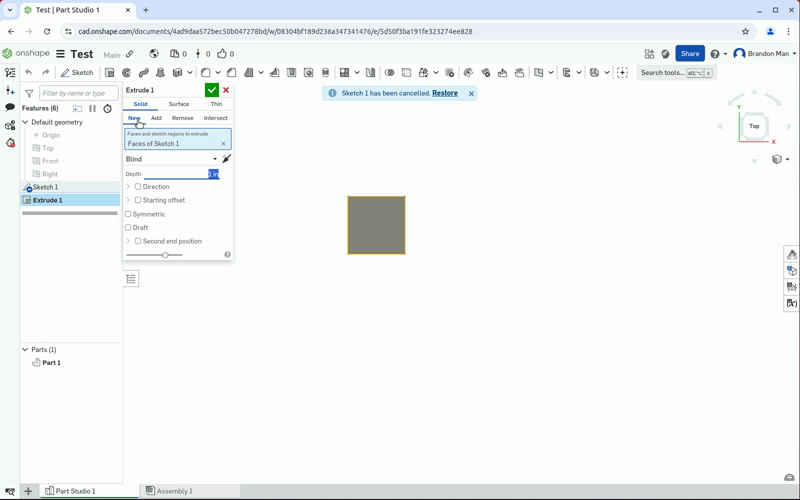
text(10.351)
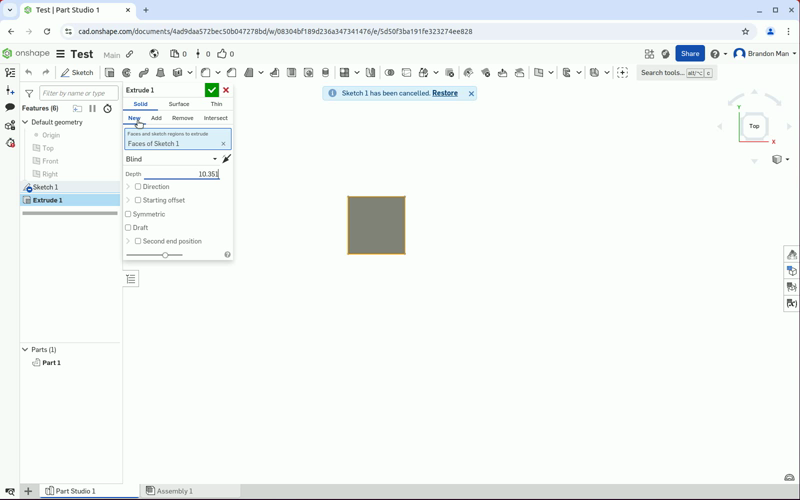
key(enter)
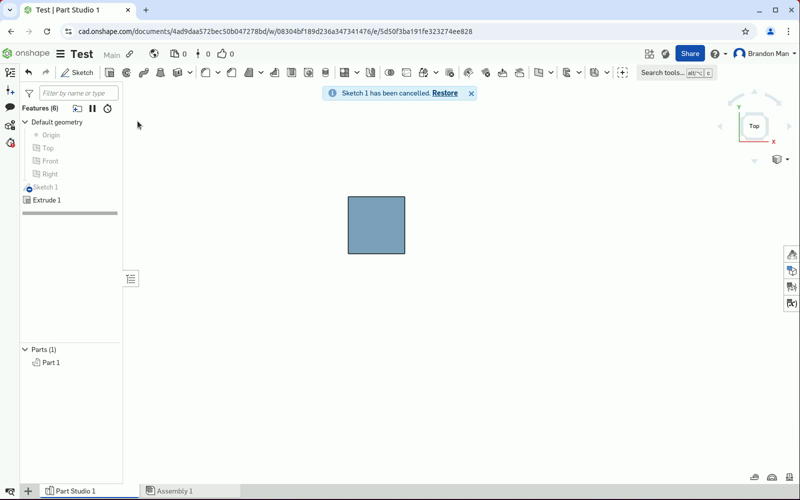
key(shift+h)
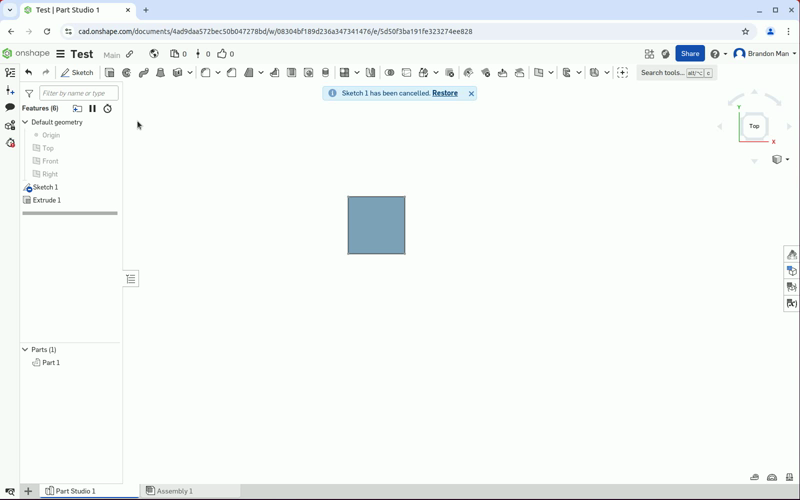
key(shift+h)
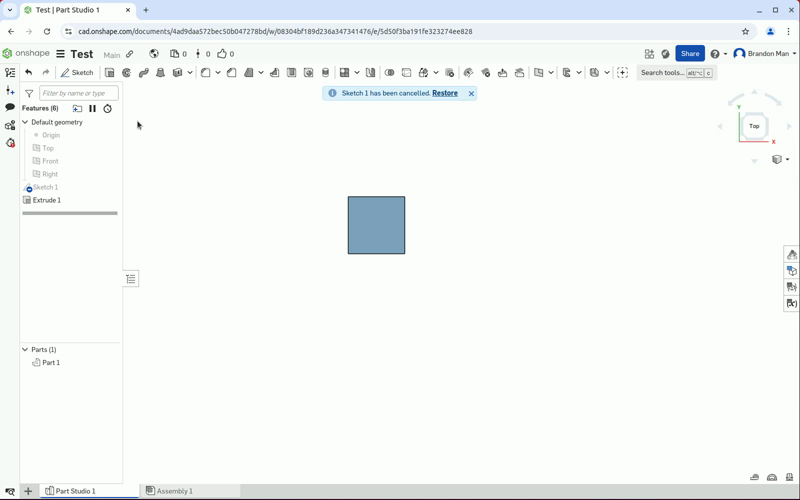
mouse_move(73, 189)
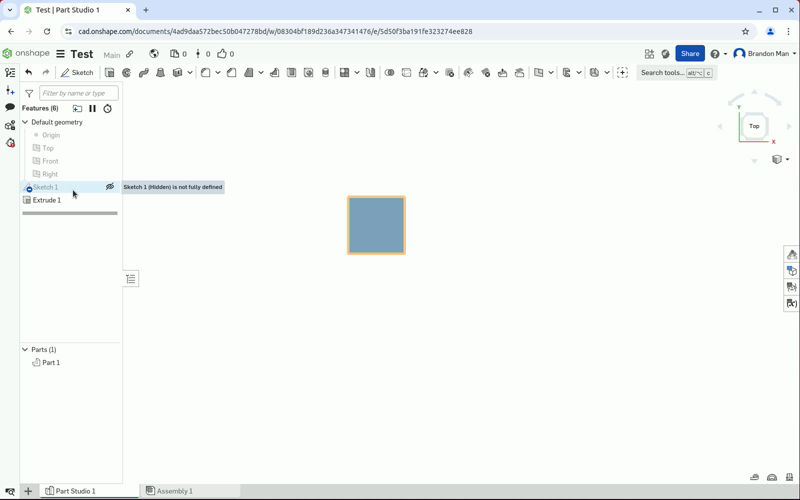
click(73, 189)
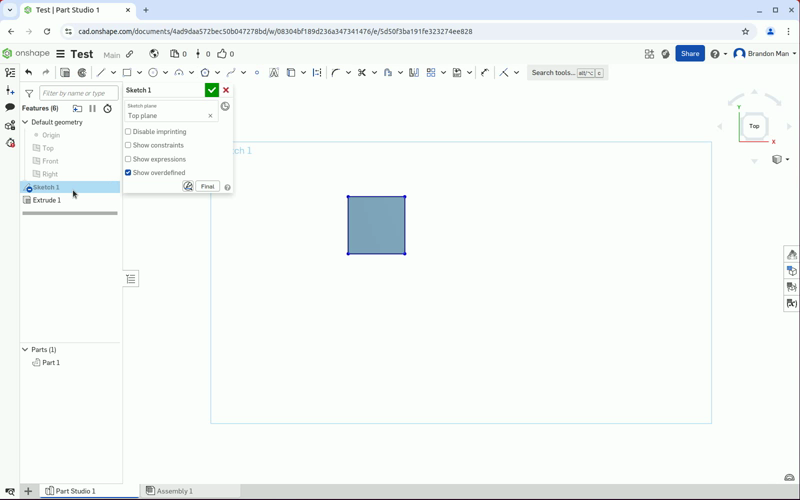
mouse_move(229, 92)
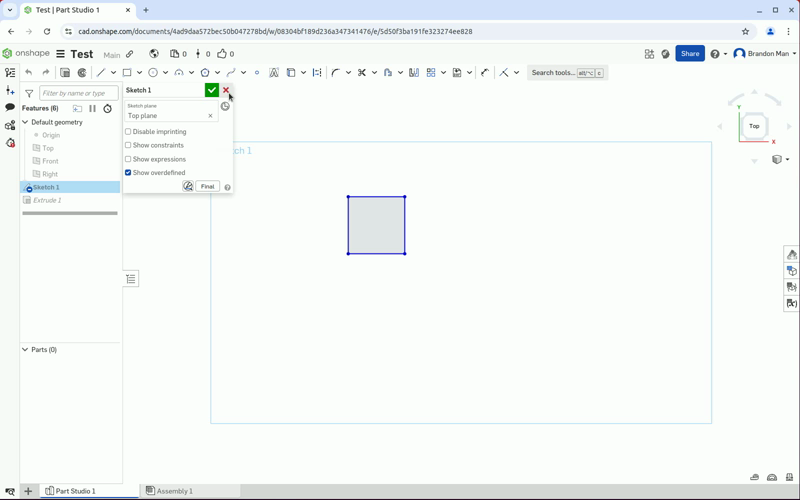
click(229, 92)
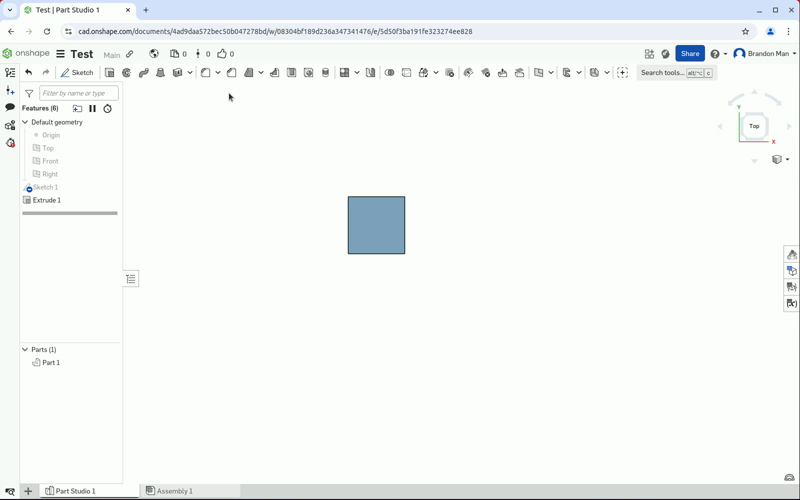
mouse_move(541, 75)
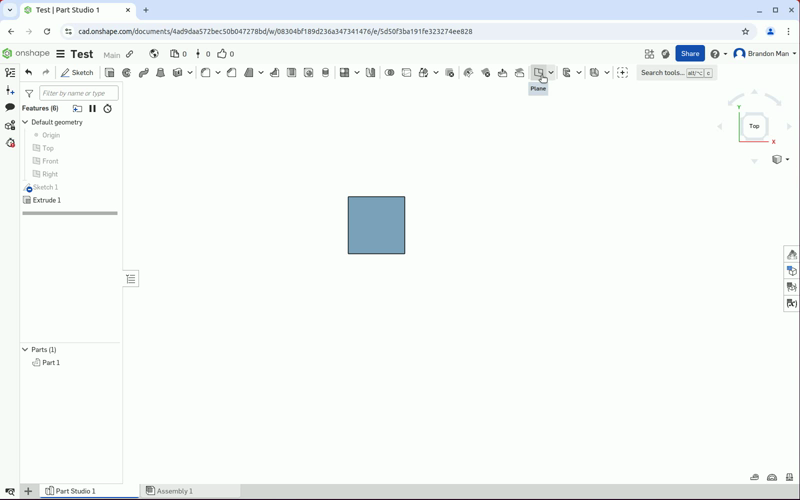
click(541, 75)
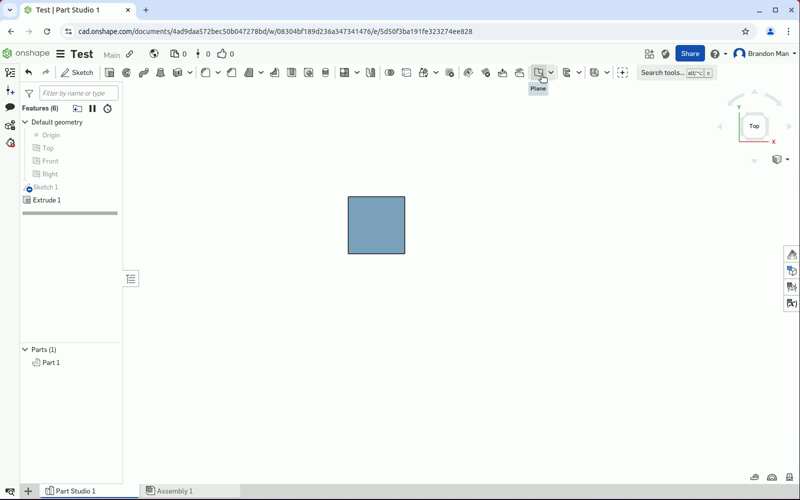
mouse_move(73, 150)
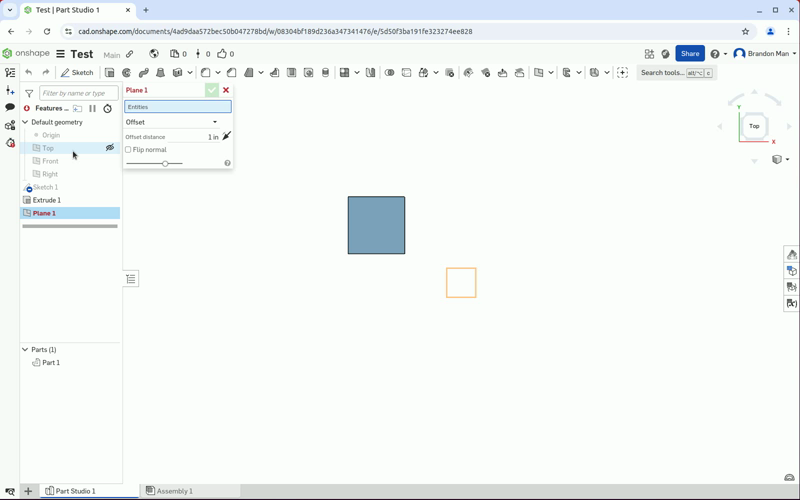
click(73, 150)
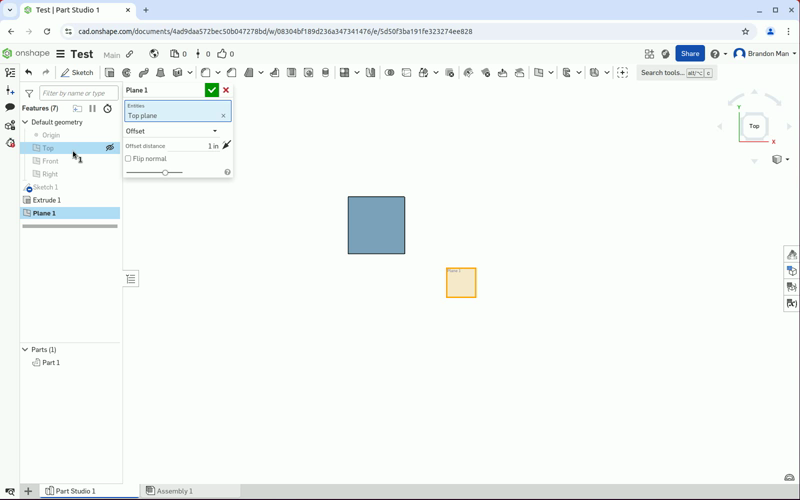
key(tab, 2)
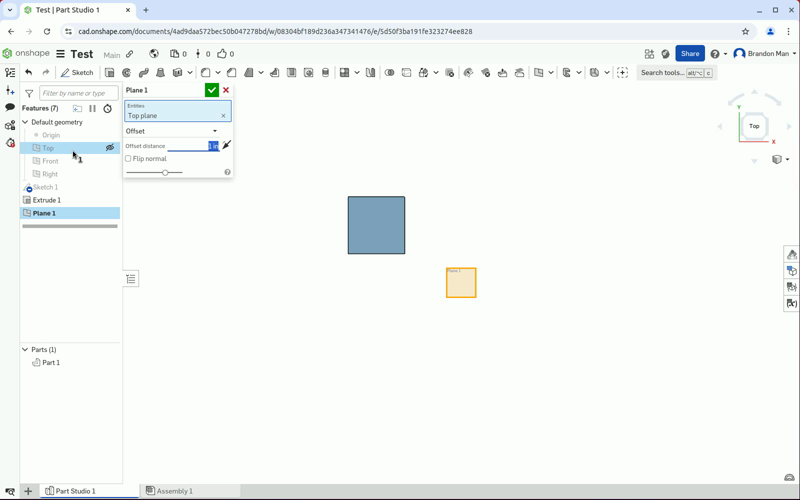
text(10.352)
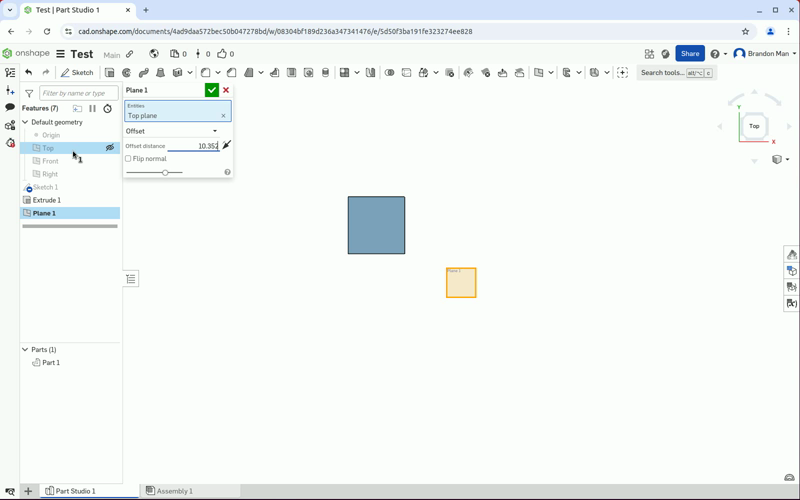
key(enter, 2)
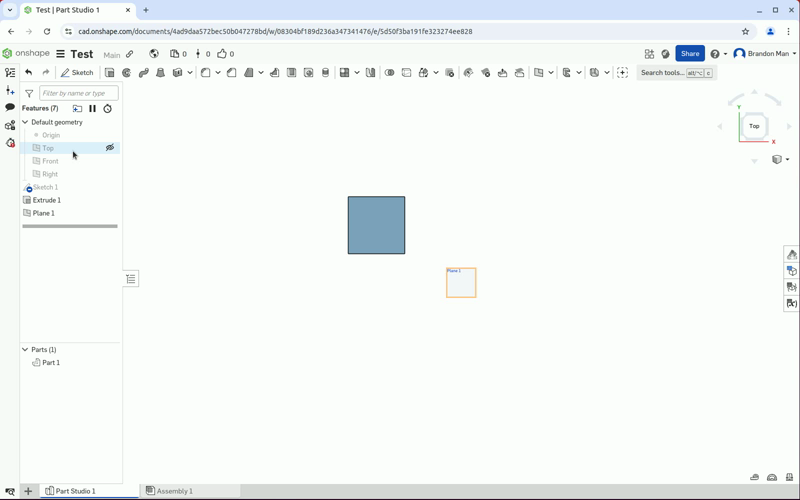
key(shift+s)
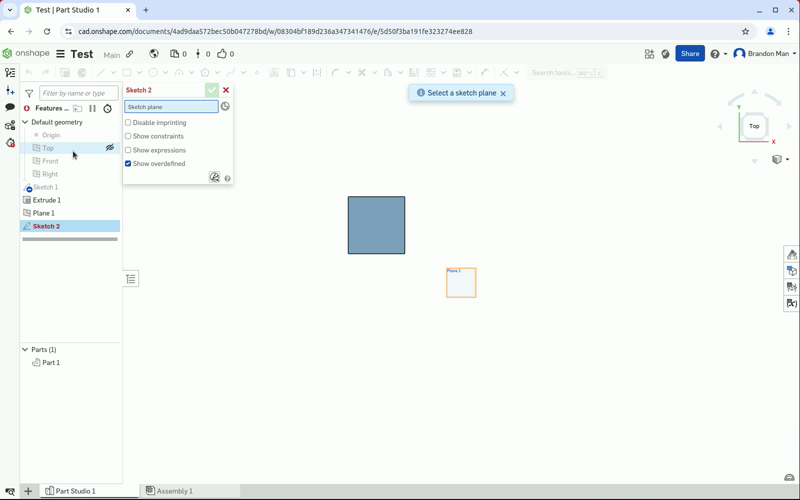
mouse_move(73, 215)
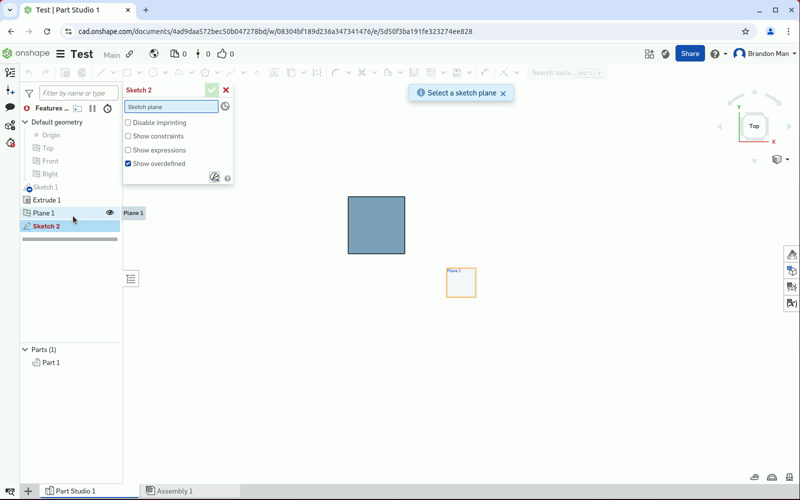
click(73, 215)
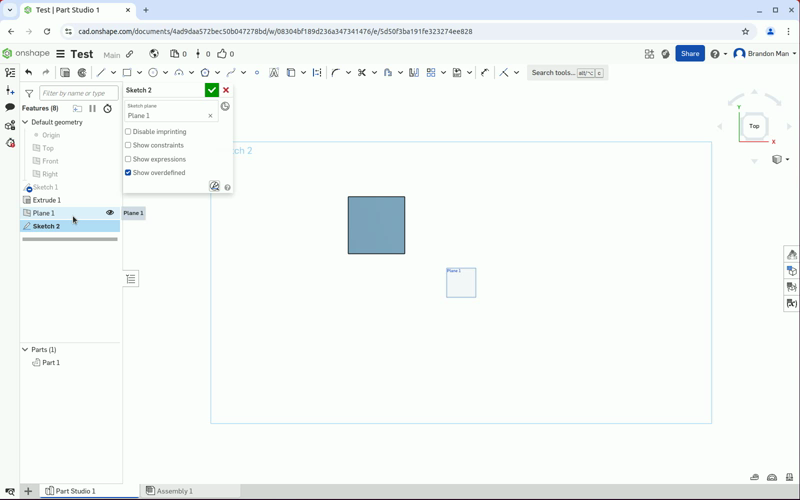
mouse_move(73, 352)
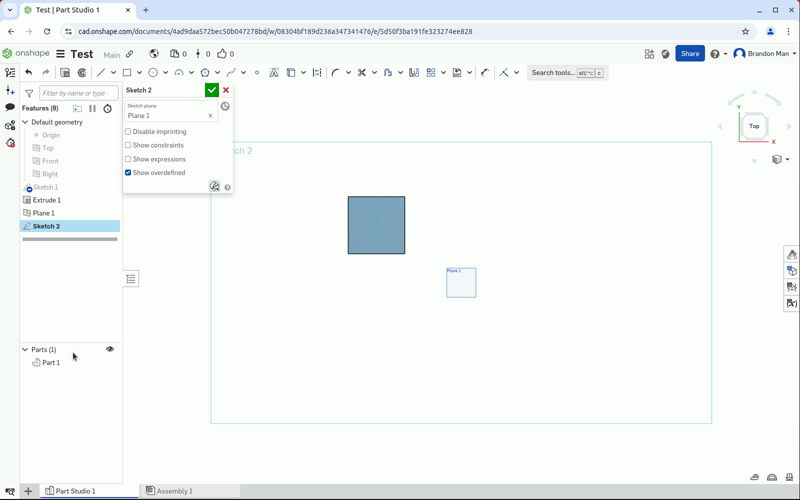
key(y)
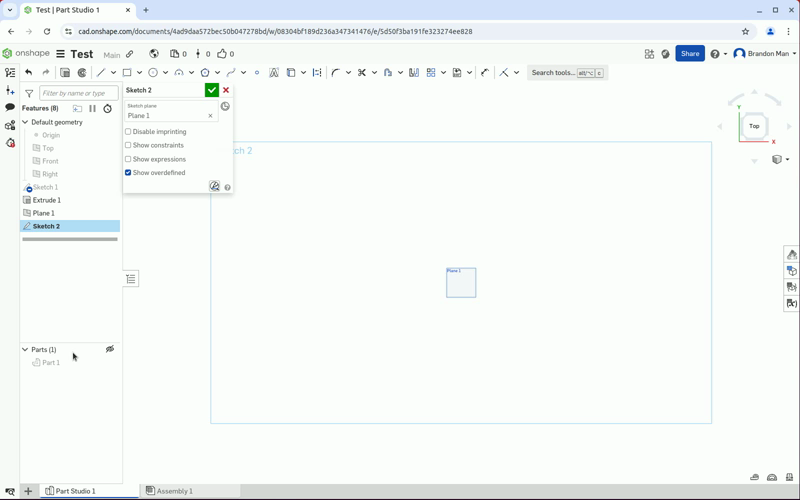
key(c)
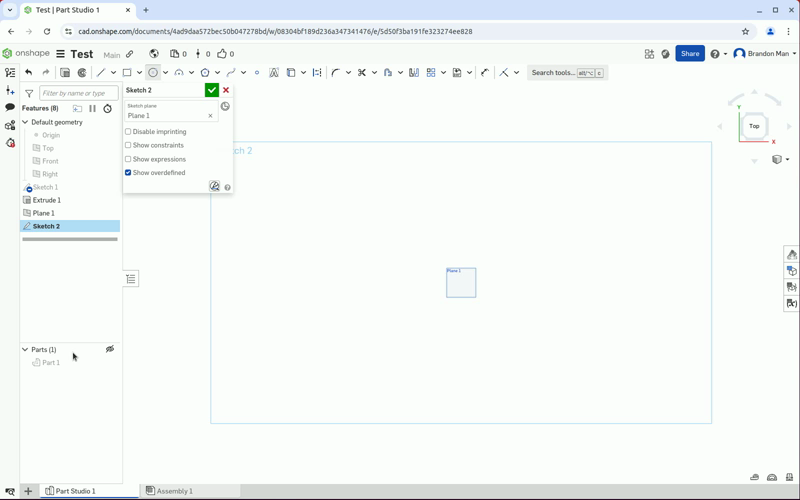
key_down(shift)
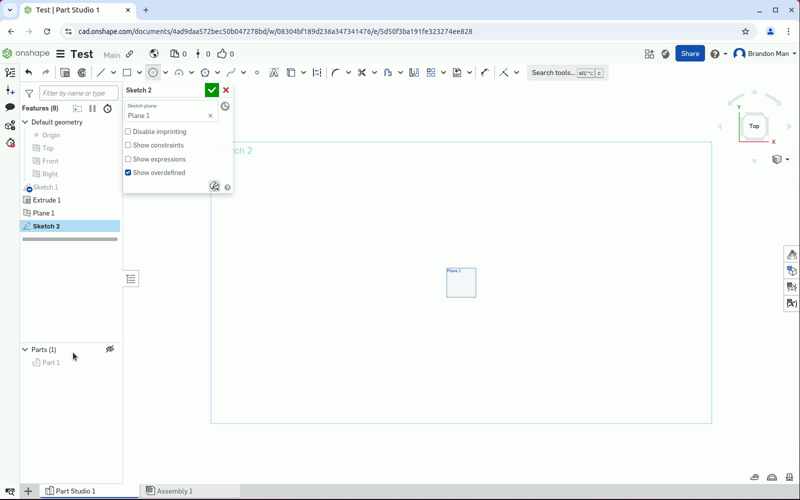
mouse_move(362, 211)
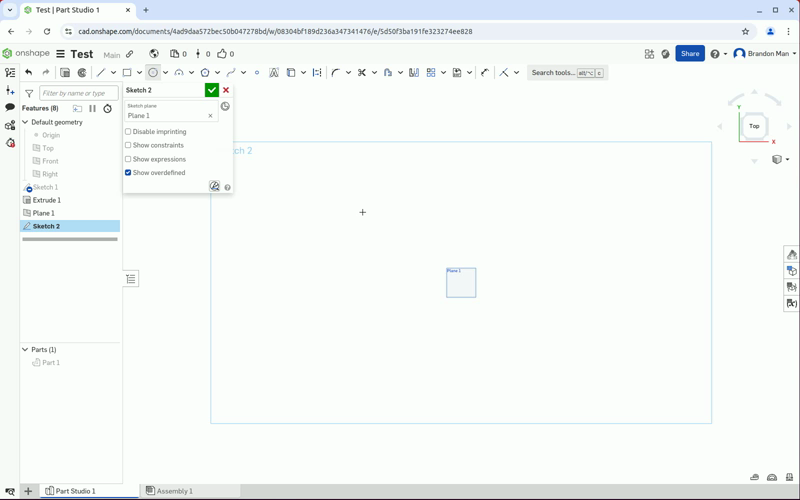
click(362, 211)
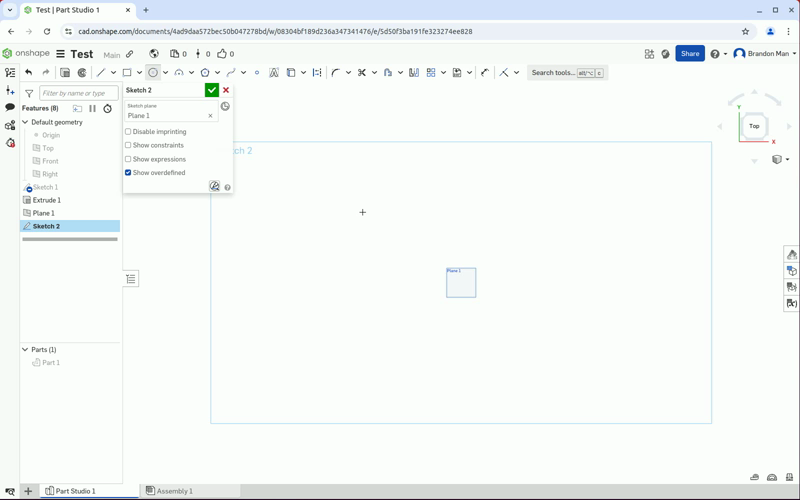
key_up(shift)
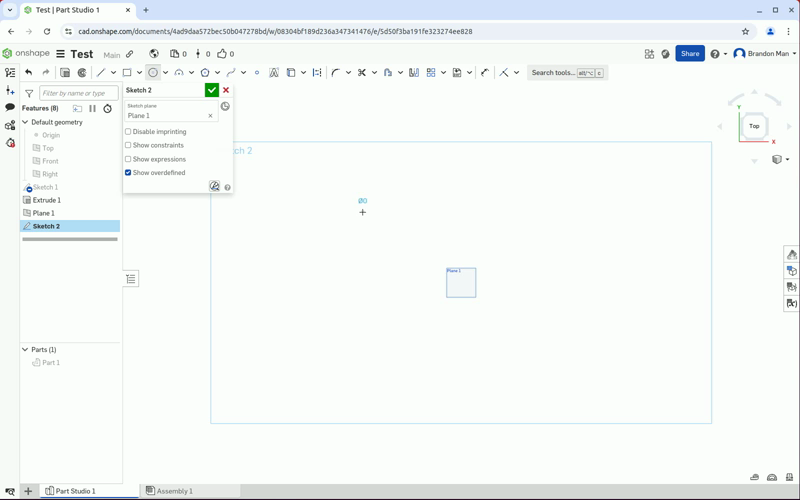
mouse_move(370, 211)
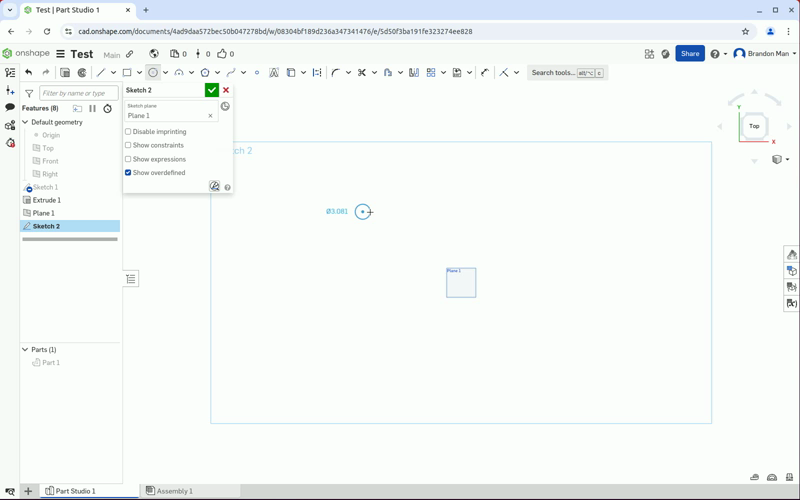
click(370, 211)
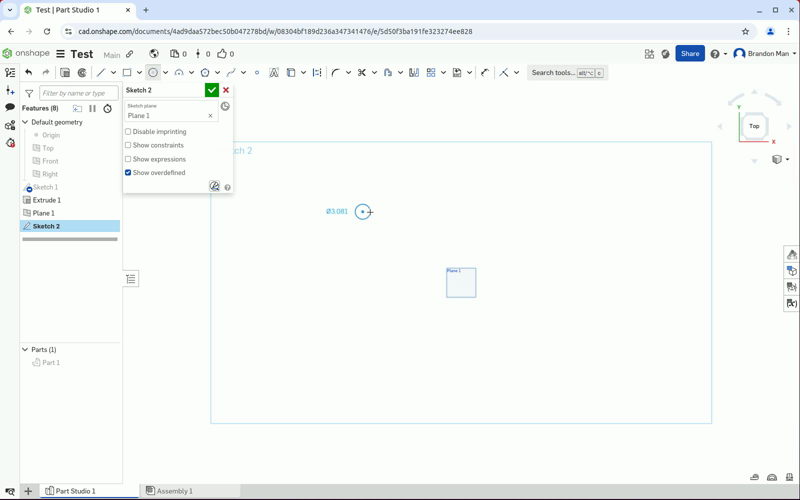
key(esc)
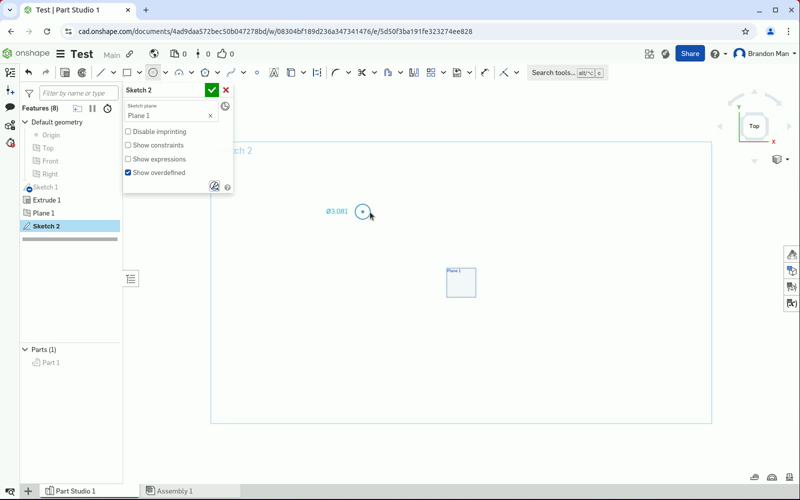
mouse_move(368, 214)
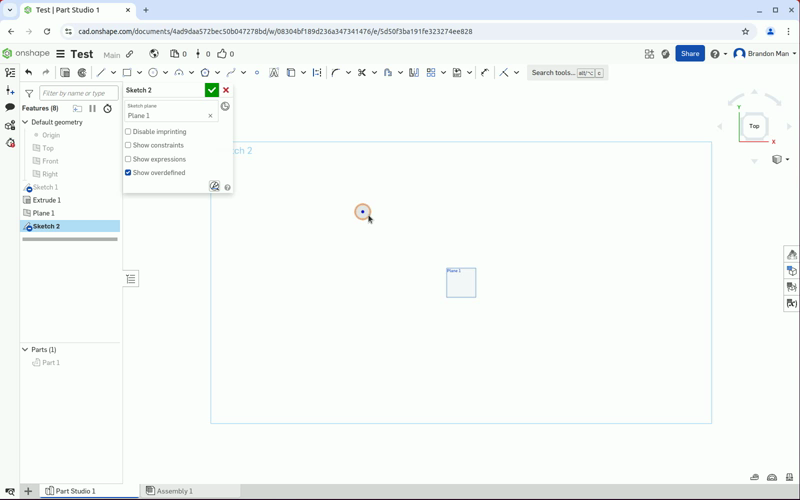
scroll(6)
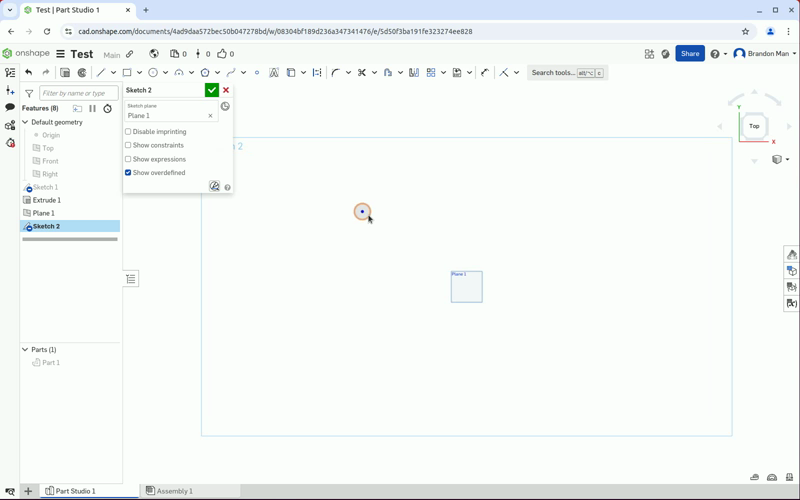
scroll(6)
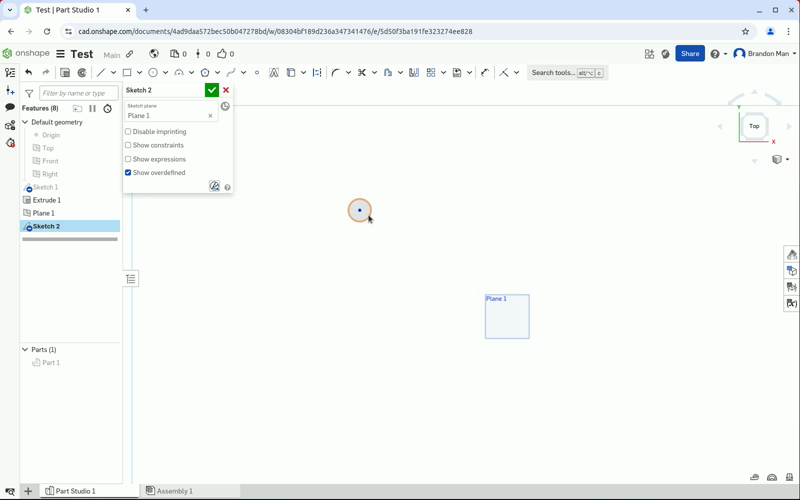
scroll(6)
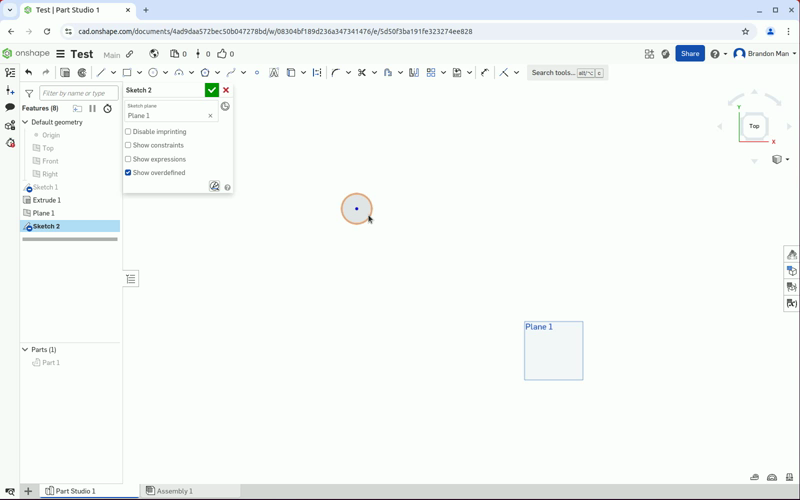
scroll(6)
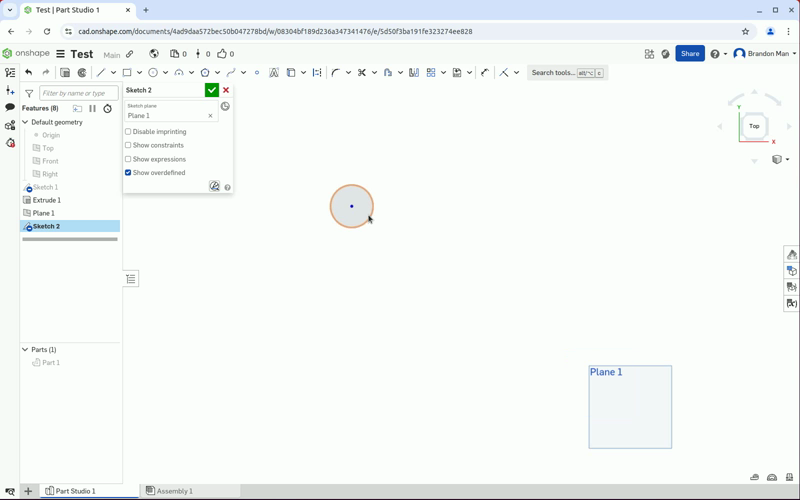
scroll(6)
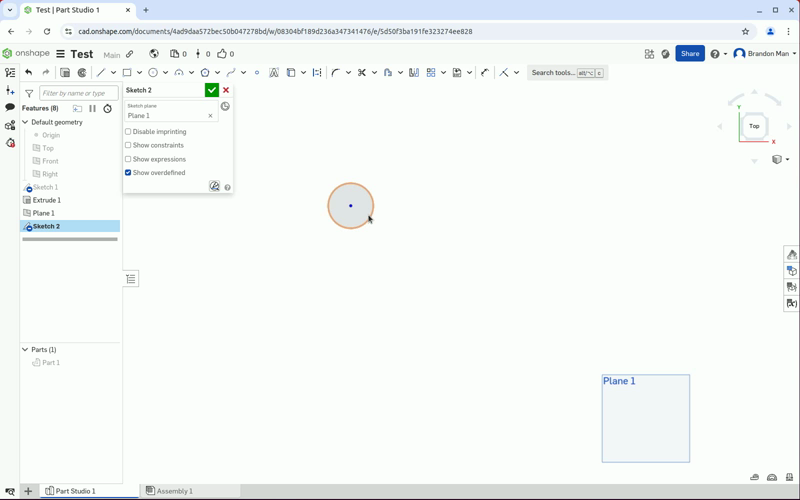
scroll(6)
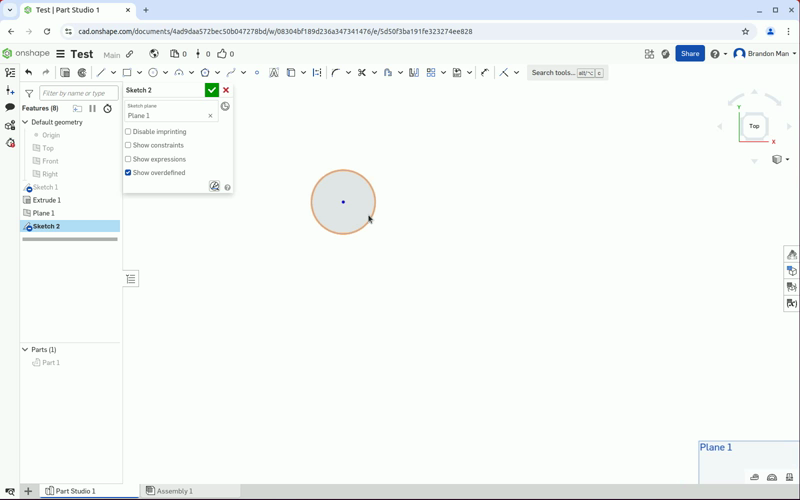
scroll(6)
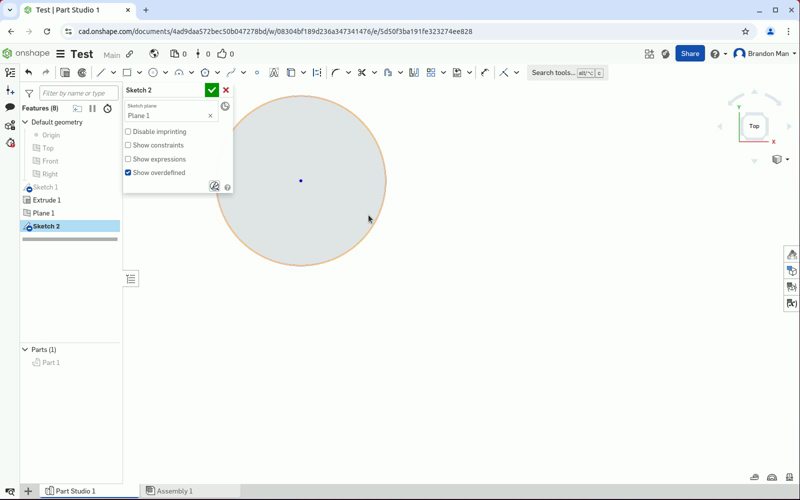
click(368, 214)
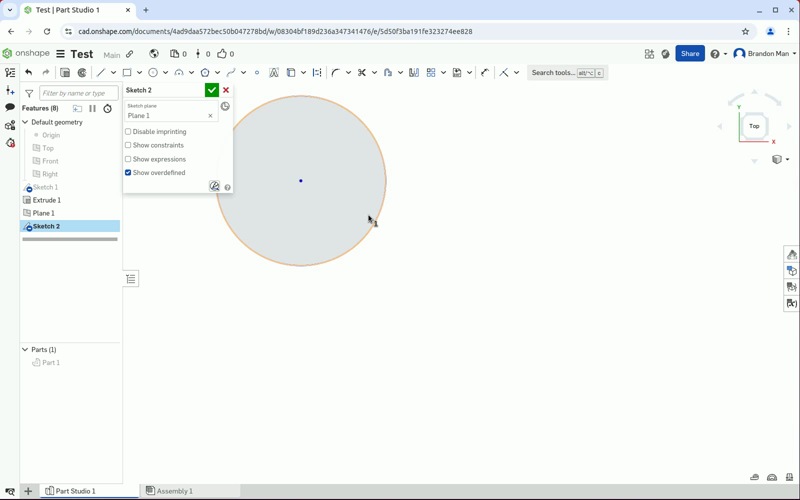
scroll(-6)
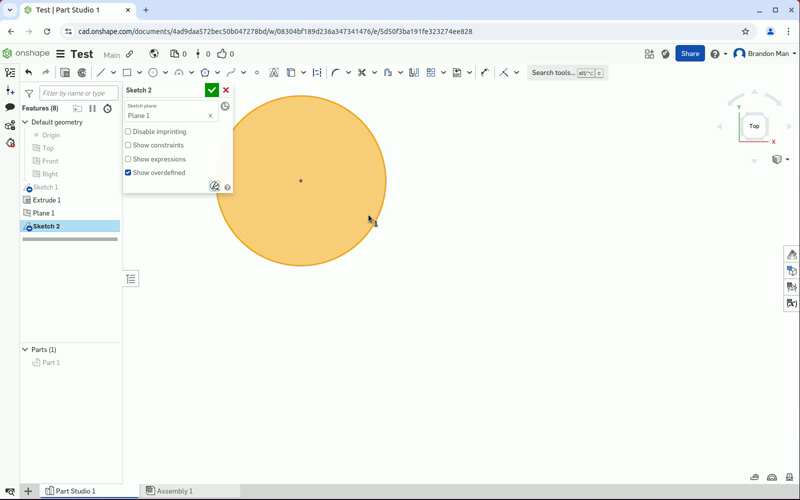
scroll(-6)
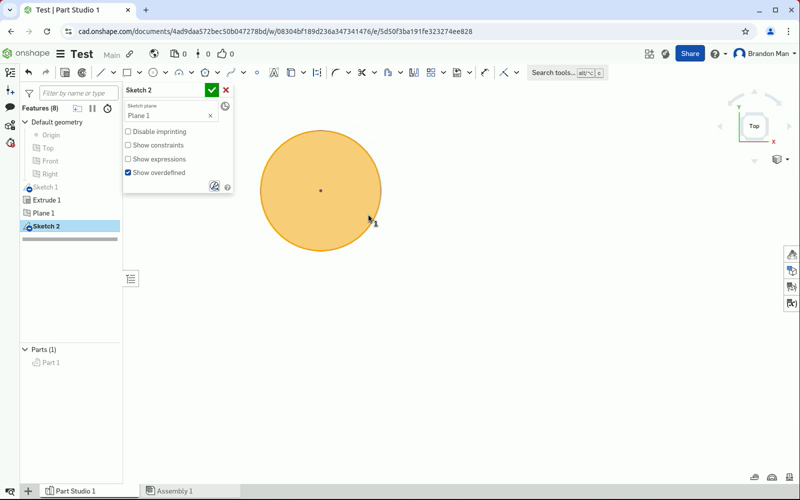
scroll(-6)
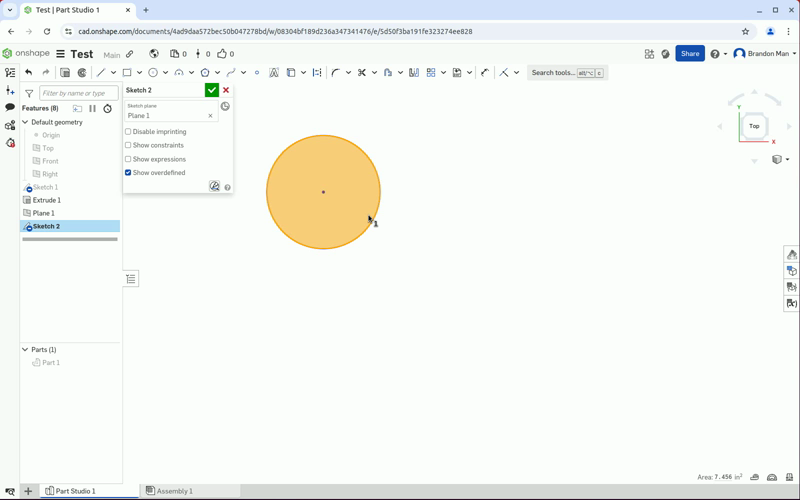
scroll(-6)
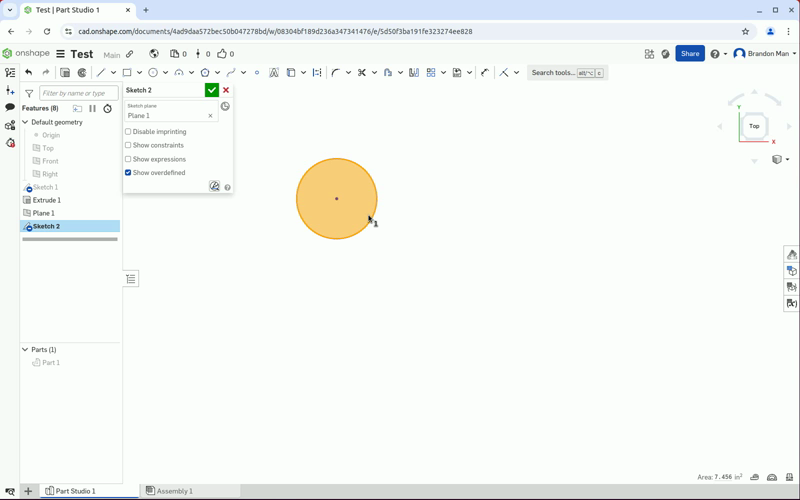
scroll(-6)
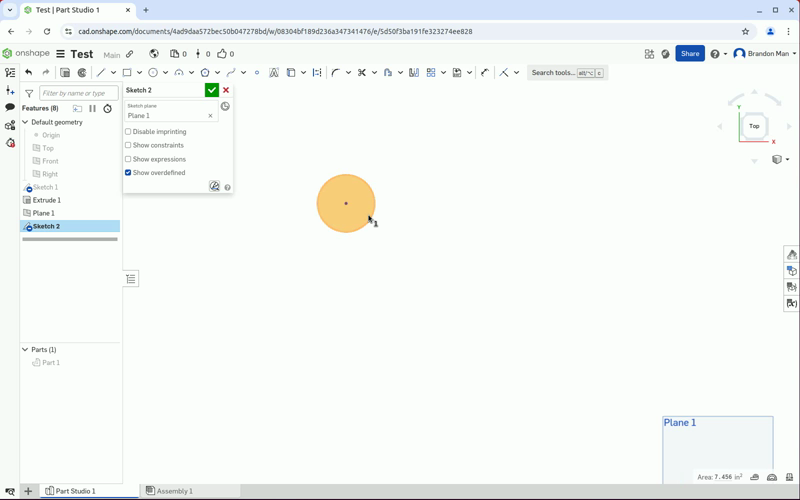
scroll(-6)
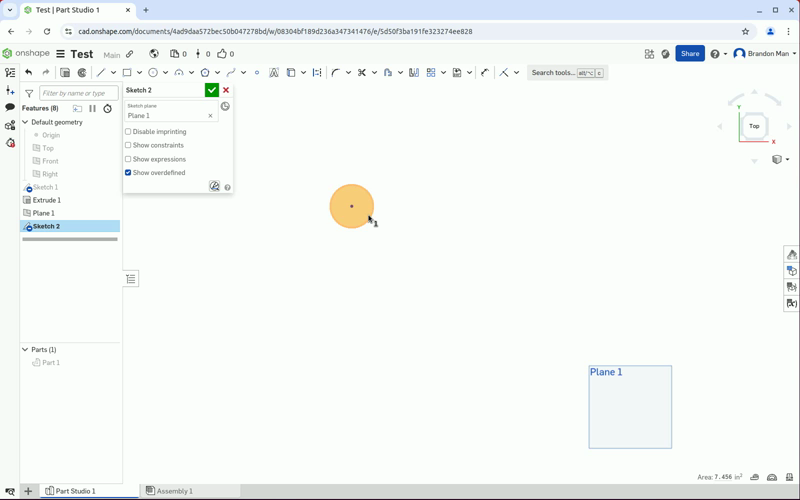
scroll(-6)
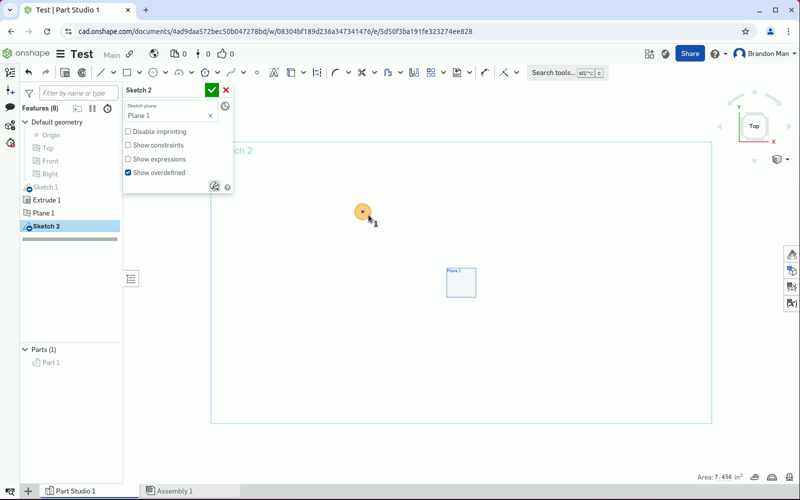
mouse_move(73, 352)
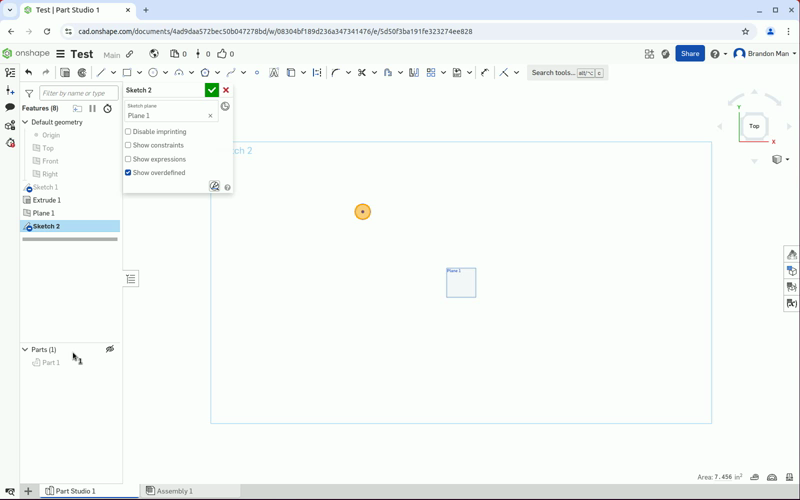
key(shift+y)
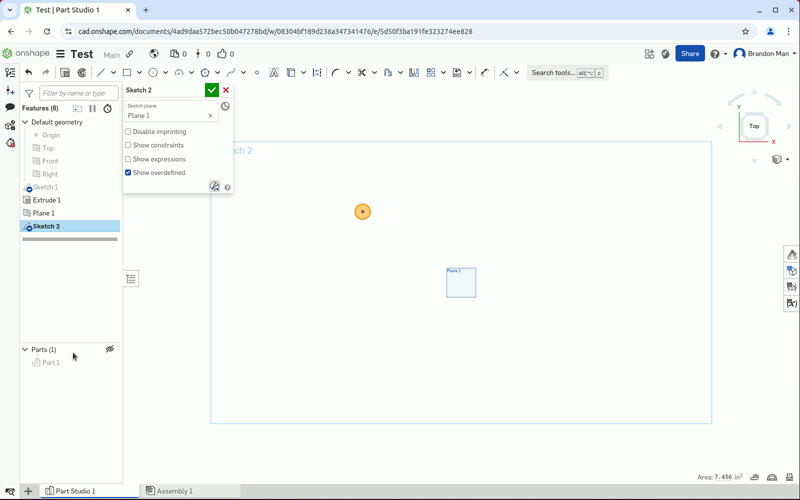
key(shift+e)
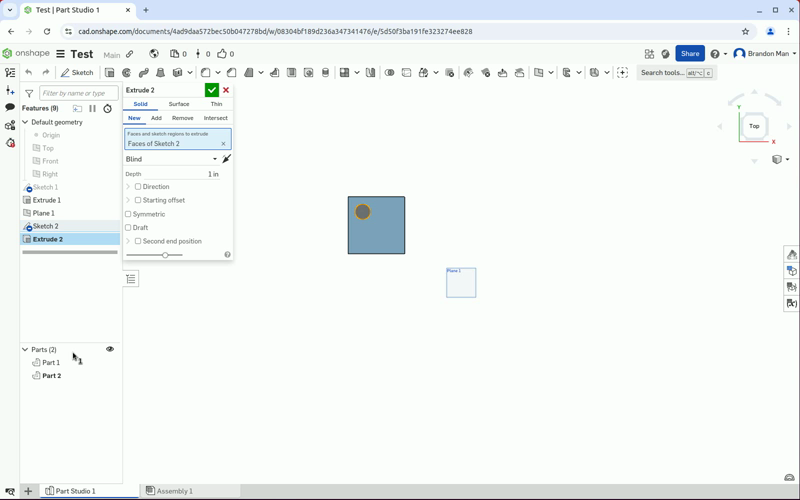
mouse_move(143, 106)
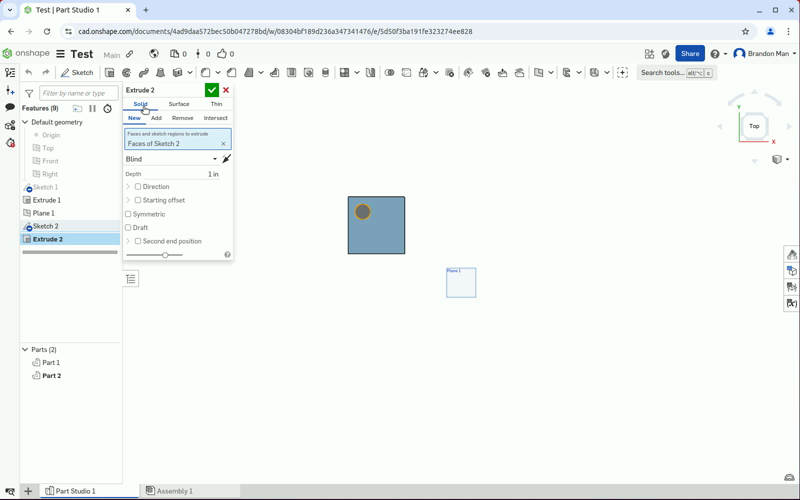
click(143, 106)
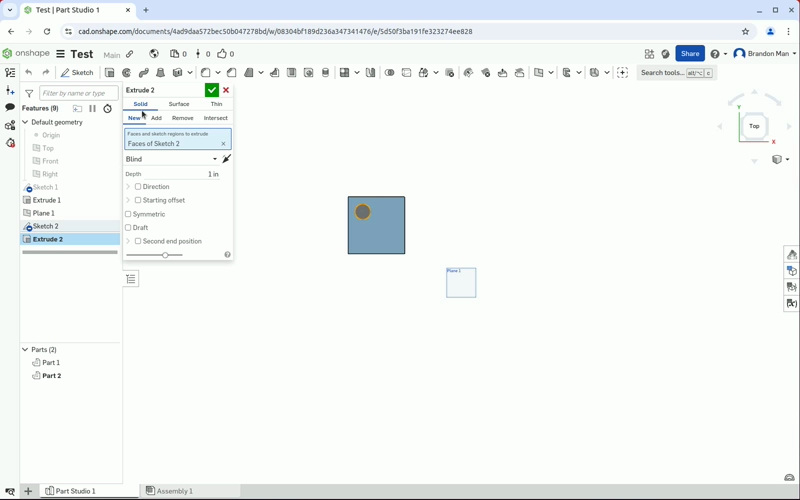
mouse_move(137, 120)
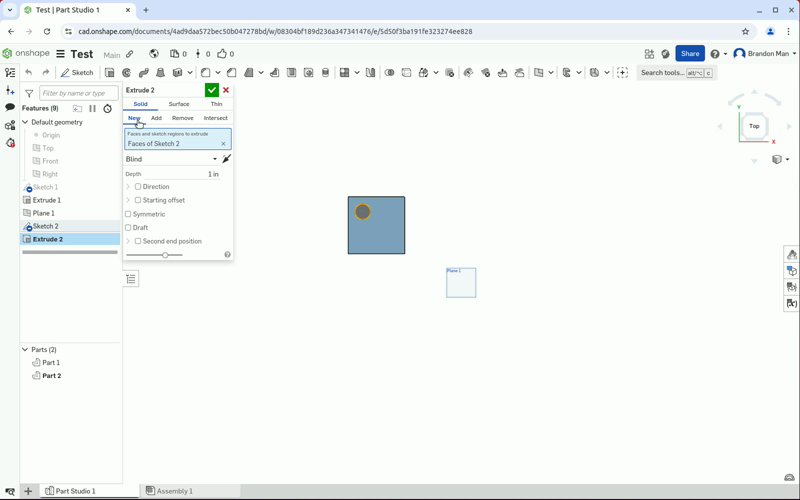
click(137, 120)
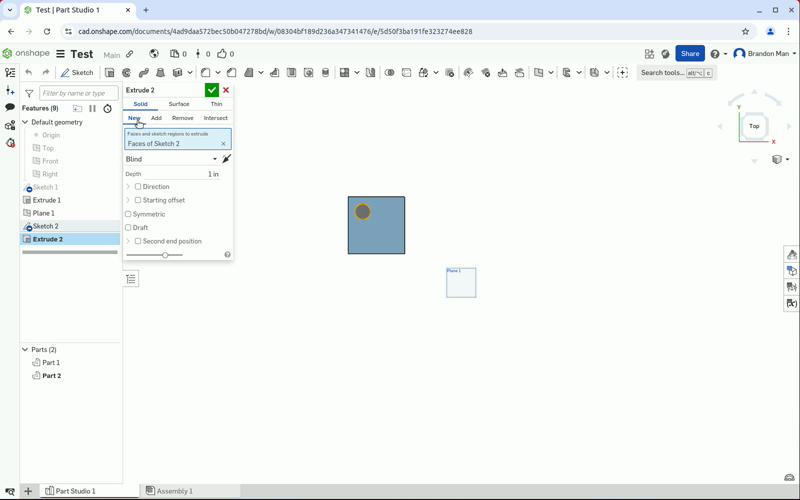
key(tab, 4)
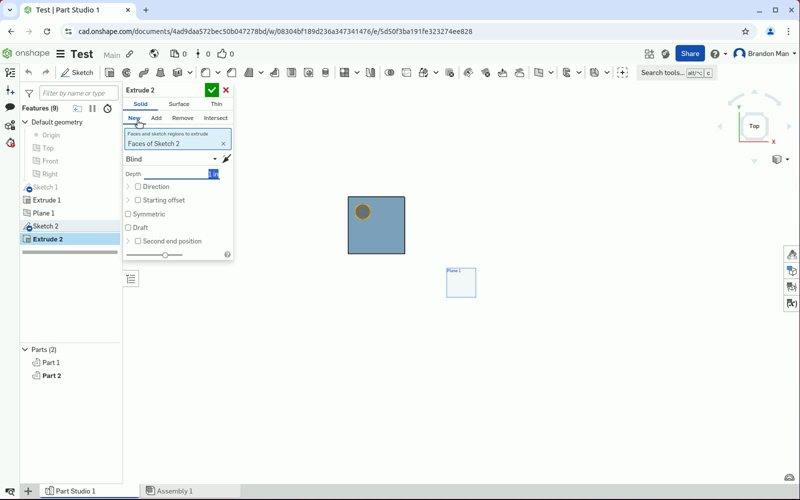
text(1.204)
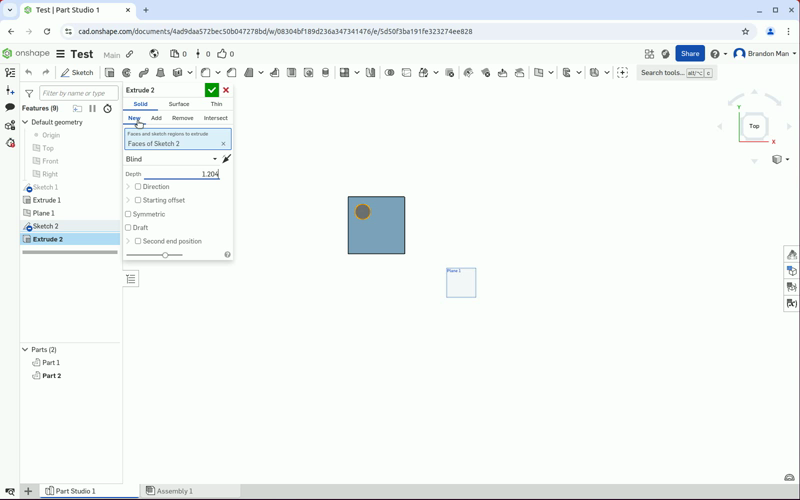
key(enter)
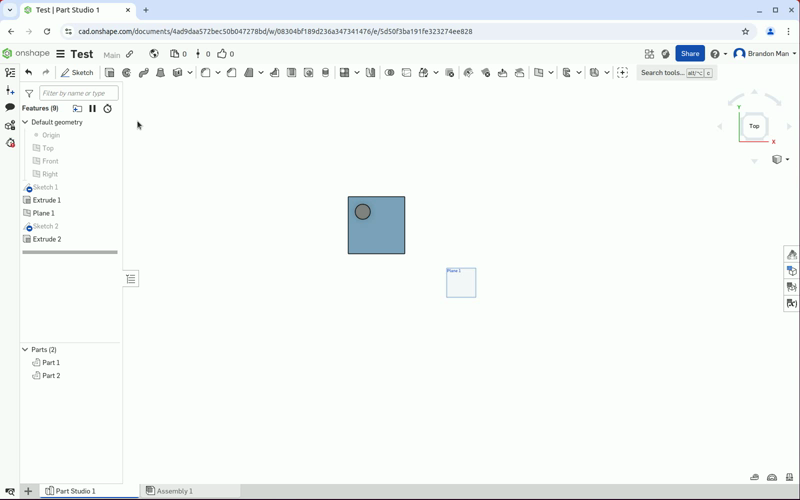
key(shift+h)
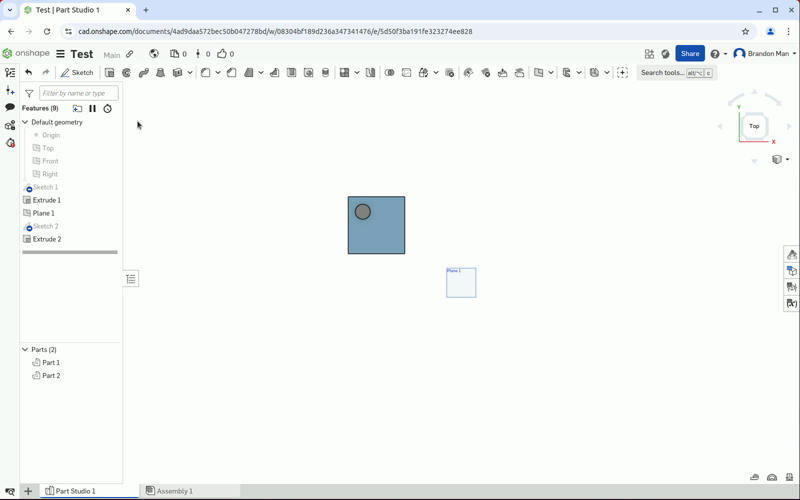
key(shift+h)
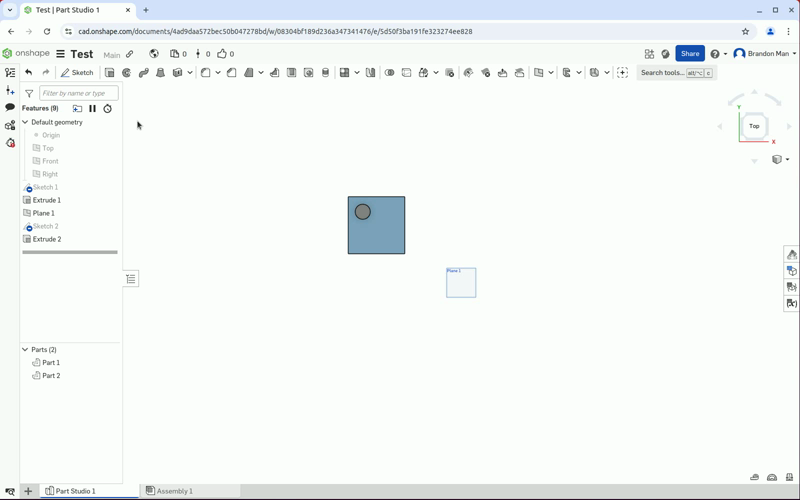
mouse_move(73, 189)
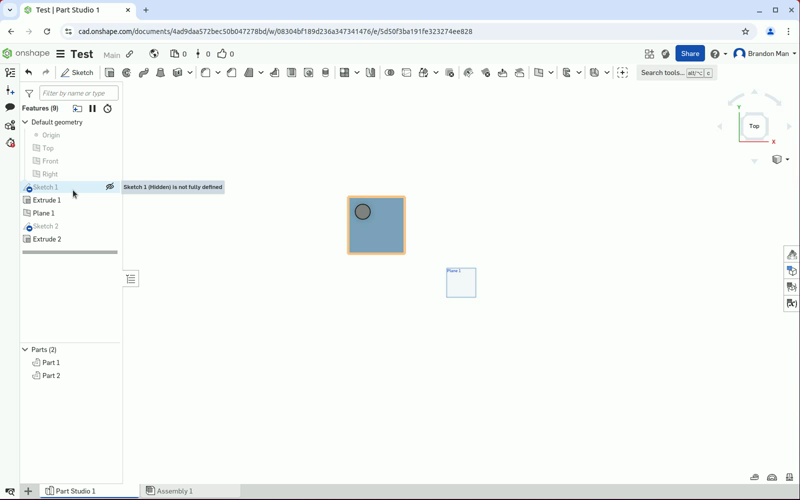
click(73, 189)
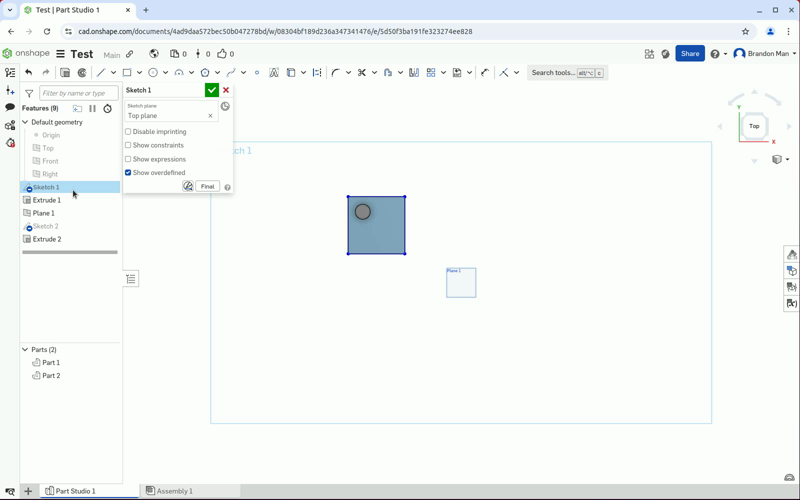
mouse_move(229, 92)
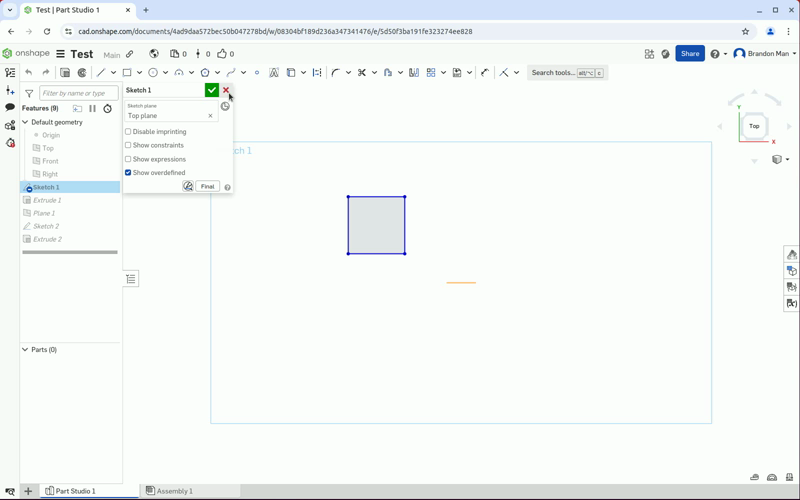
click(229, 92)
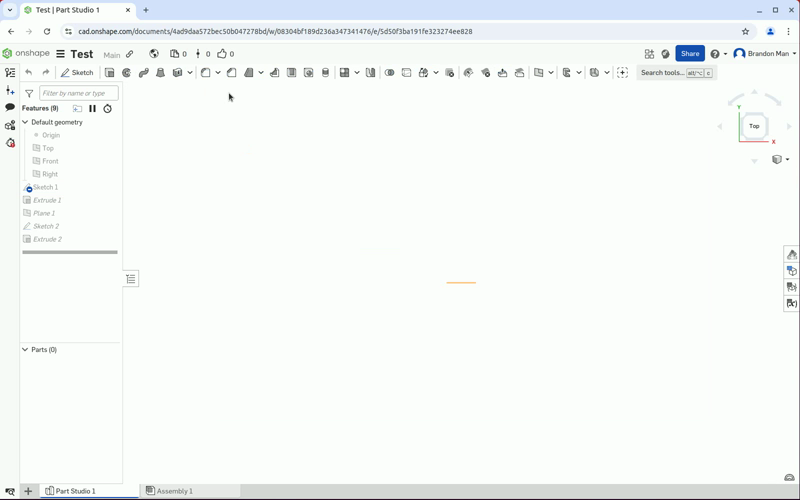
key(shift+s)
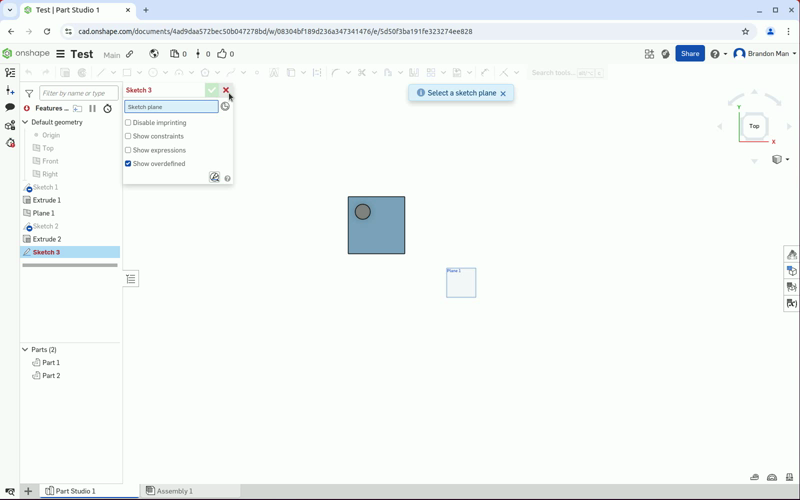
mouse_move(73, 215)
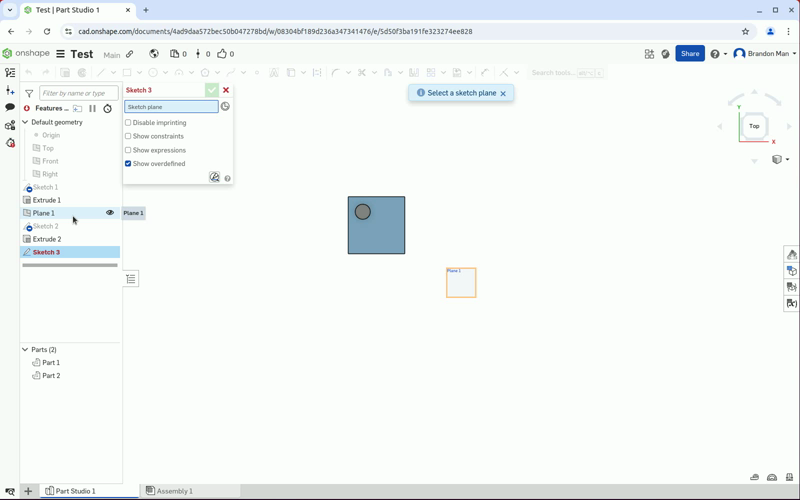
click(73, 215)
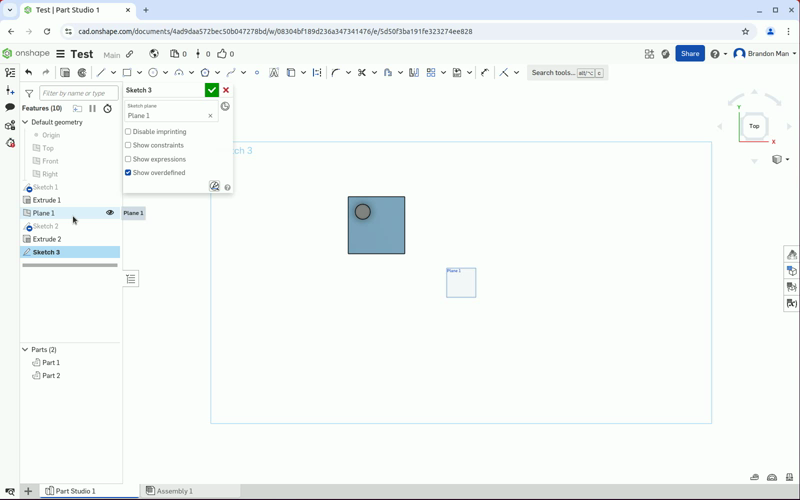
mouse_move(73, 352)
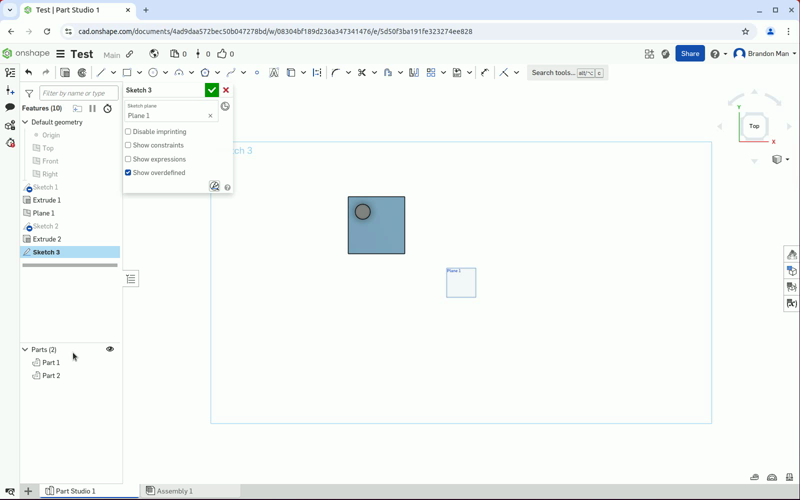
key(y)
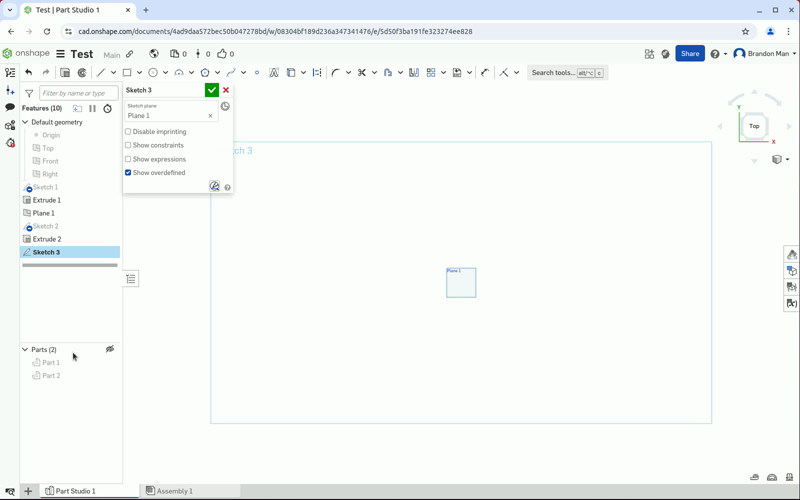
key(c)
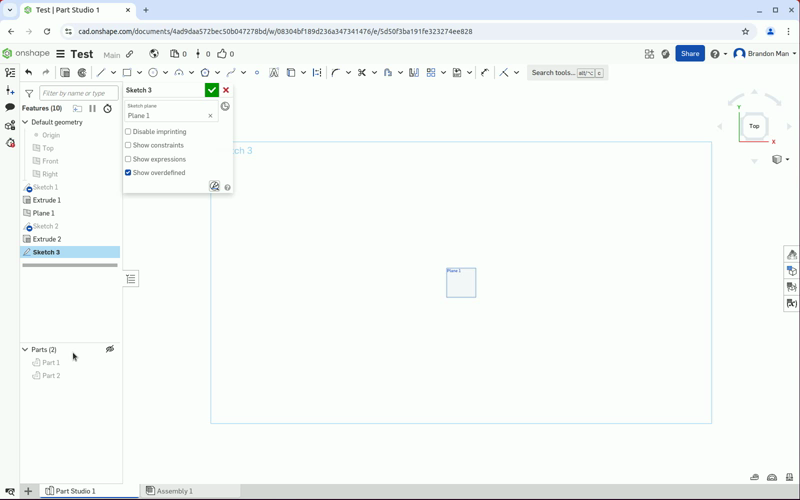
key_down(shift)
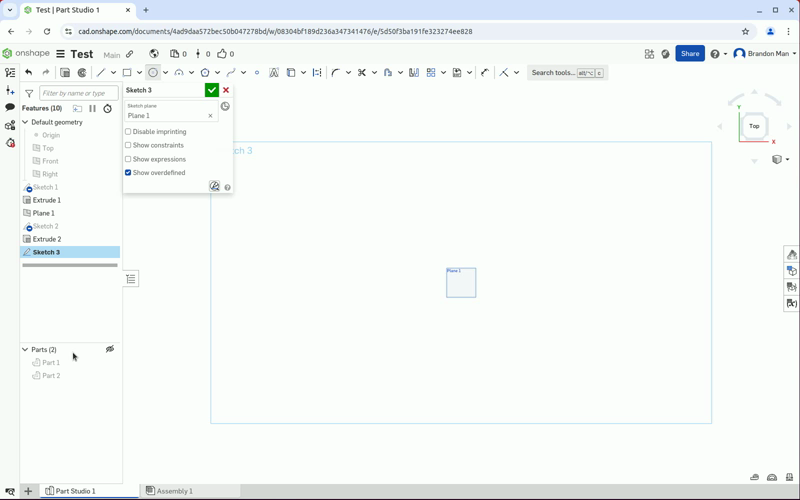
mouse_move(362, 239)
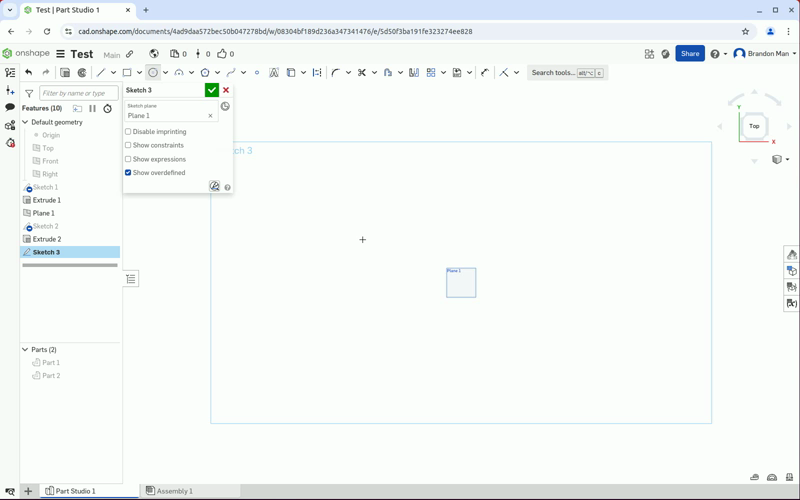
click(362, 239)
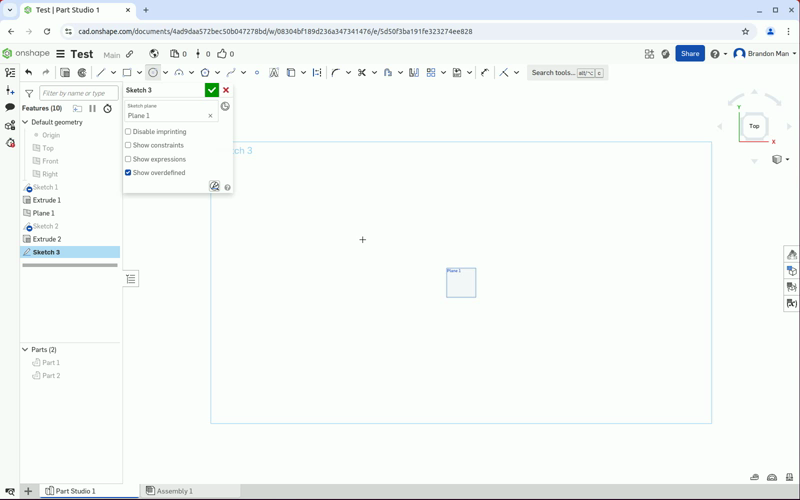
key_up(shift)
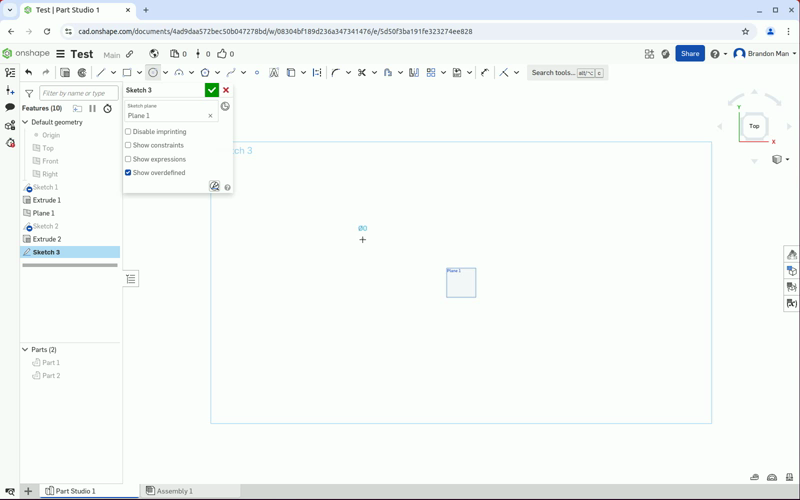
mouse_move(370, 239)
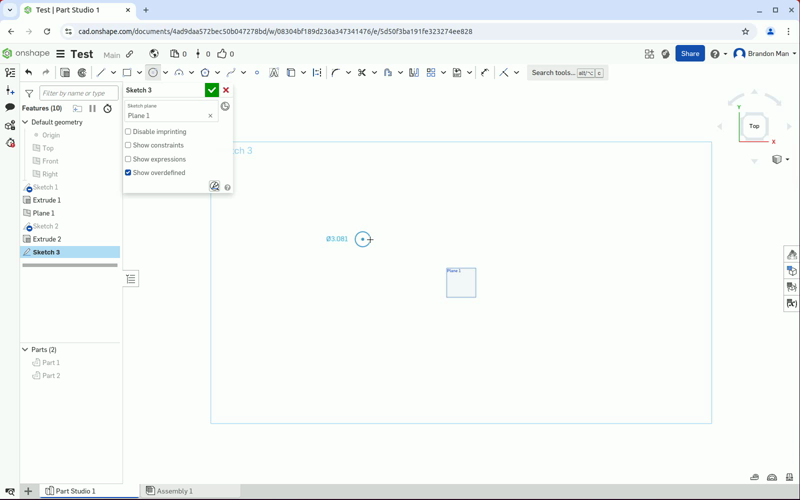
click(370, 239)
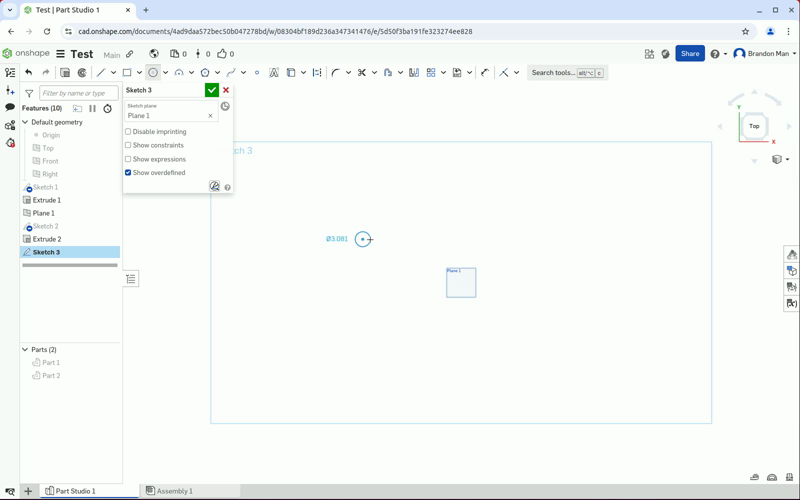
key(esc)
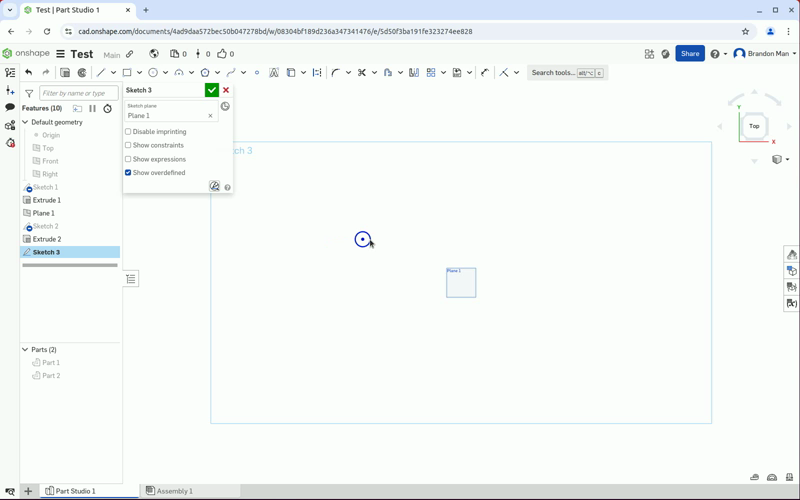
mouse_move(369, 238)
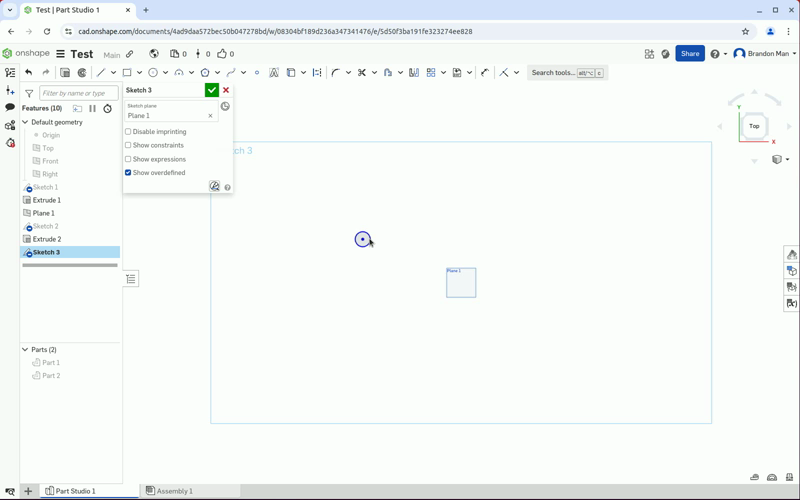
scroll(6)
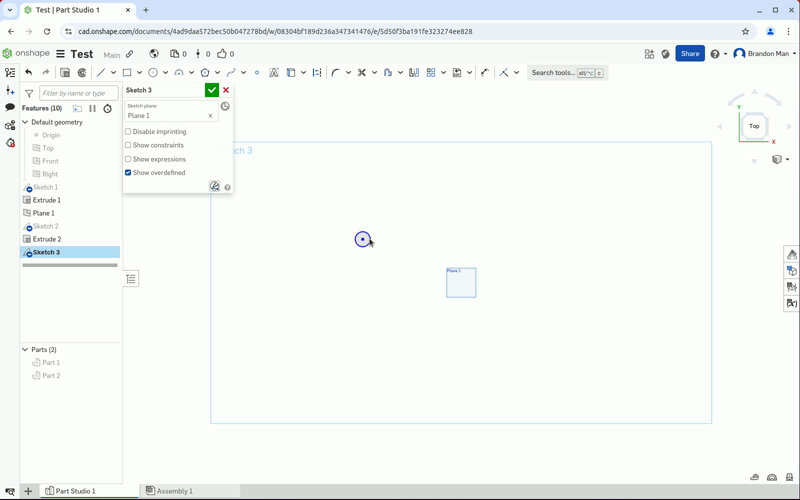
scroll(6)
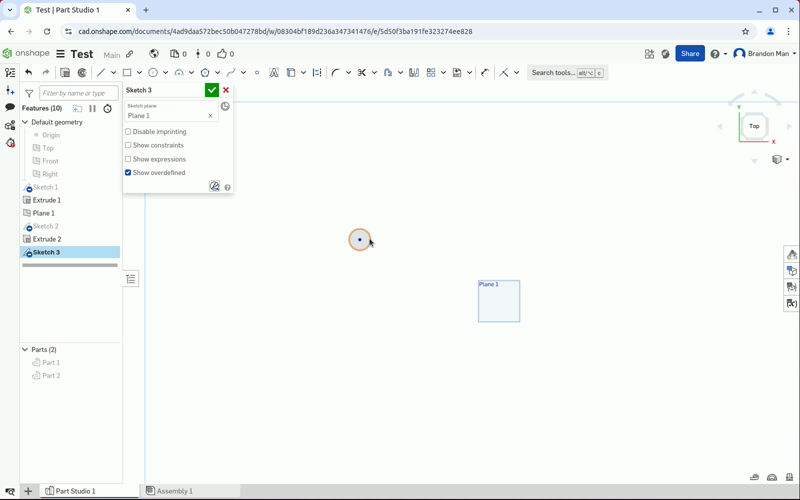
scroll(6)
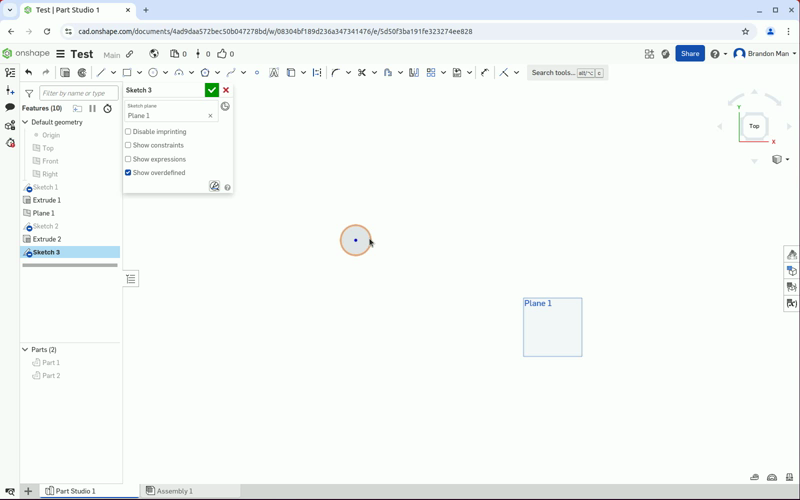
scroll(6)
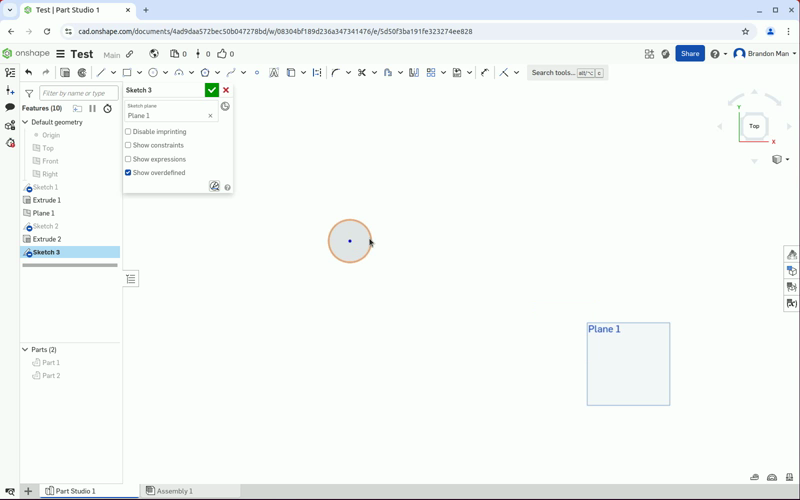
scroll(6)
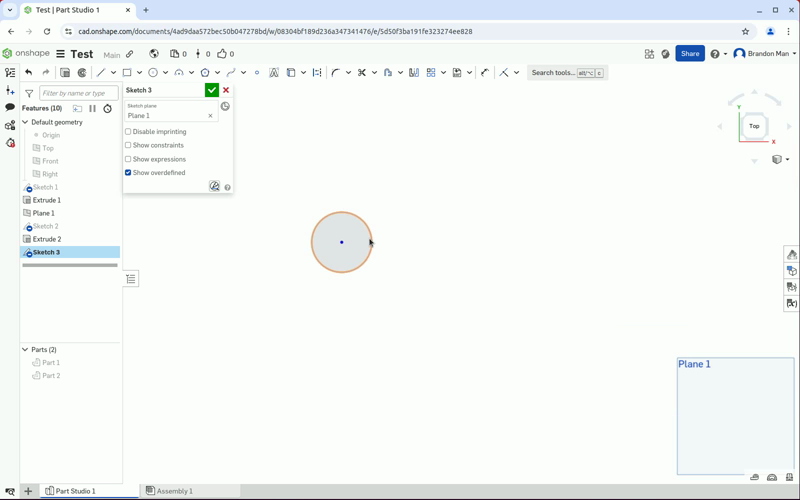
scroll(6)
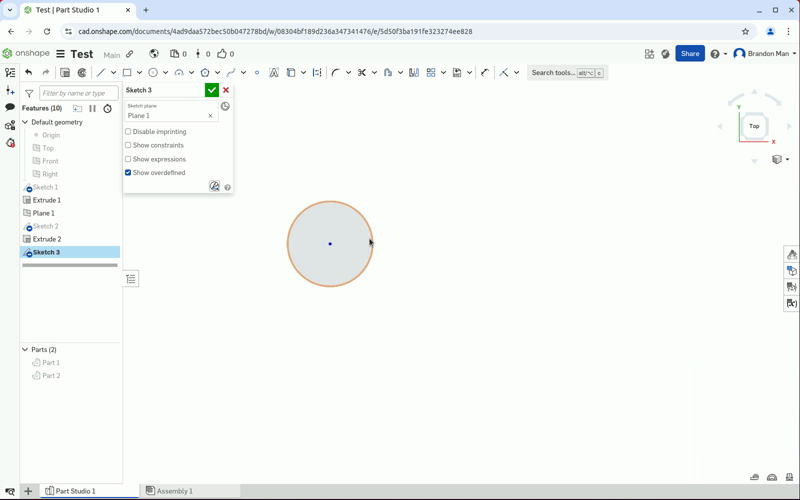
scroll(6)
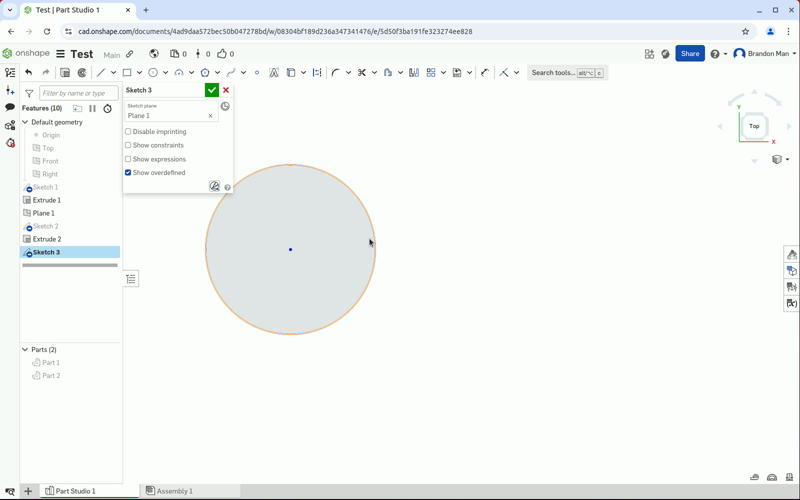
click(369, 238)
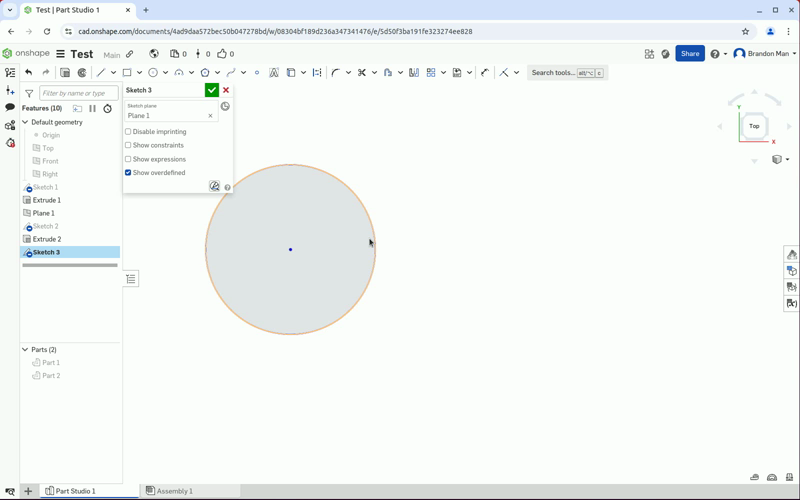
scroll(-6)
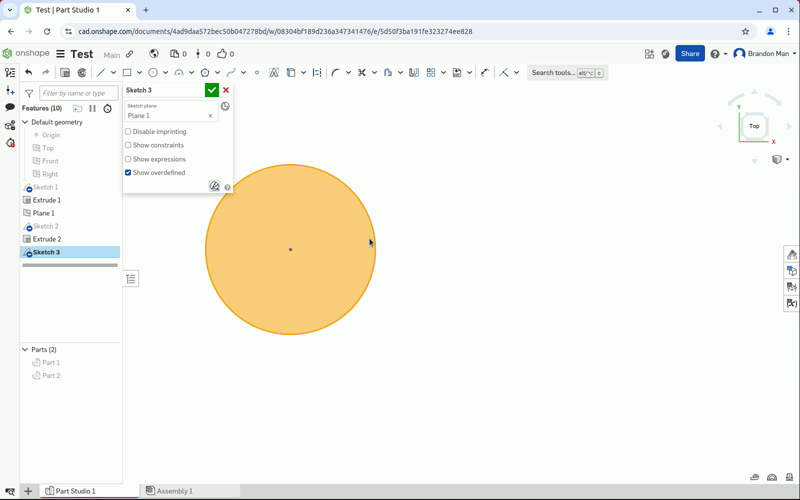
scroll(-6)
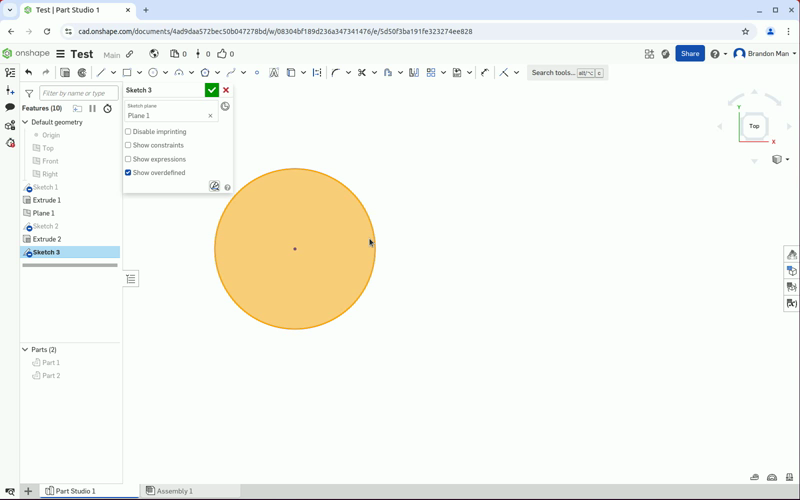
scroll(-6)
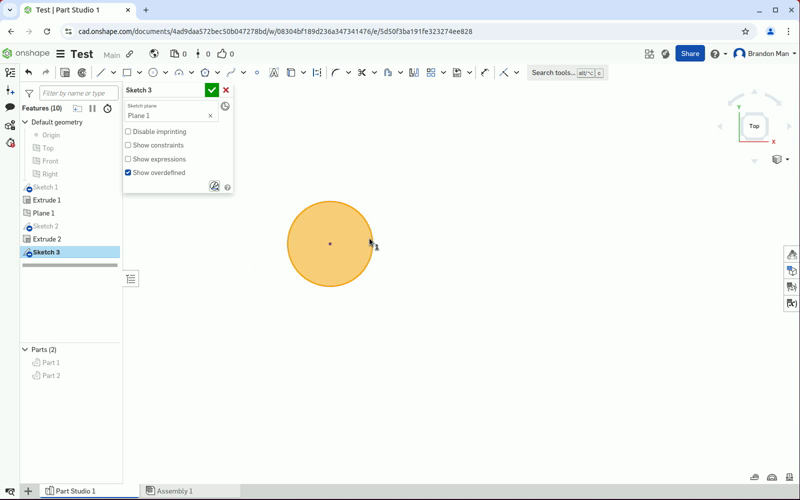
scroll(-6)
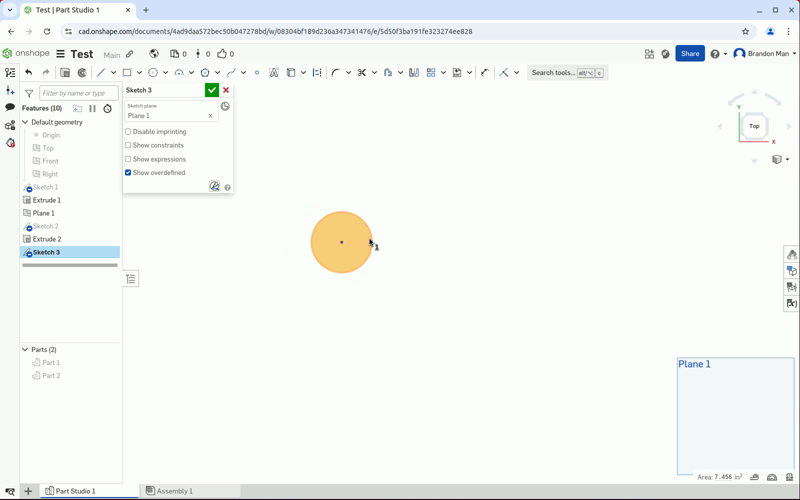
scroll(-6)
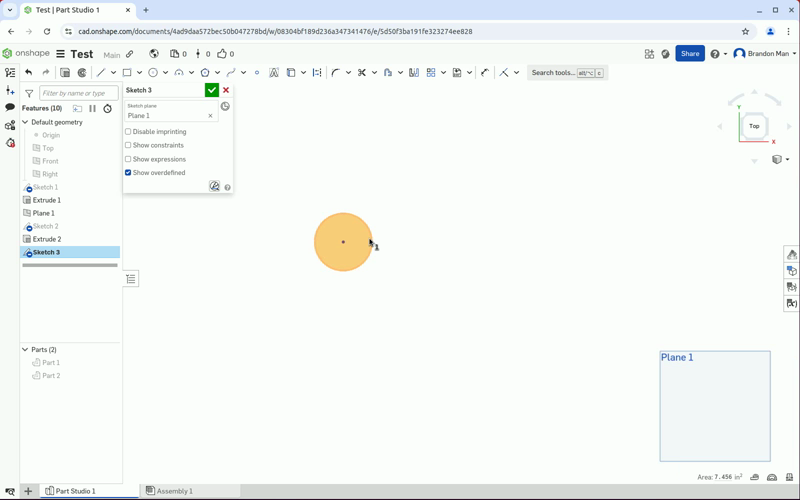
scroll(-6)
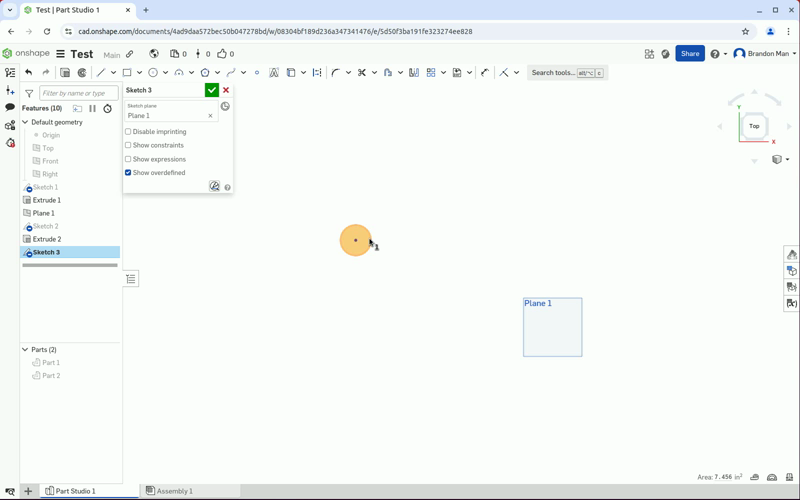
scroll(-6)
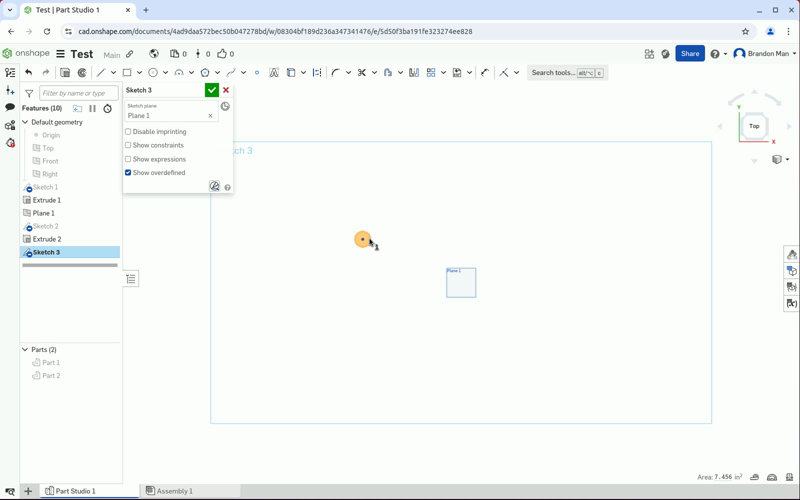
mouse_move(73, 352)
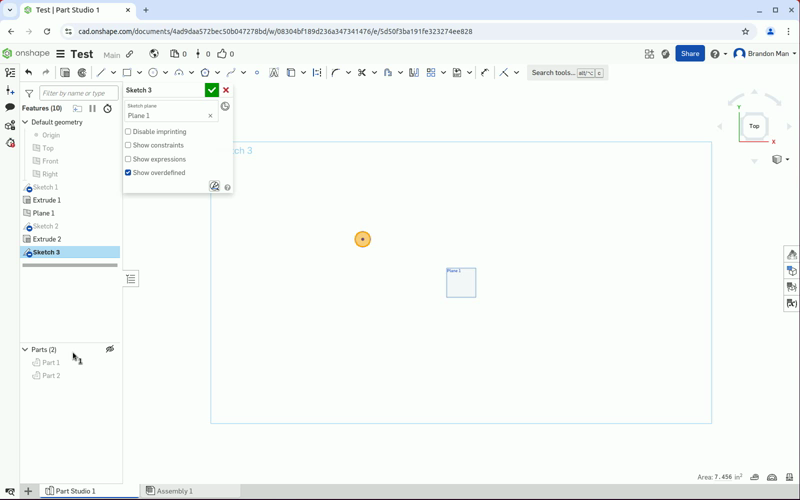
key(shift+y)
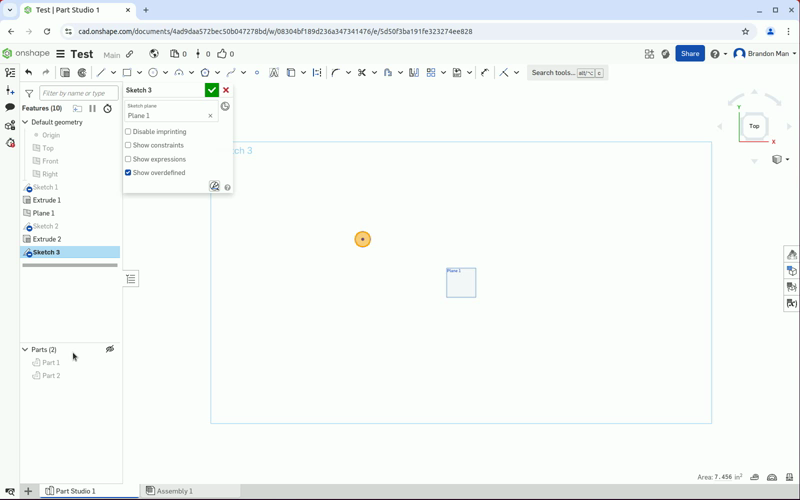
key(shift+e)
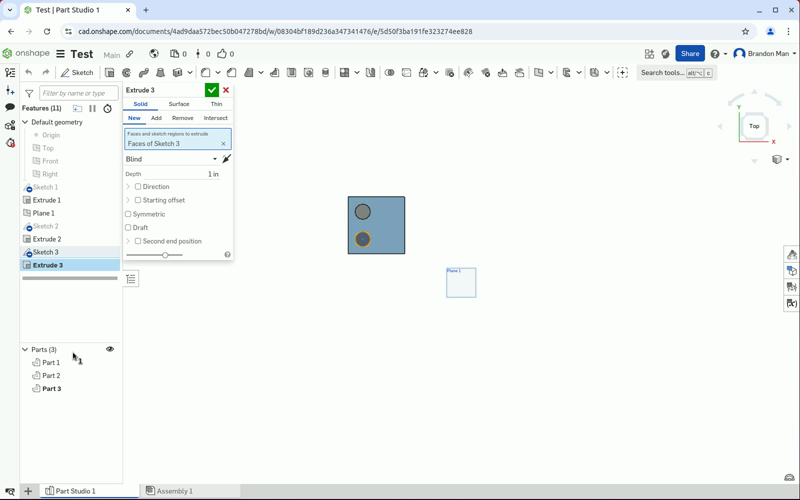
mouse_move(143, 106)
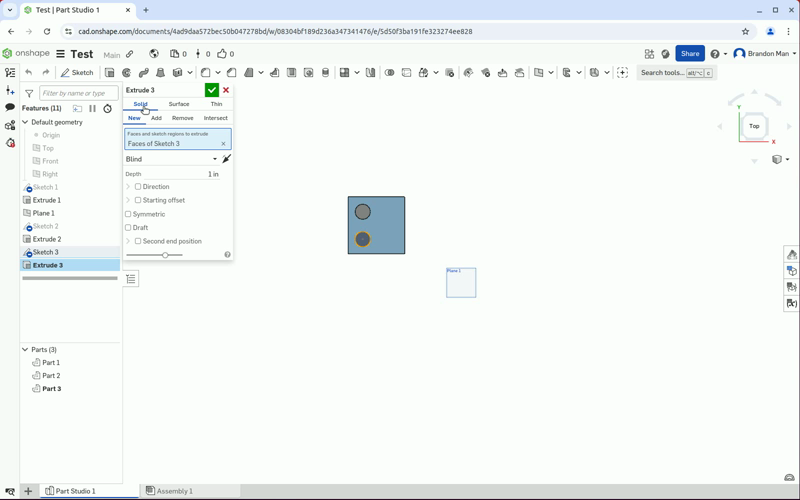
click(143, 106)
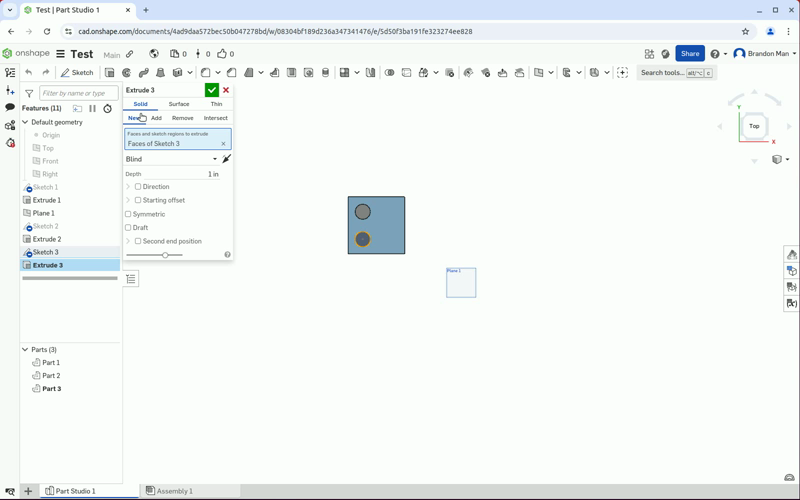
mouse_move(137, 120)
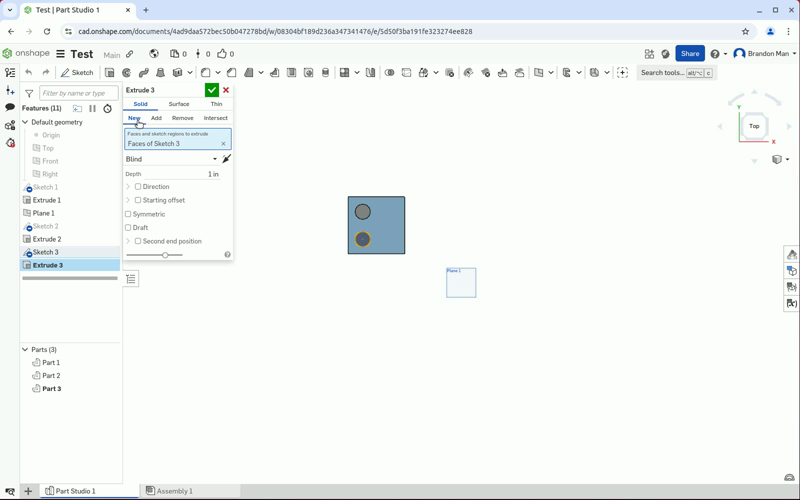
click(137, 120)
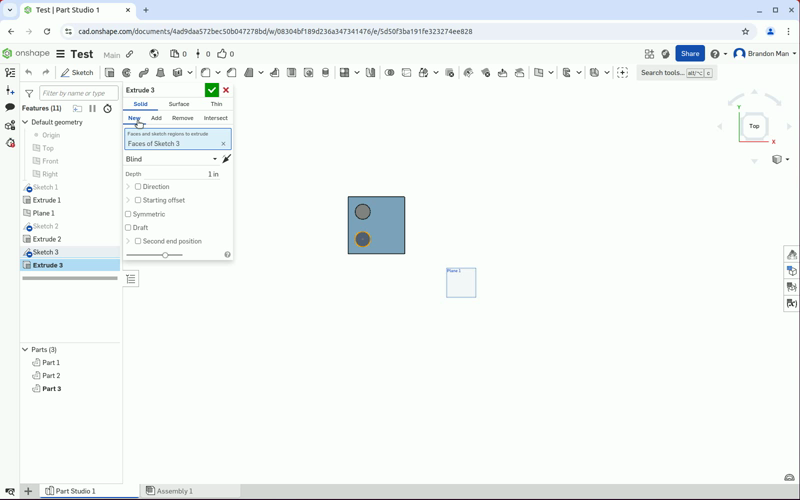
key(tab, 4)
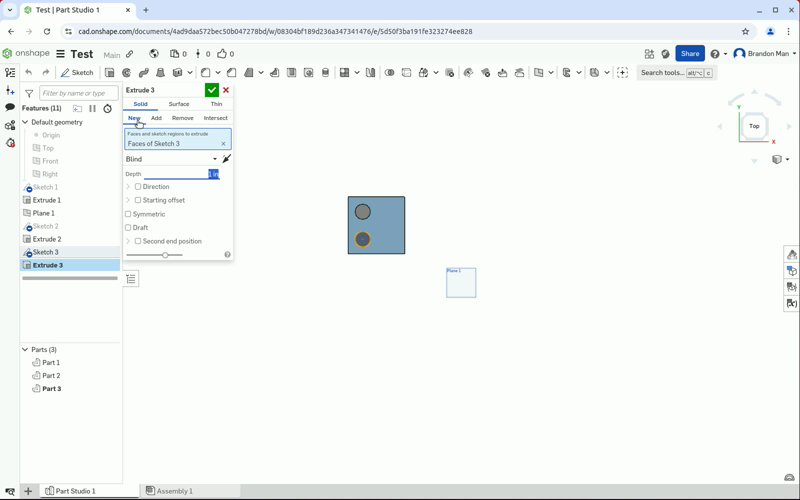
text(1.204)
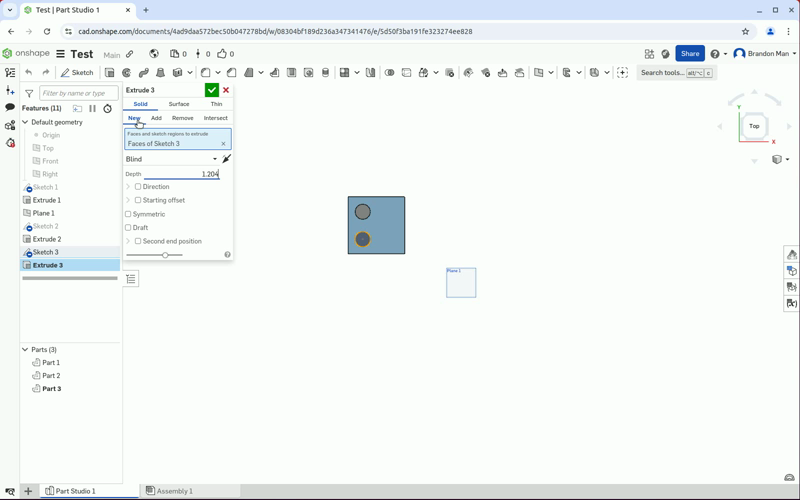
key(enter)
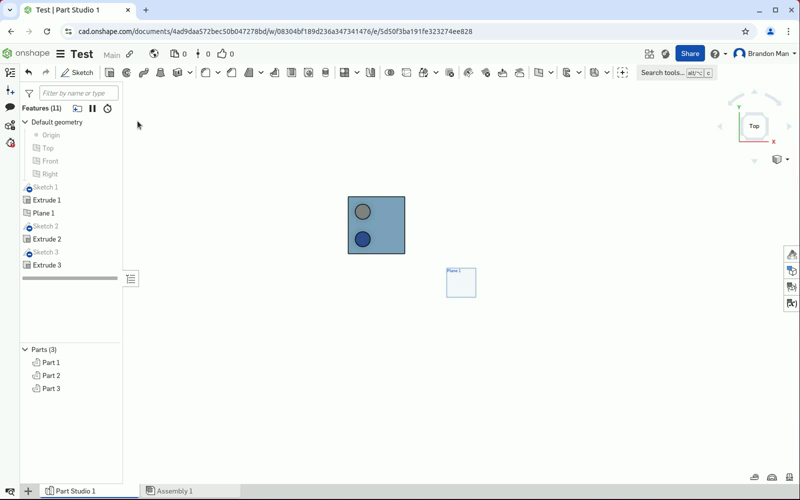
key(shift+h)
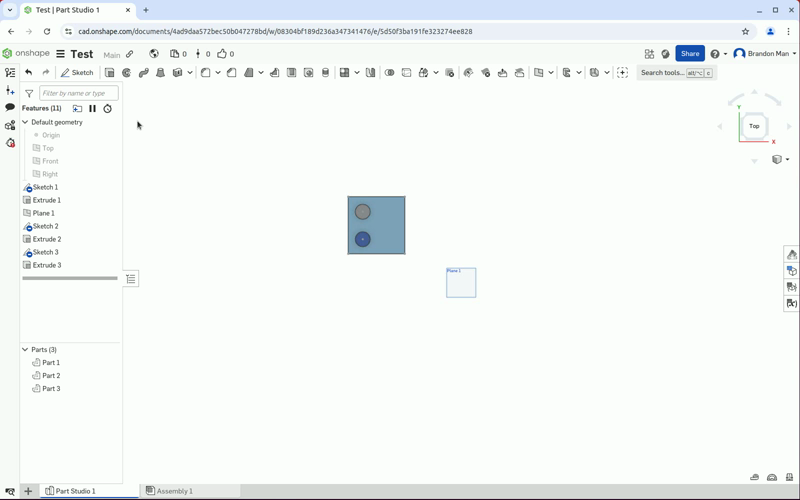
key(shift+h)
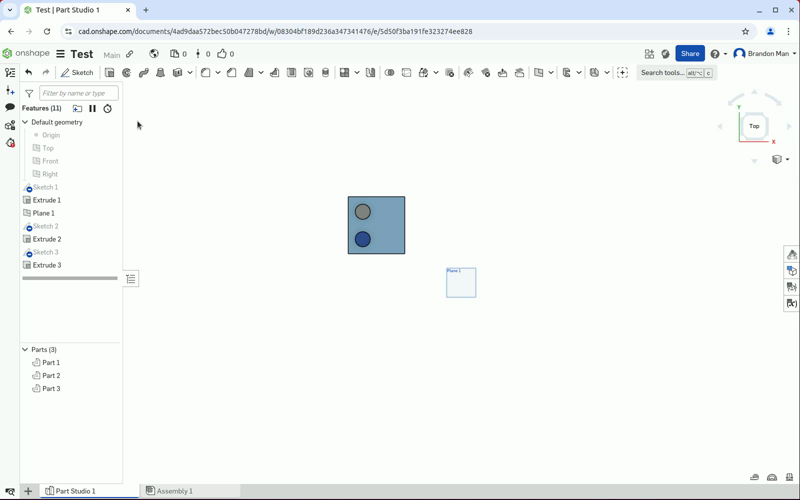
mouse_move(73, 189)
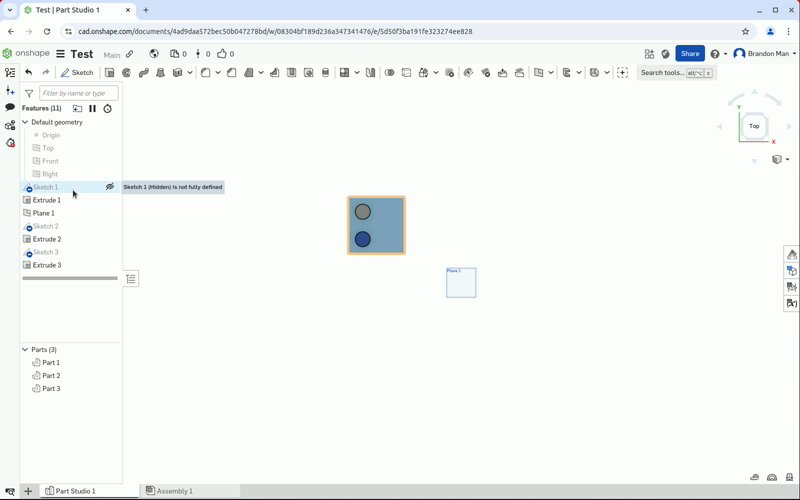
click(73, 189)
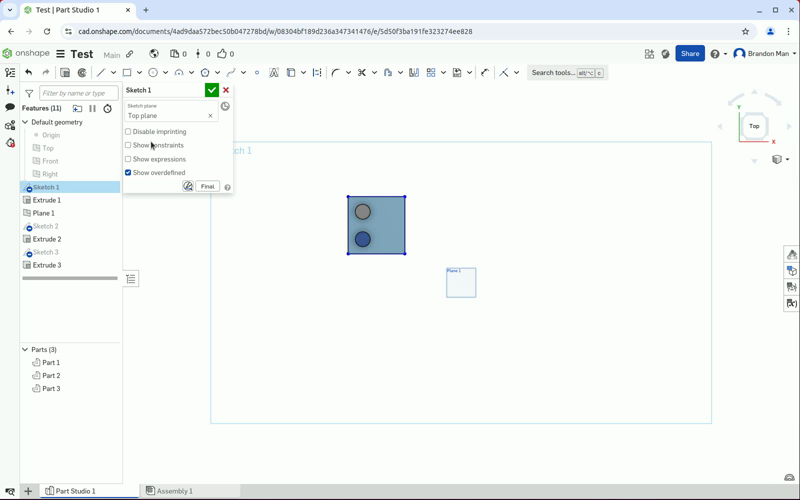
mouse_move(229, 92)
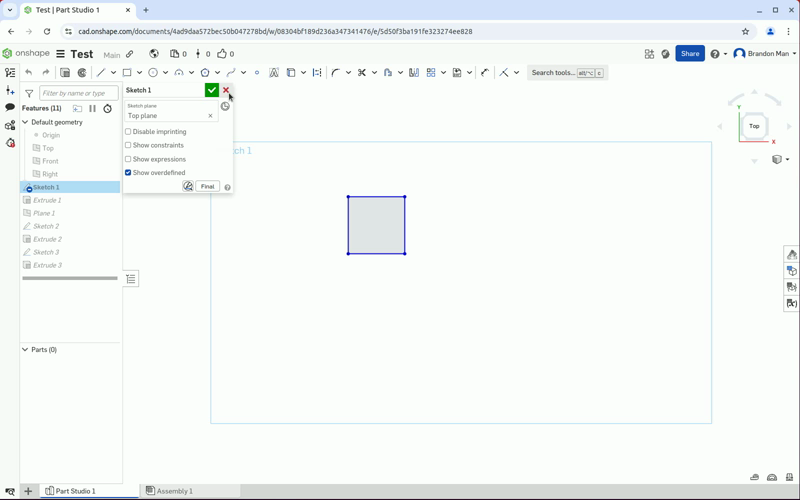
click(229, 92)
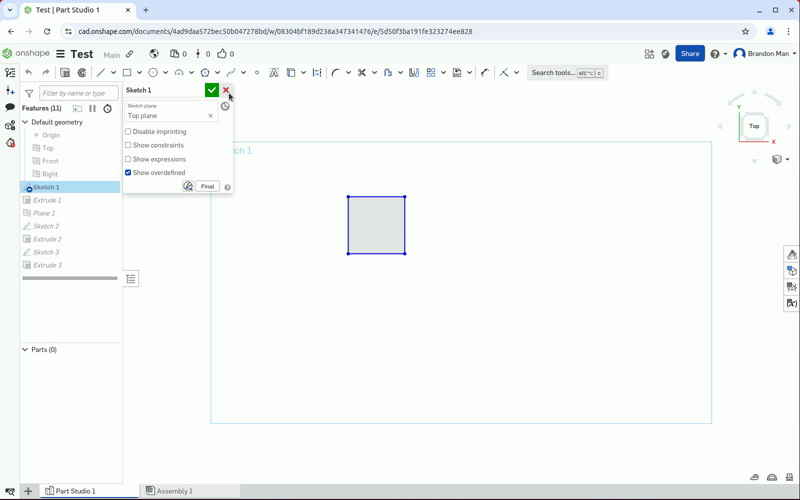
key(shift+s)
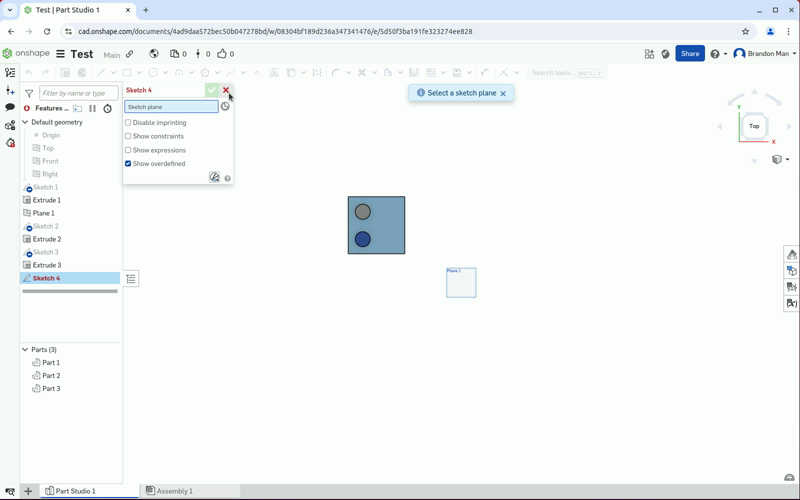
mouse_move(73, 215)
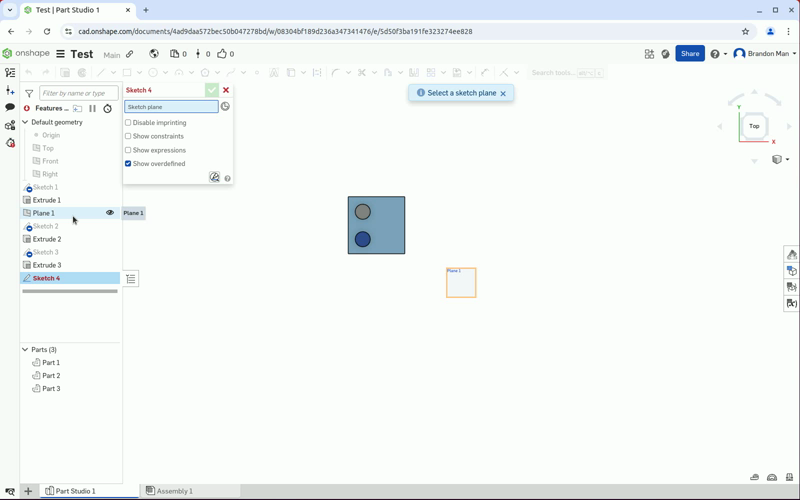
click(73, 215)
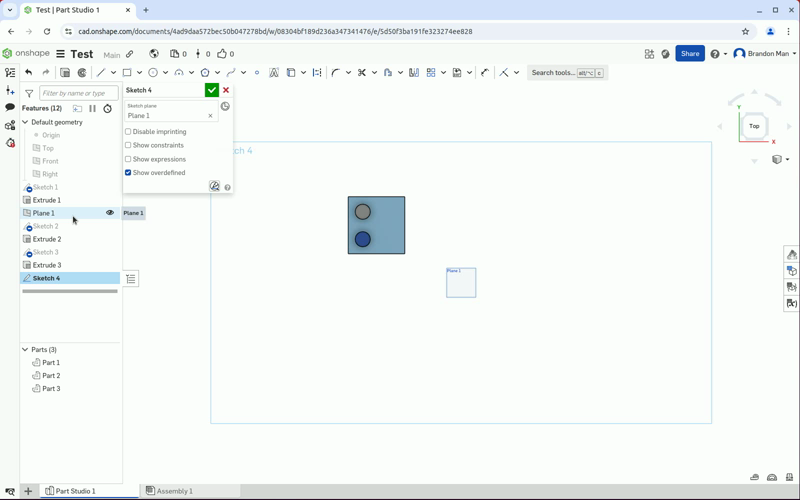
mouse_move(73, 352)
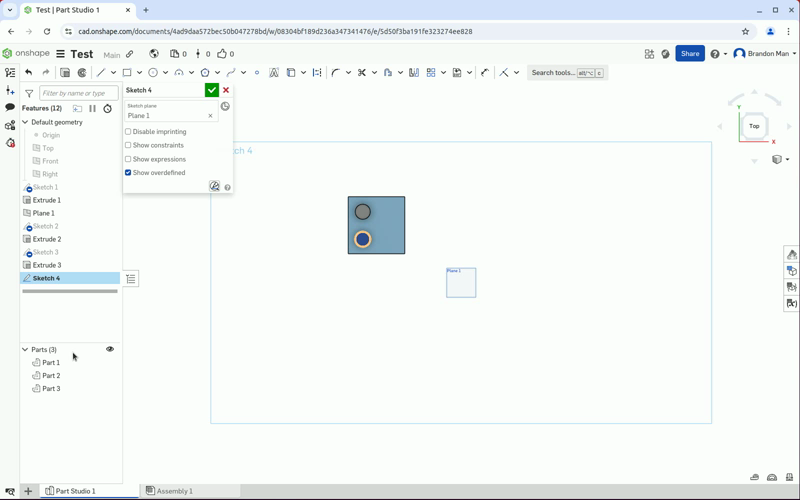
key(y)
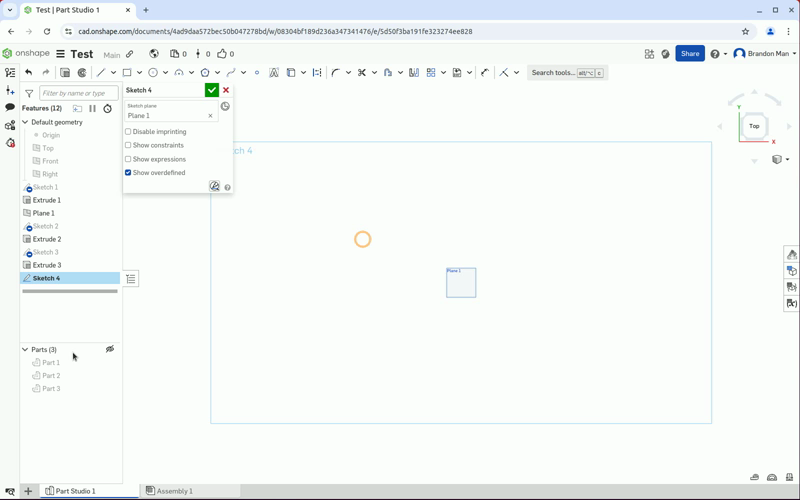
key(c)
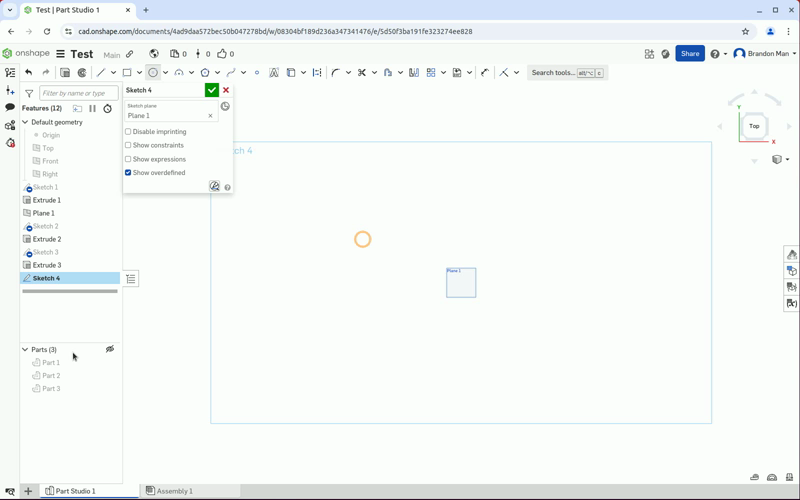
key_down(shift)
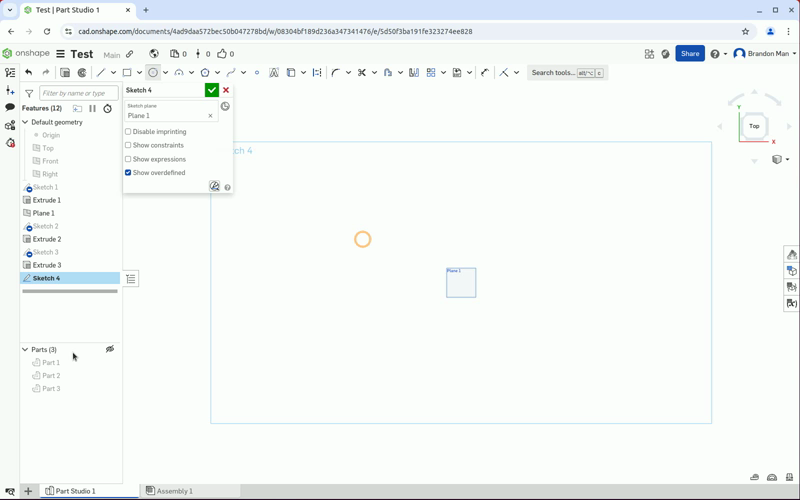
mouse_move(390, 239)
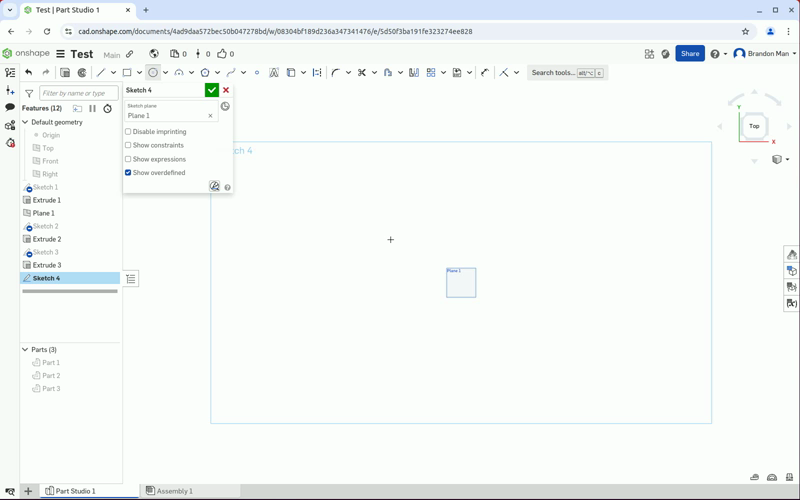
click(390, 239)
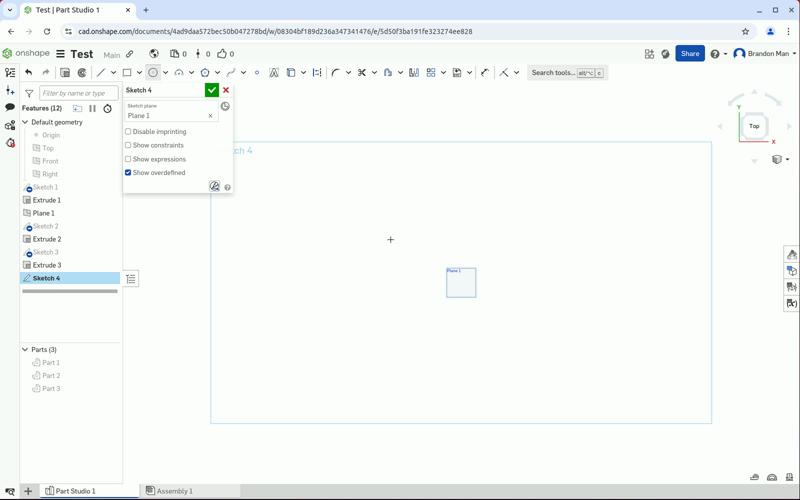
key_up(shift)
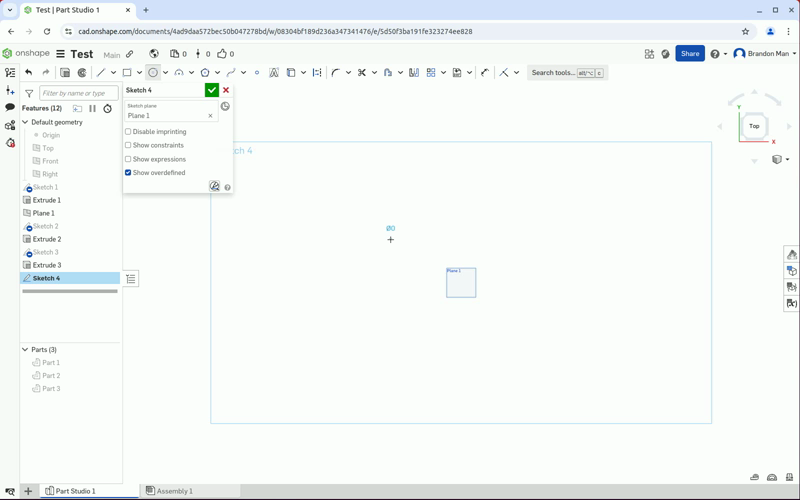
mouse_move(398, 239)
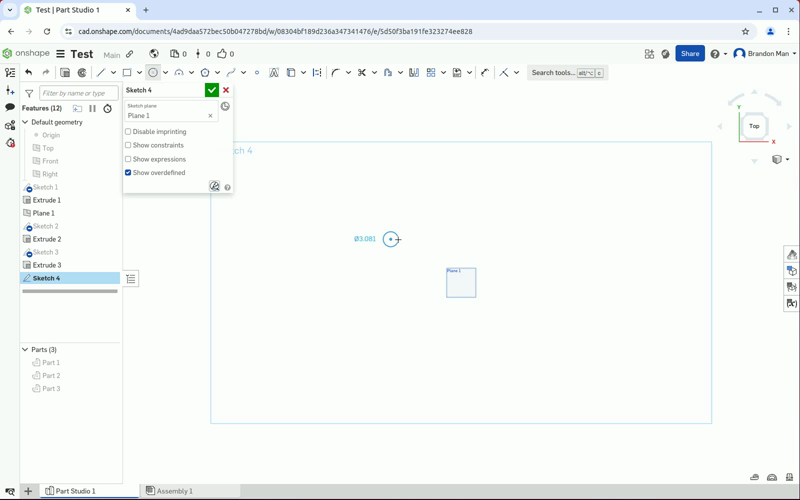
click(398, 239)
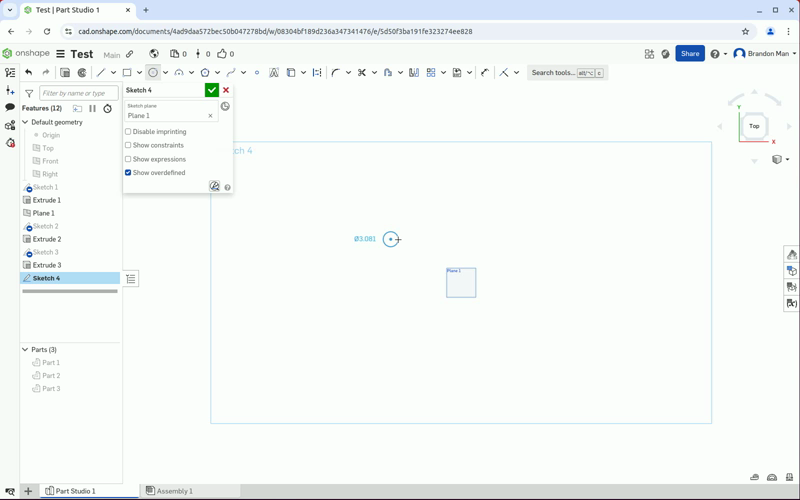
key(esc)
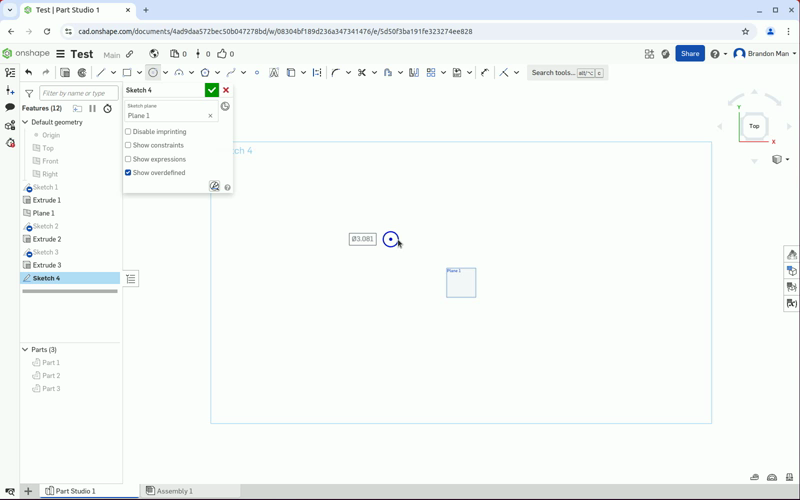
mouse_move(397, 237)
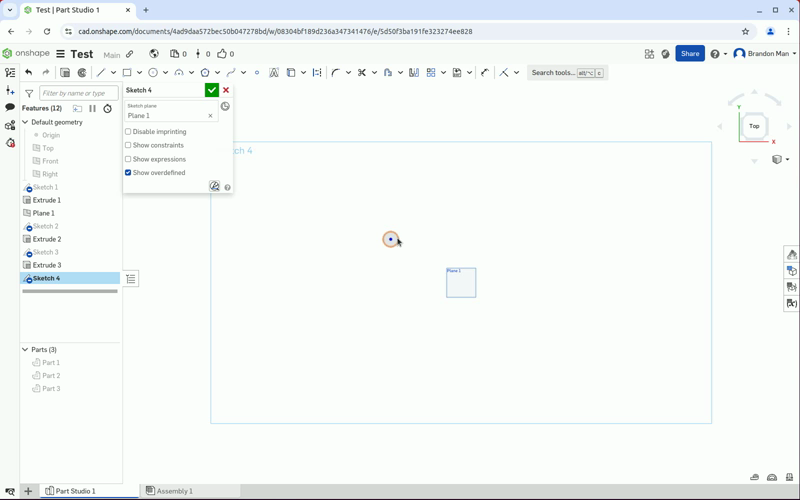
scroll(6)
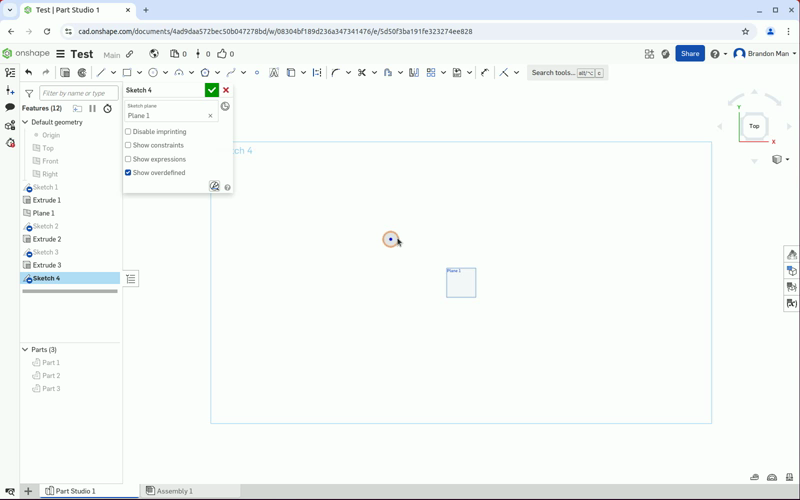
scroll(6)
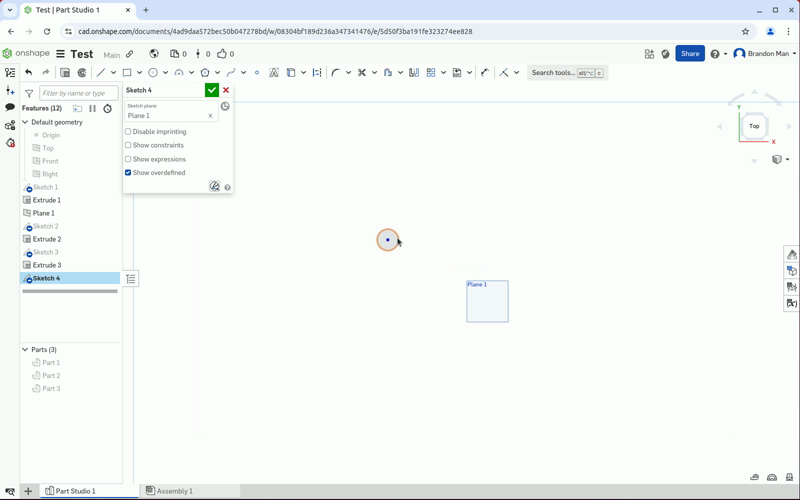
scroll(6)
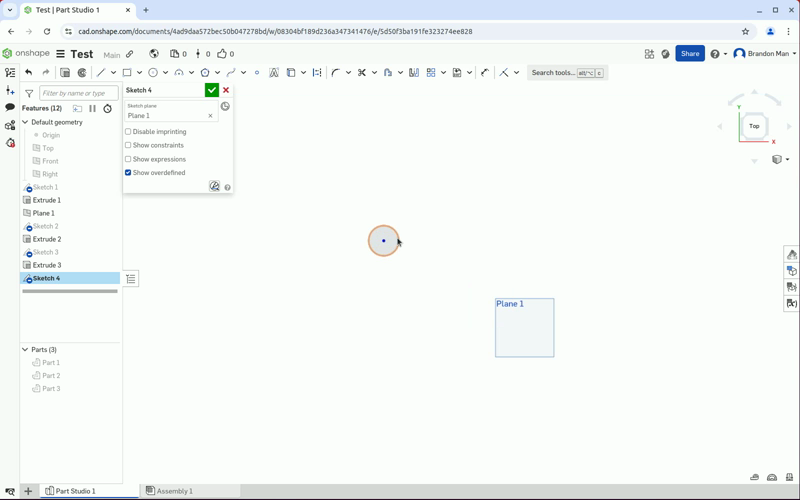
scroll(6)
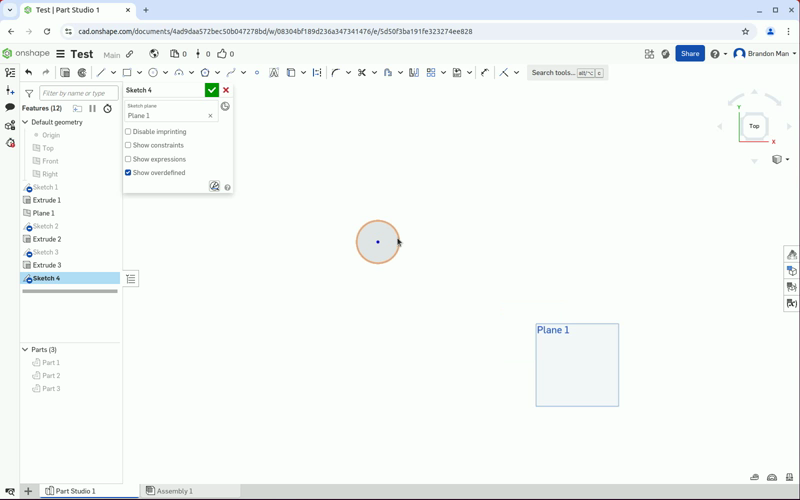
scroll(6)
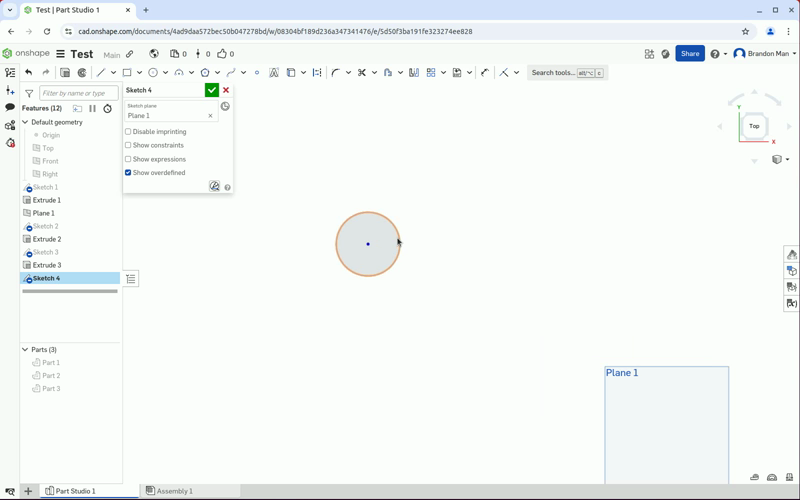
scroll(6)
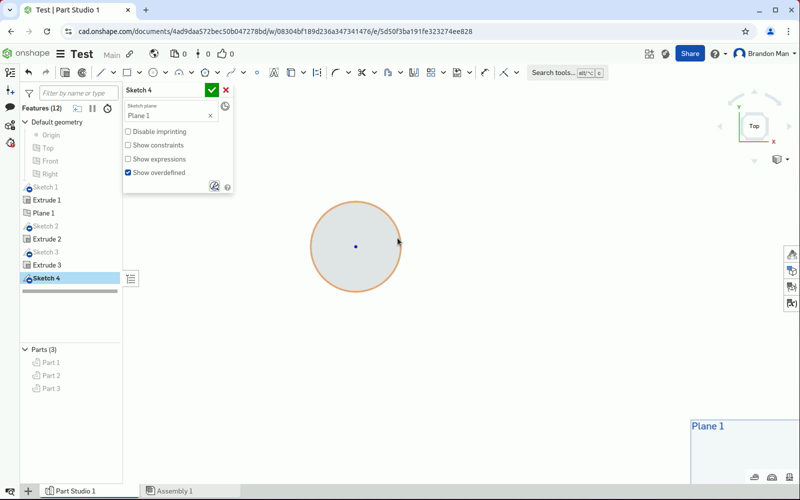
scroll(6)
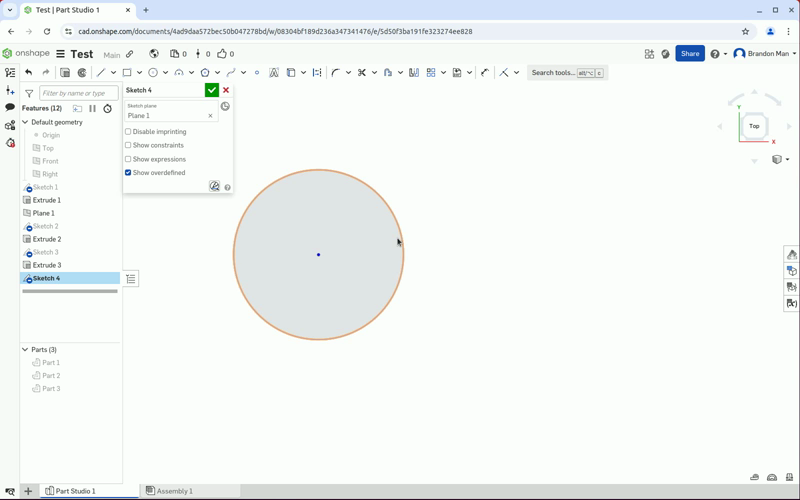
click(397, 237)
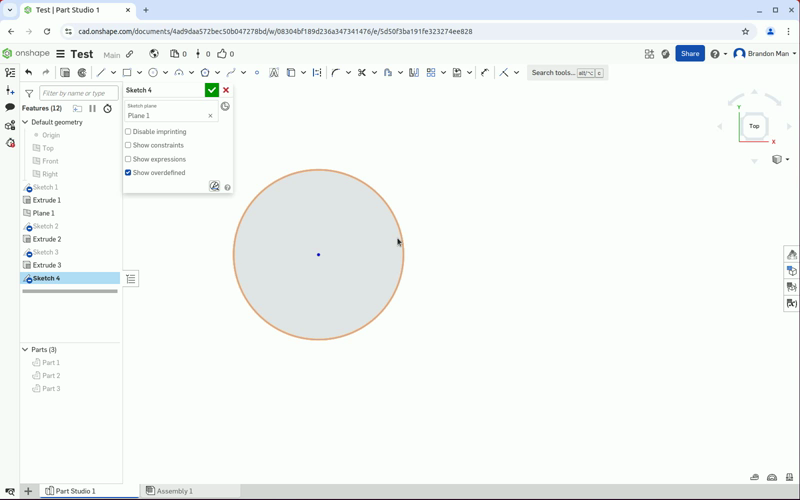
scroll(-6)
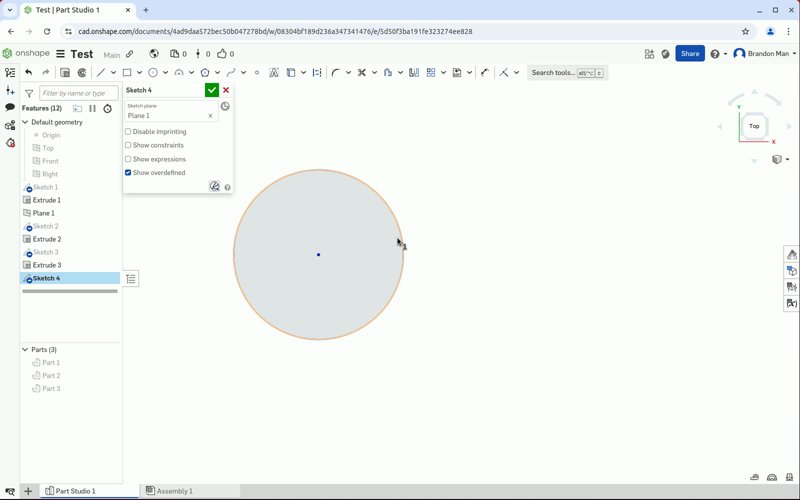
scroll(-6)
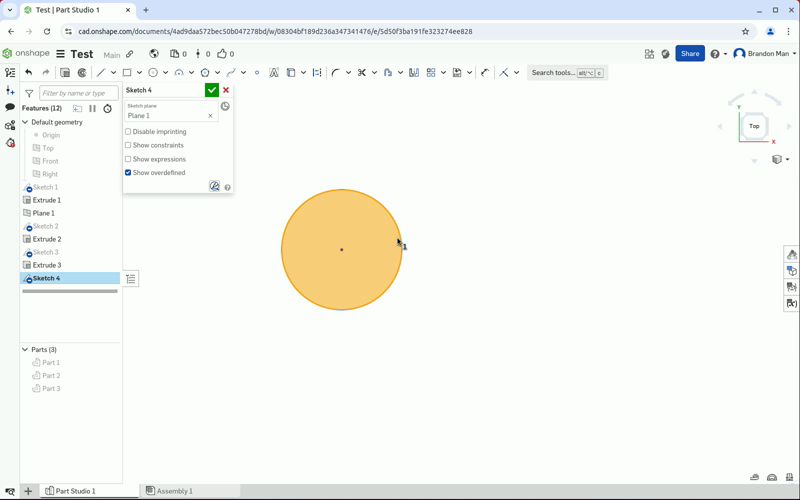
scroll(-6)
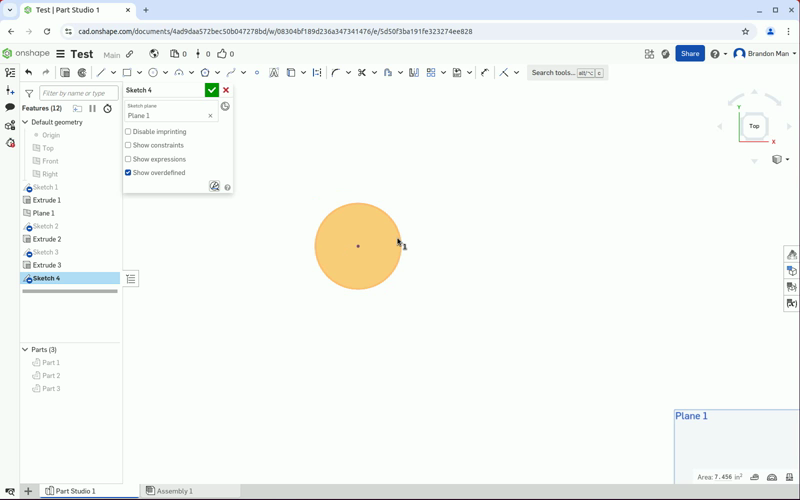
scroll(-6)
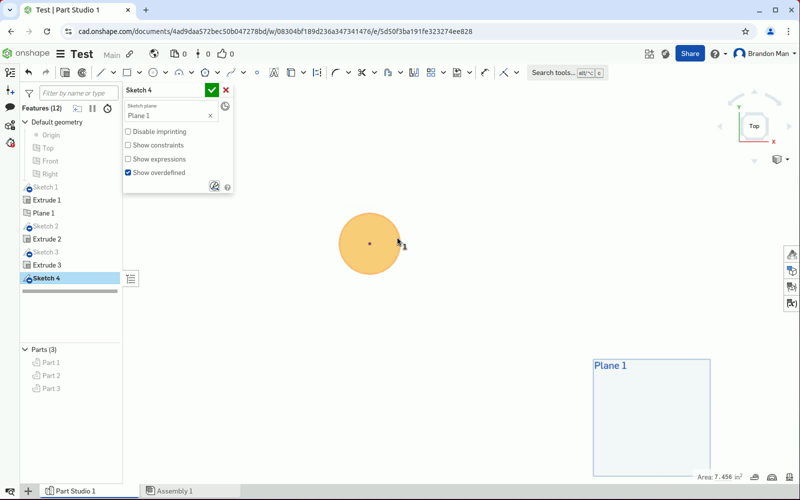
scroll(-6)
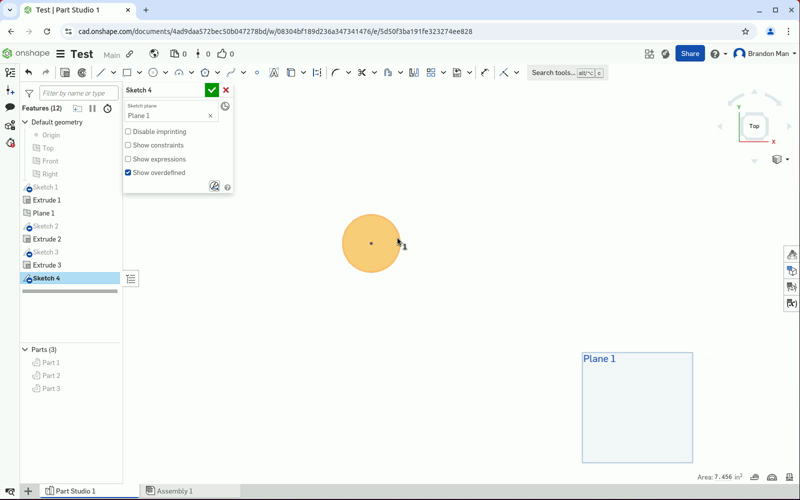
scroll(-6)
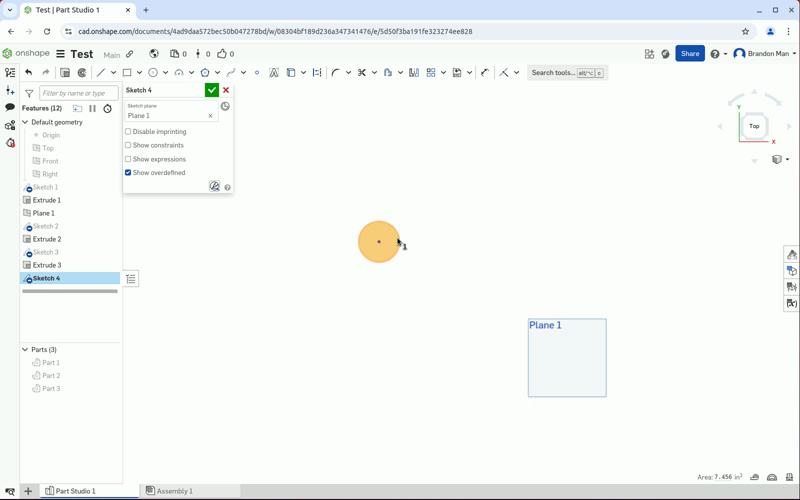
scroll(-6)
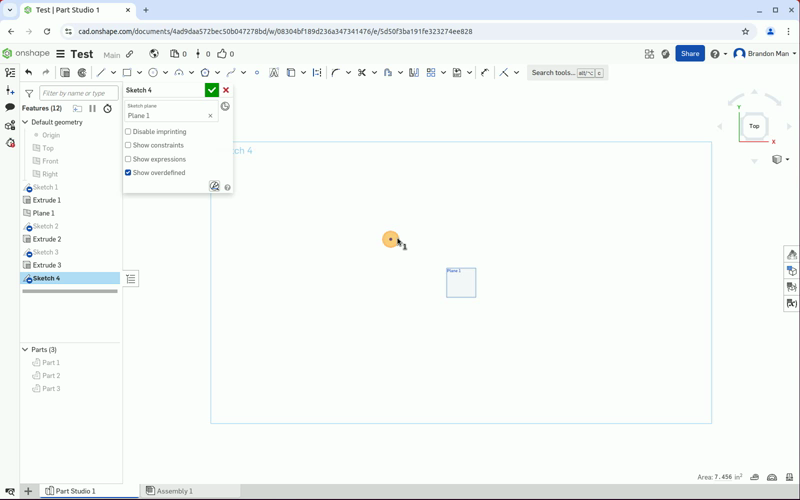
mouse_move(73, 352)
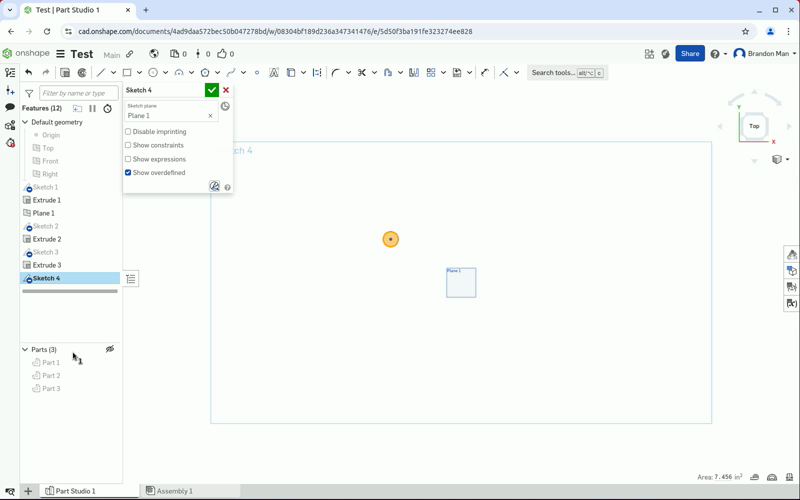
key(shift+y)
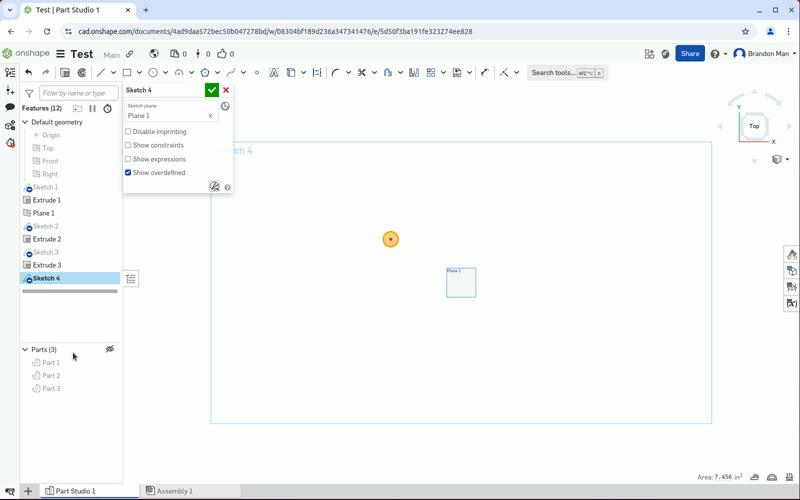
key(shift+e)
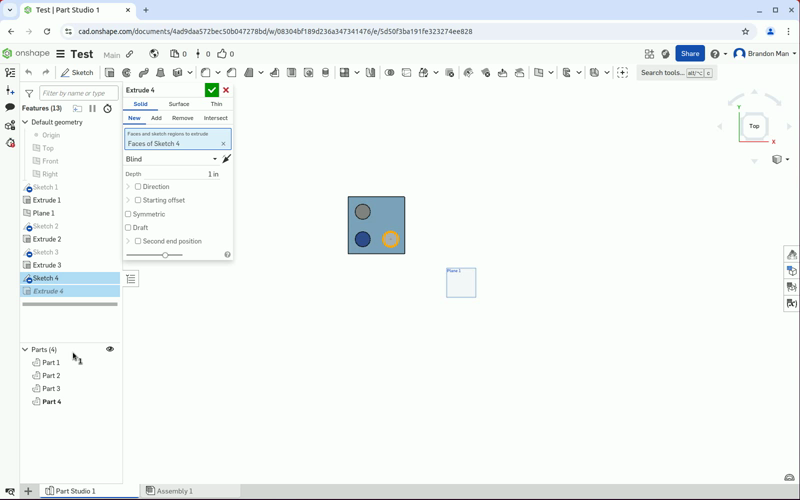
mouse_move(143, 106)
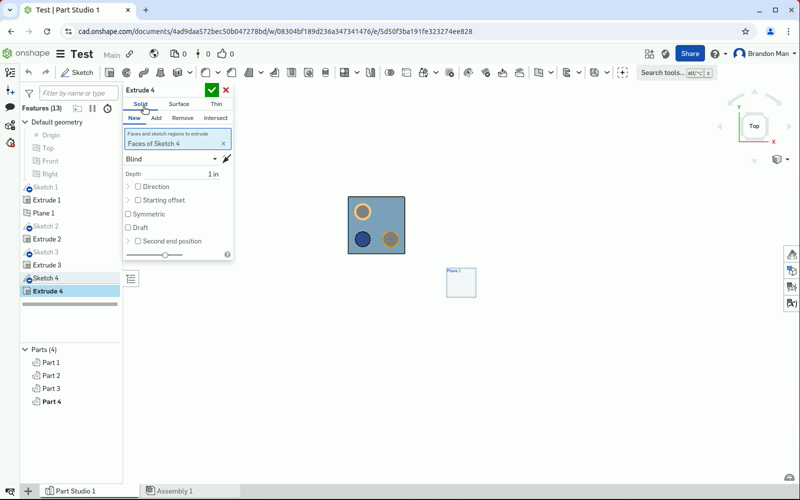
click(143, 106)
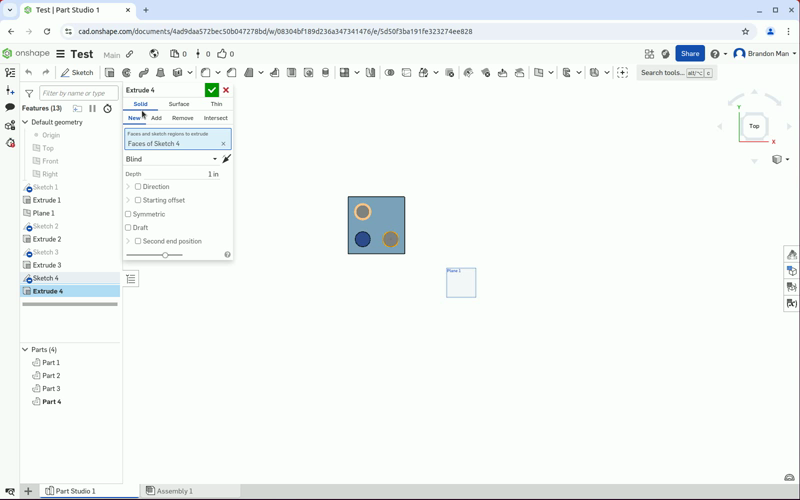
mouse_move(137, 120)
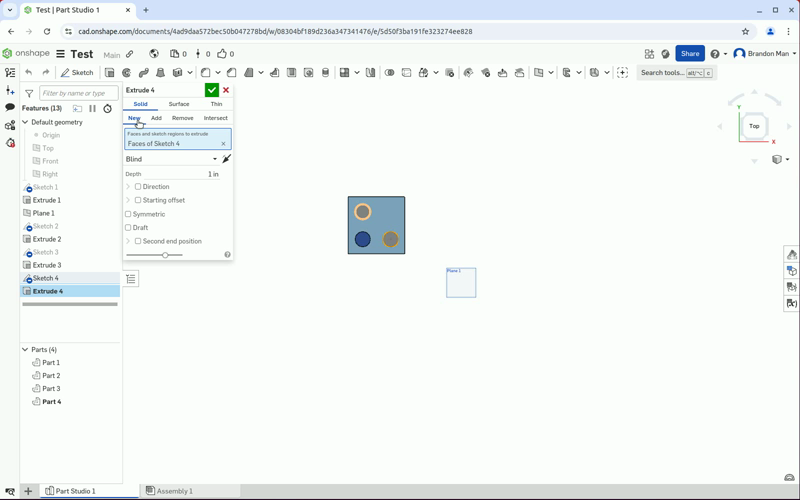
click(137, 120)
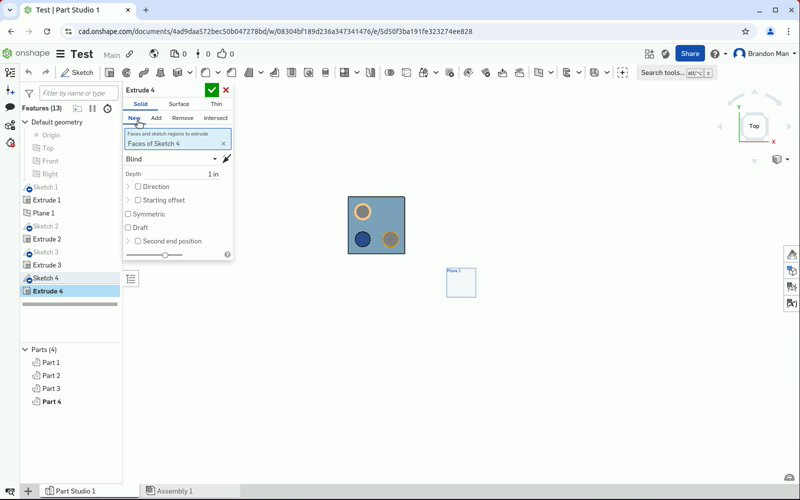
key(tab, 4)
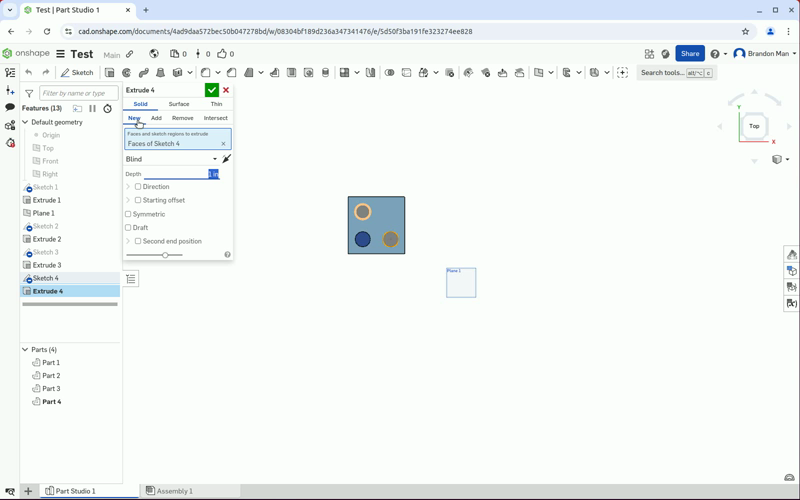
text(1.204)
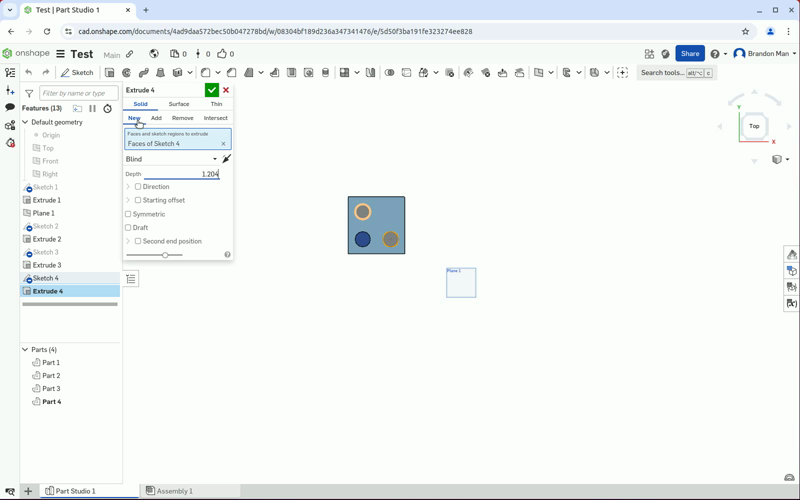
key(enter)
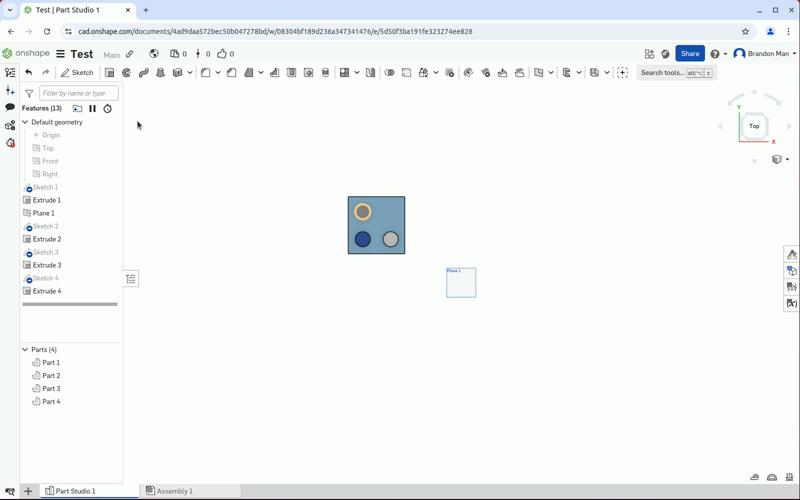
key(shift+h)
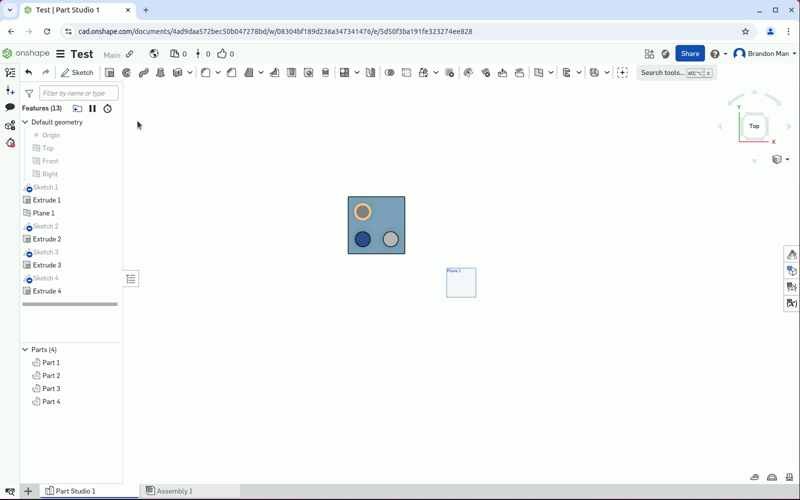
key(shift+h)
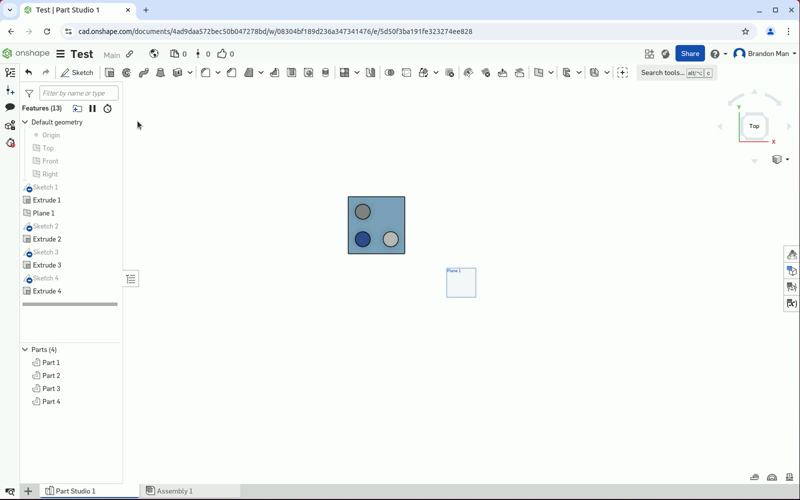
mouse_move(73, 189)
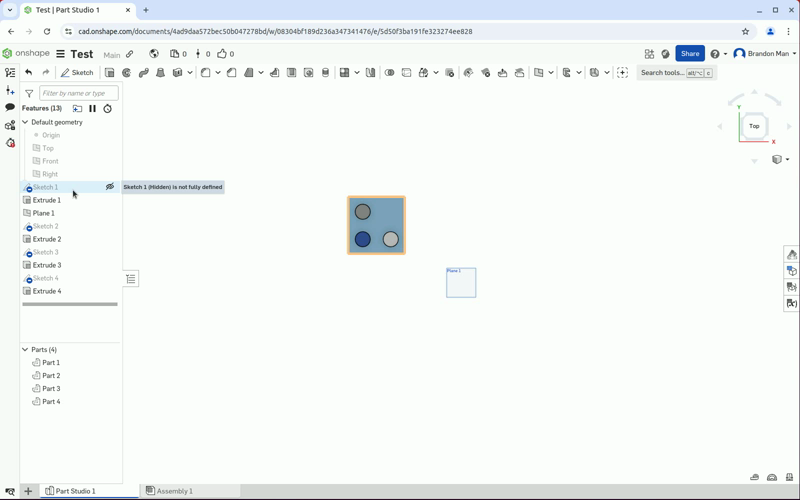
click(73, 189)
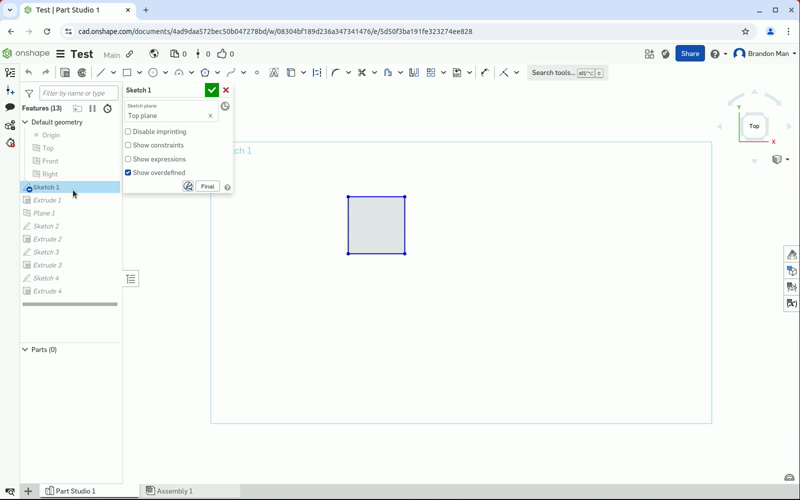
mouse_move(229, 92)
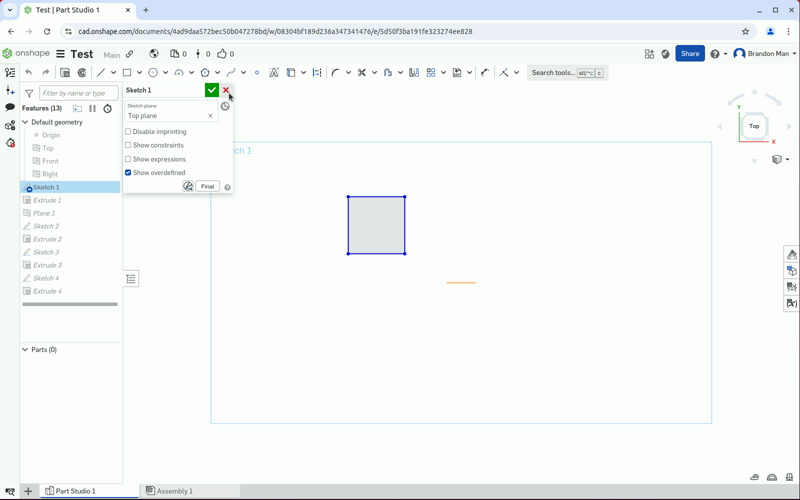
click(229, 92)
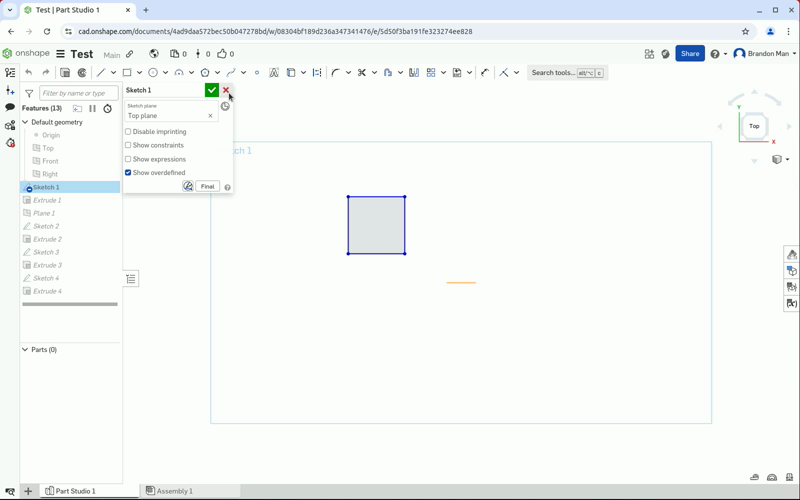
key(shift+s)
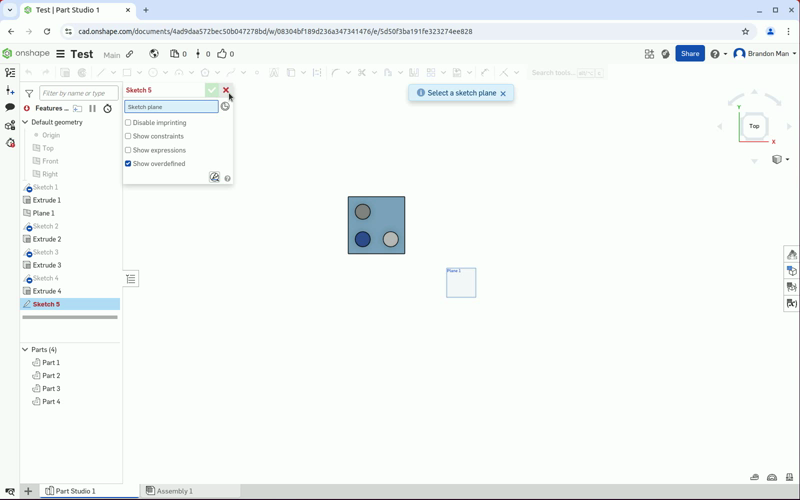
mouse_move(73, 215)
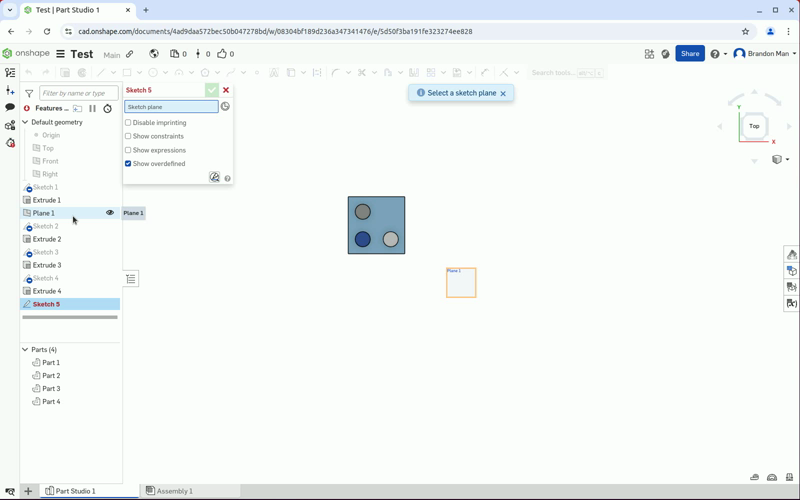
click(73, 215)
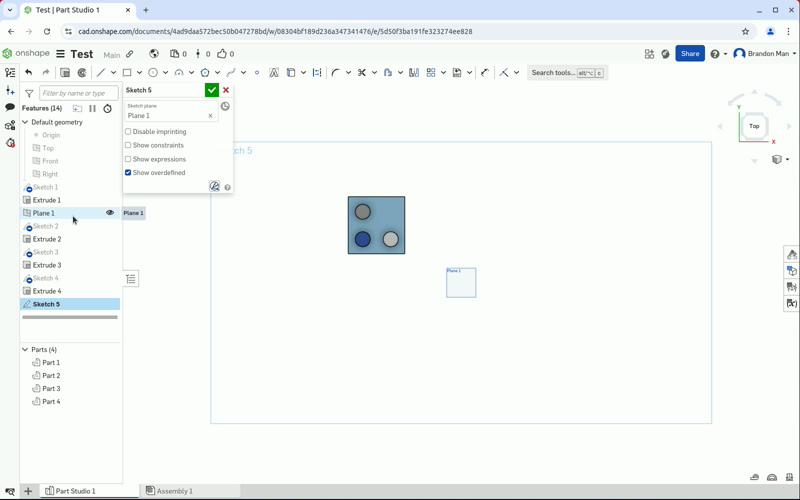
mouse_move(73, 352)
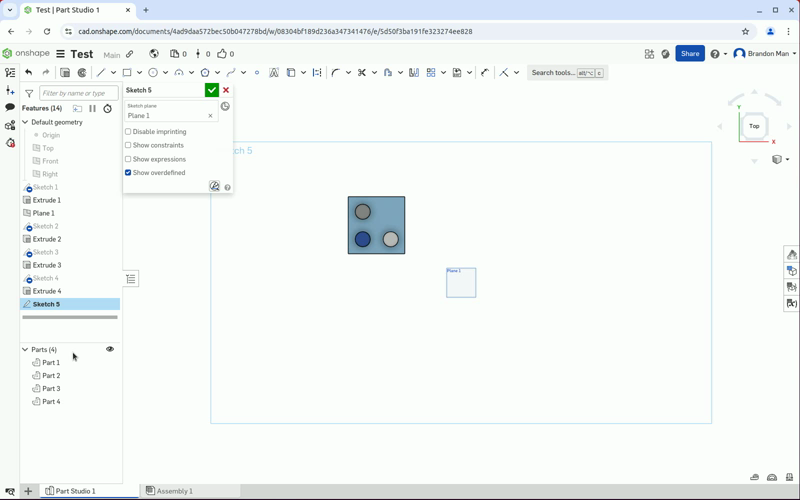
key(y)
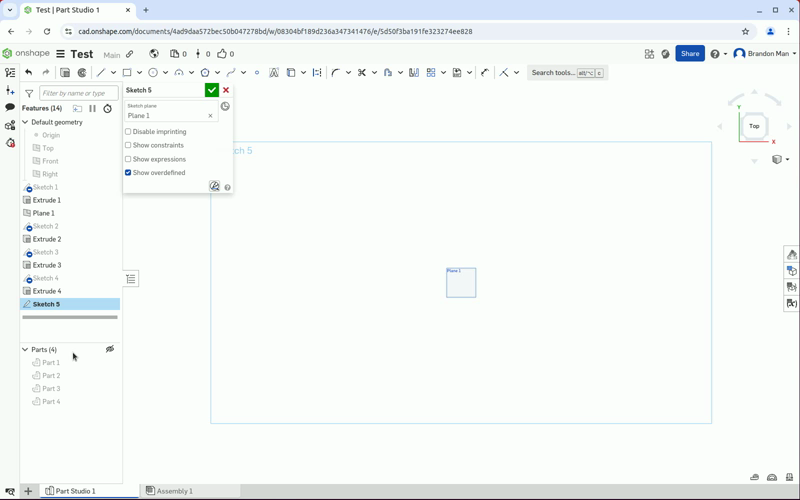
key(c)
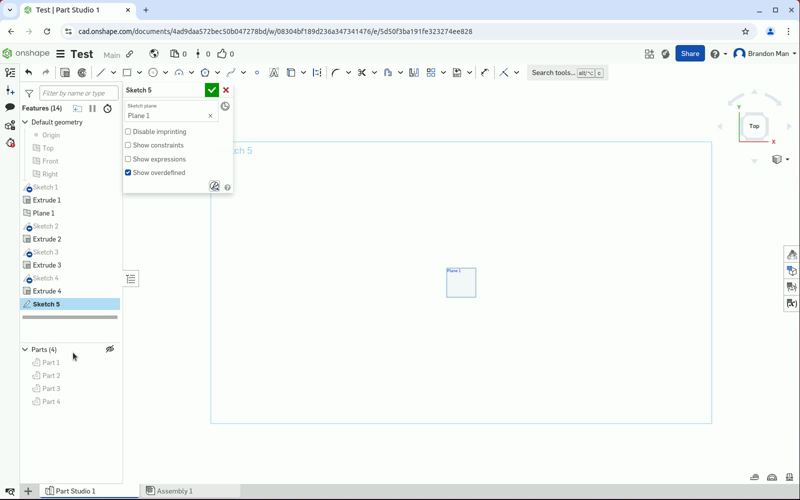
key_down(shift)
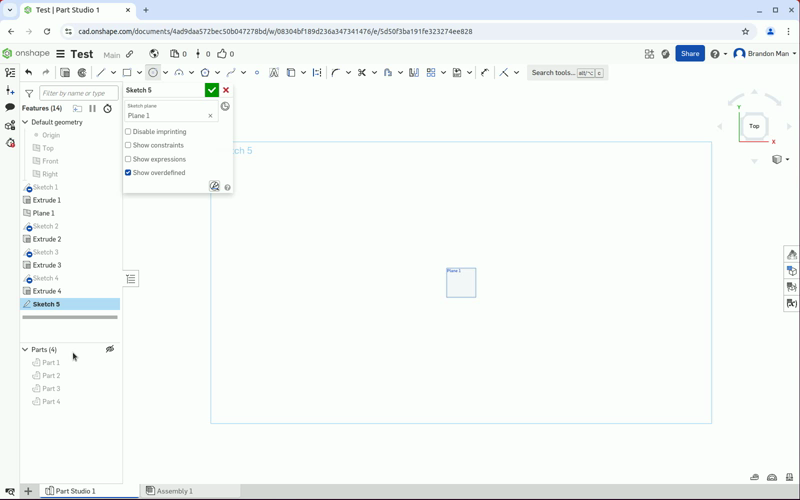
mouse_move(390, 211)
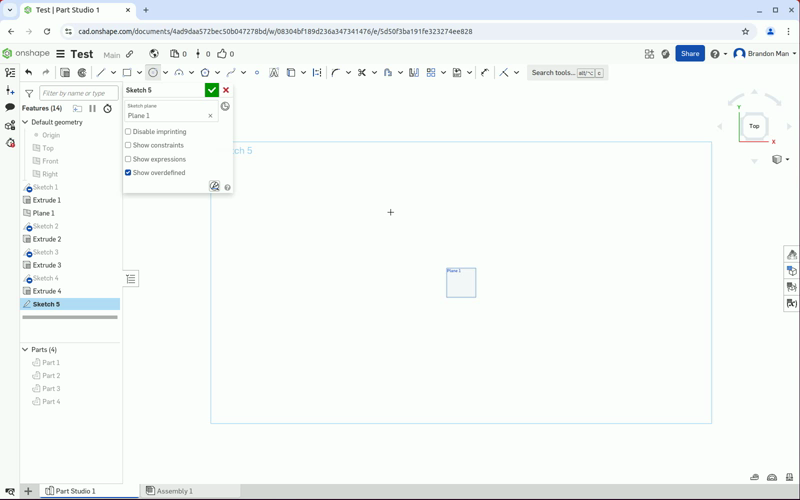
click(390, 211)
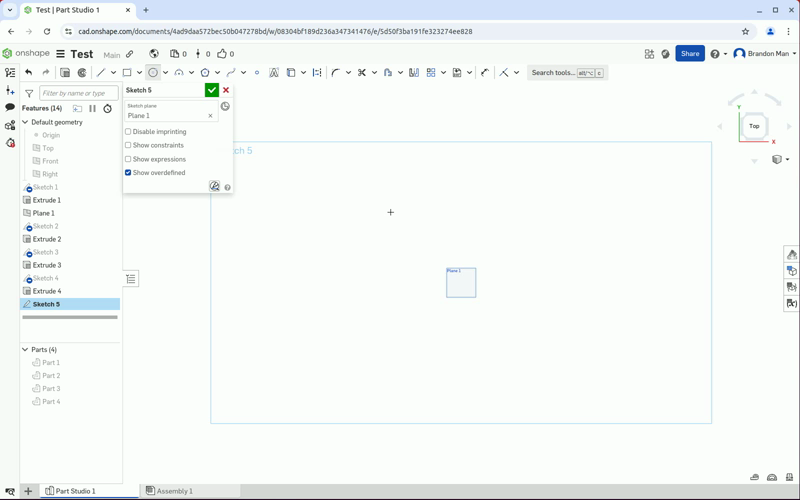
key_up(shift)
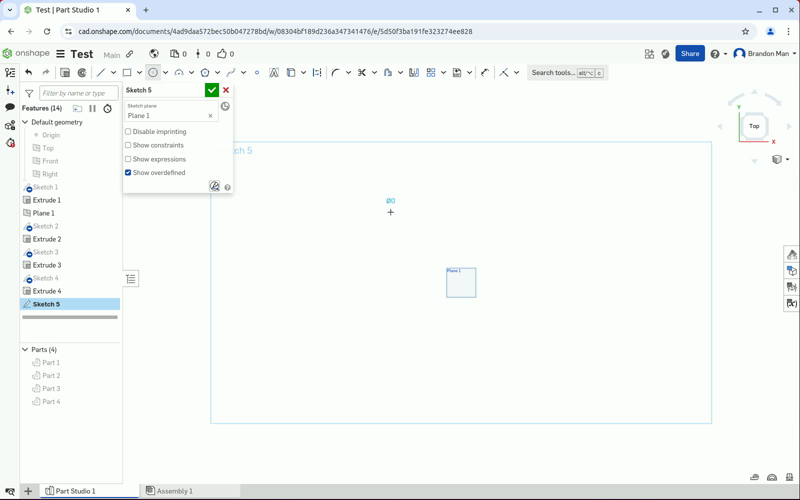
mouse_move(398, 211)
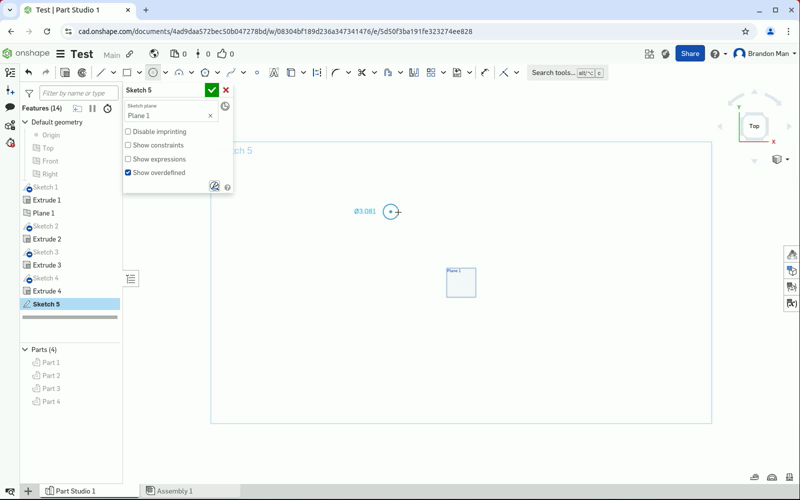
click(398, 211)
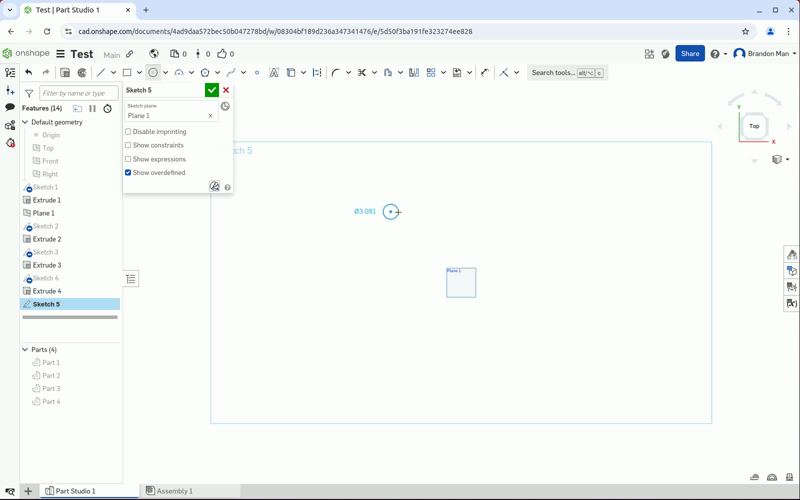
key(esc)
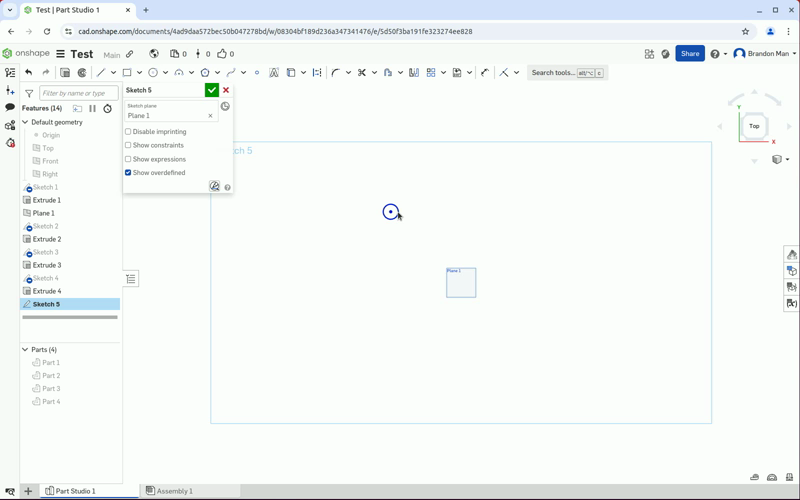
mouse_move(389, 207)
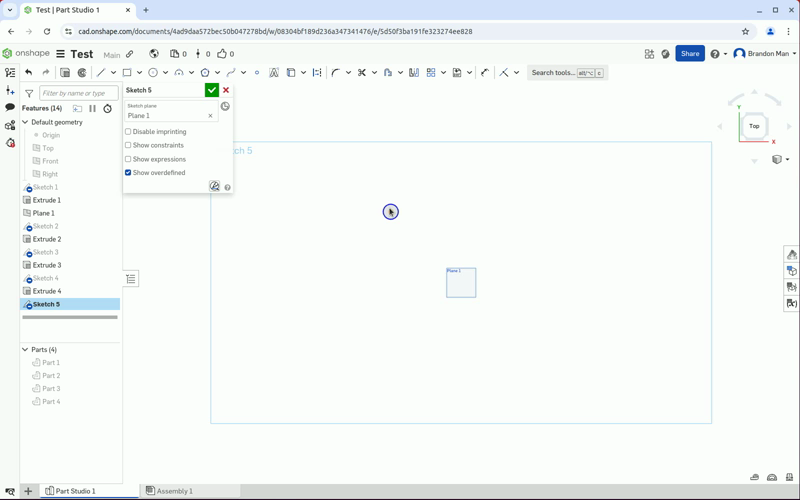
scroll(6)
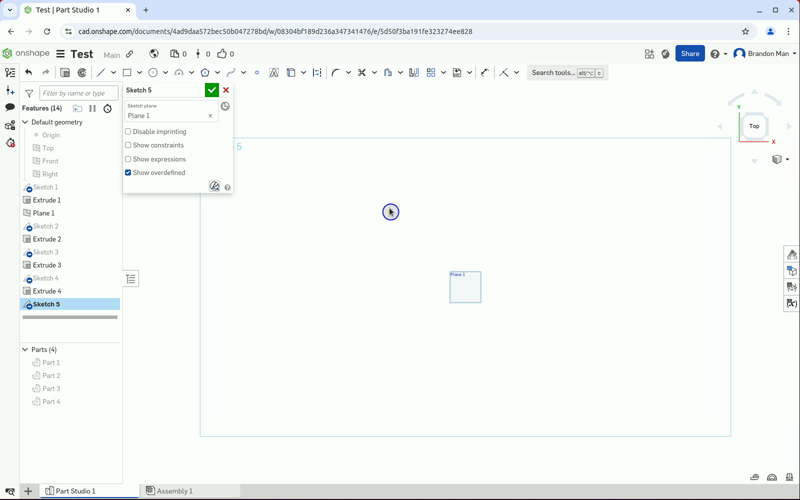
scroll(6)
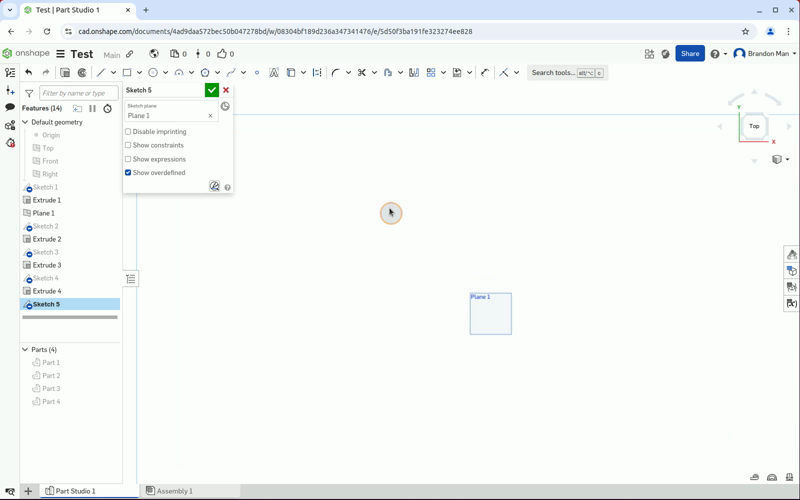
scroll(6)
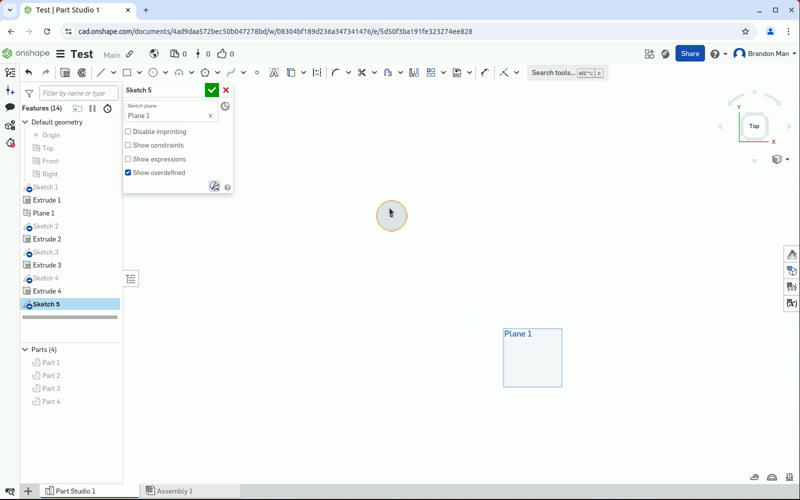
scroll(6)
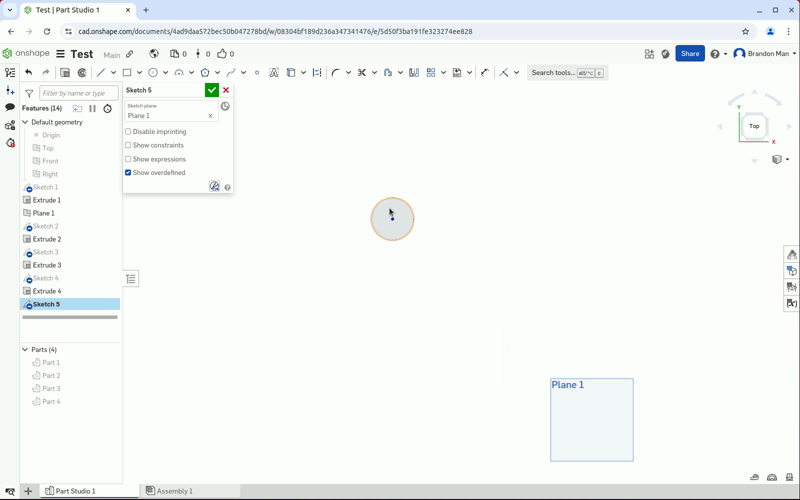
scroll(6)
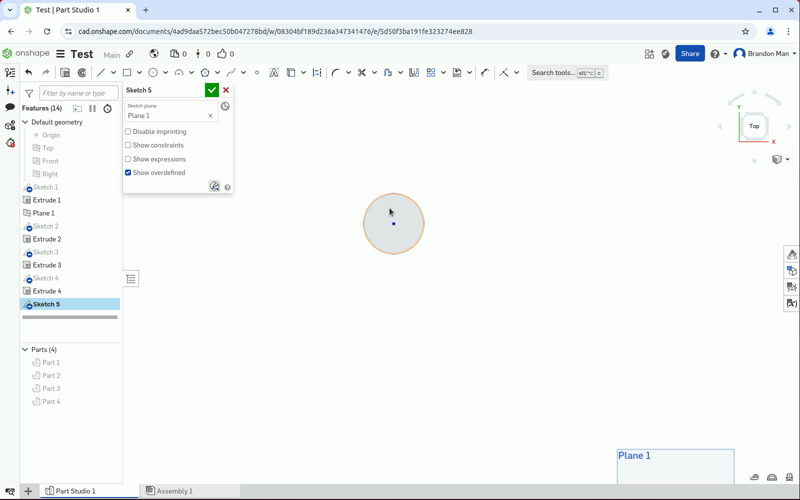
scroll(6)
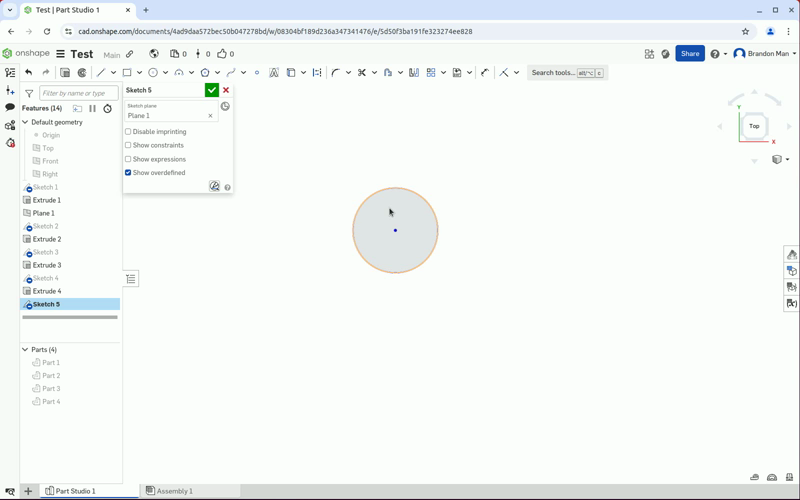
scroll(6)
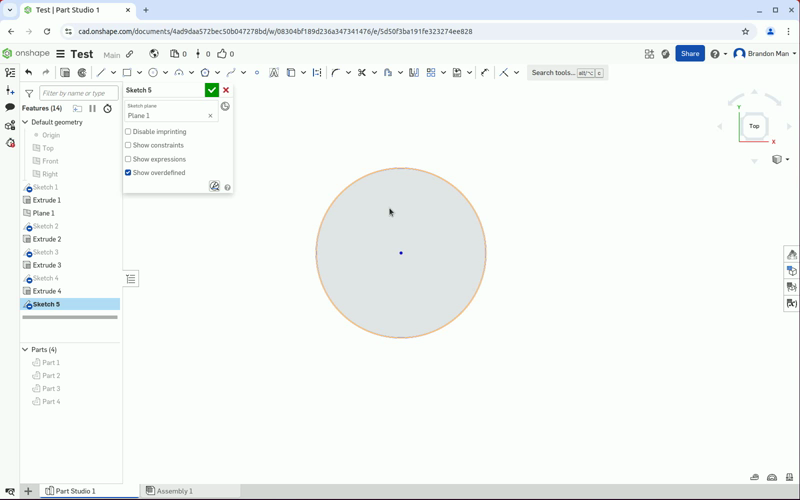
click(389, 207)
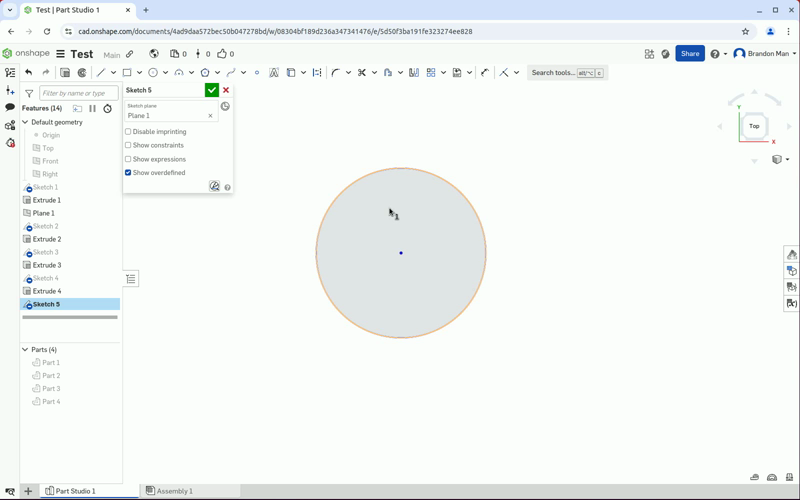
scroll(-6)
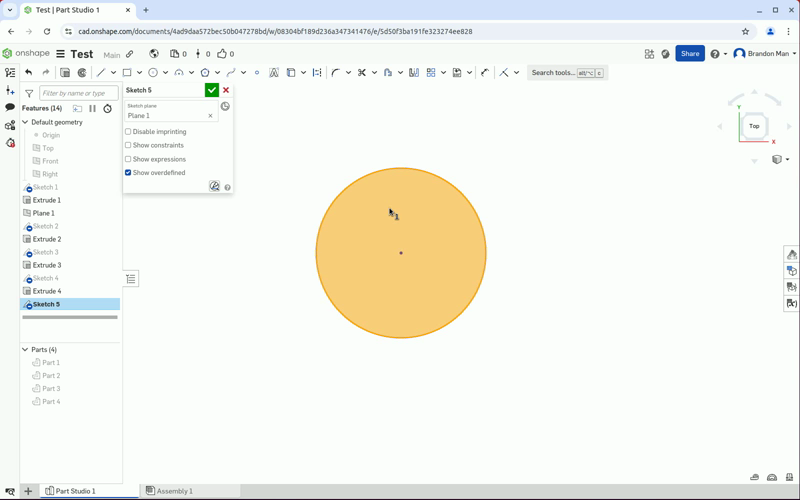
scroll(-6)
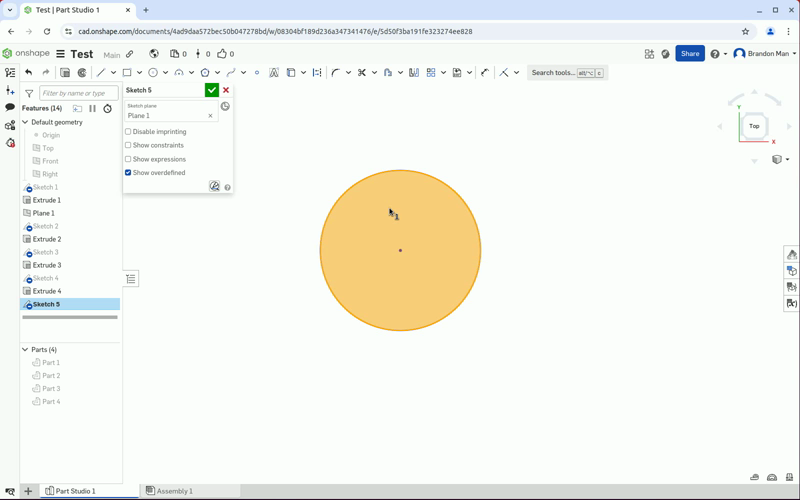
scroll(-6)
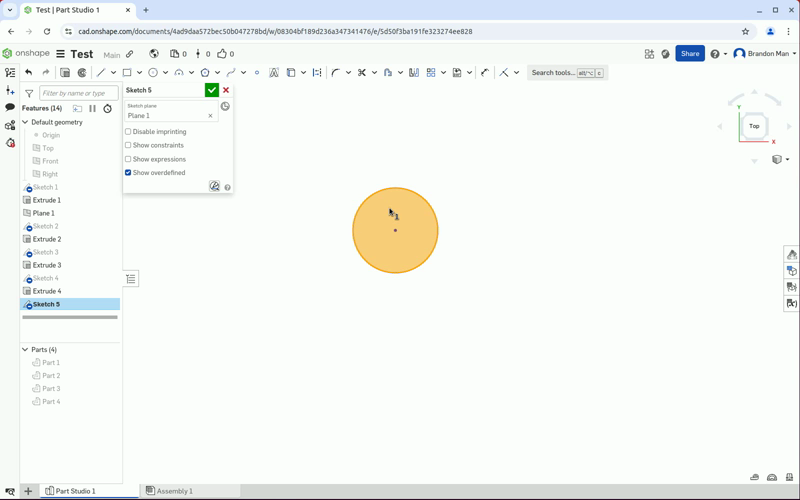
scroll(-6)
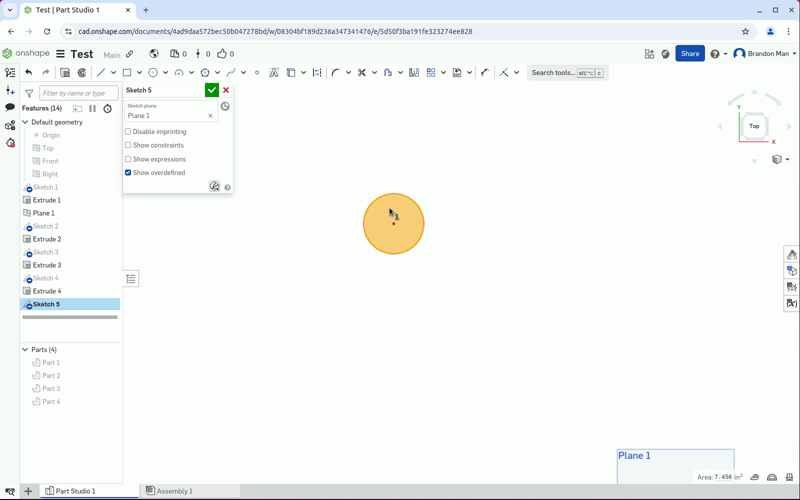
scroll(-6)
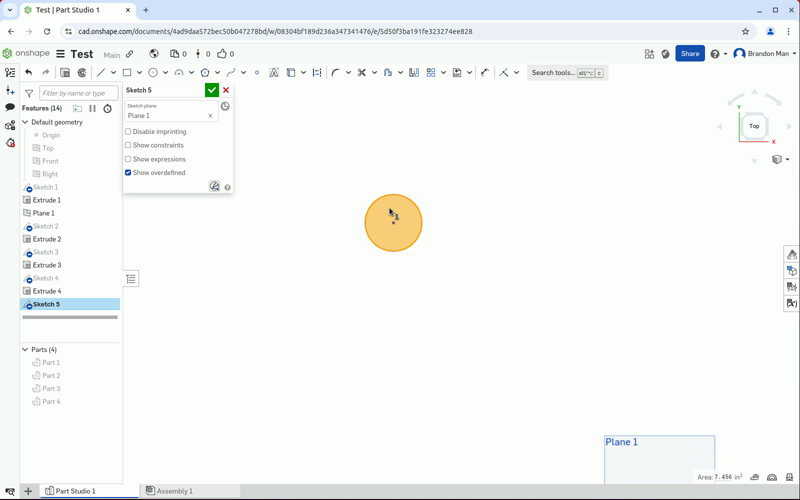
scroll(-6)
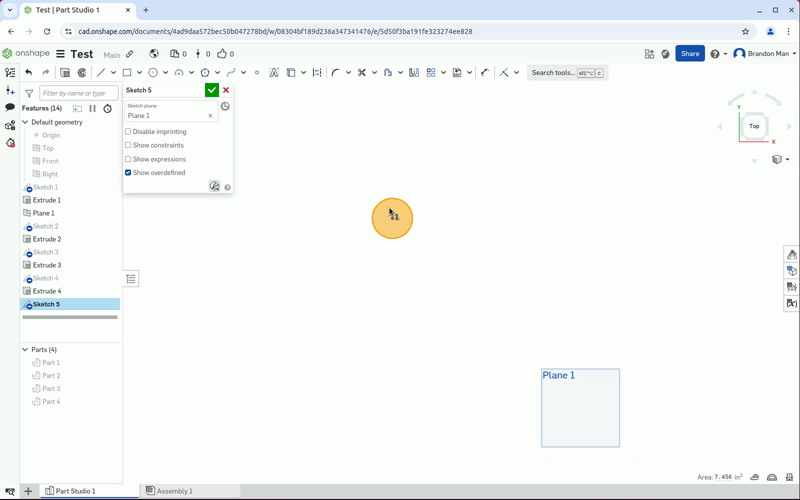
scroll(-6)
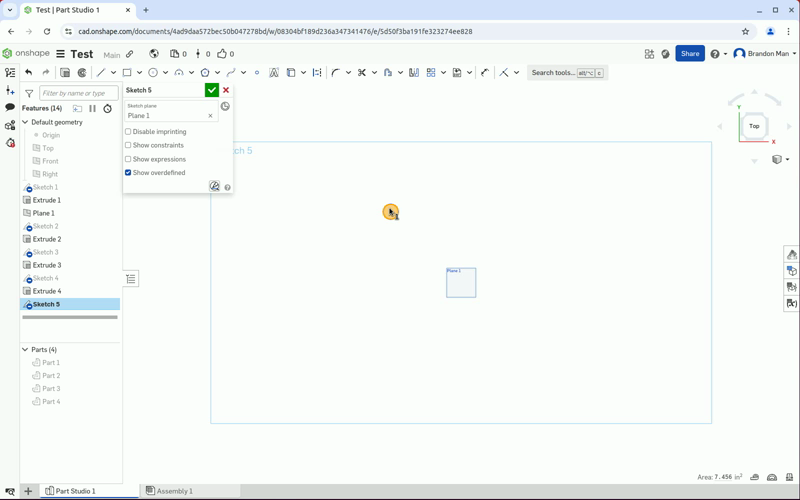
mouse_move(73, 352)
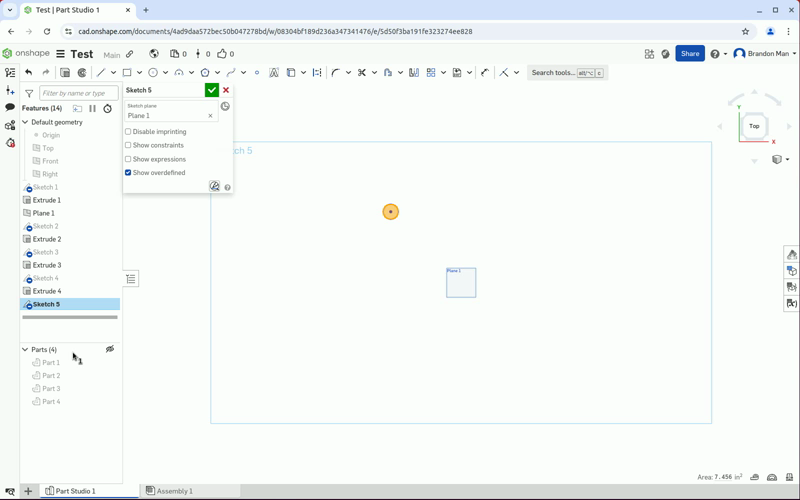
key(shift+y)
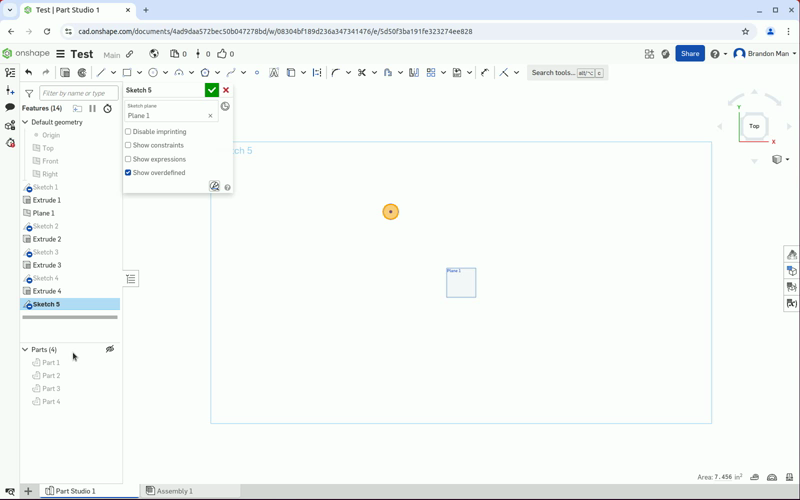
key(shift+e)
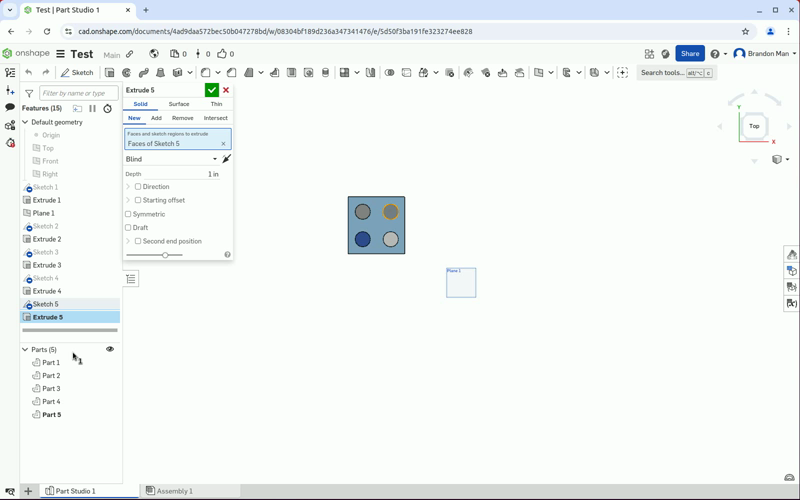
mouse_move(143, 106)
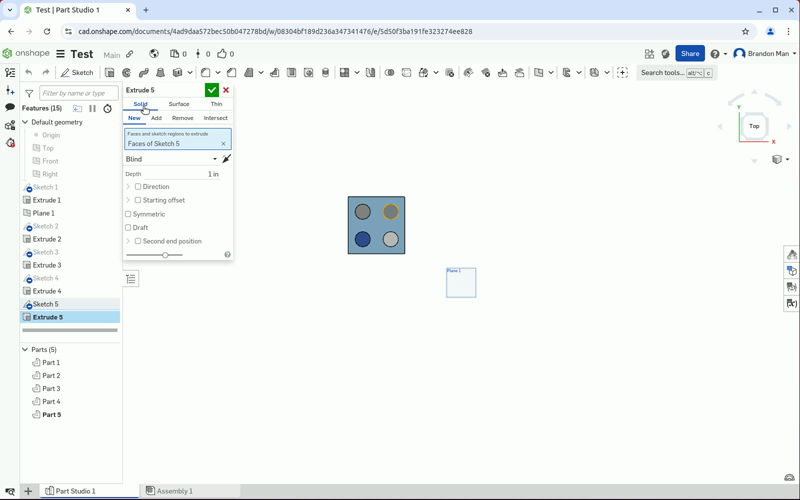
click(143, 106)
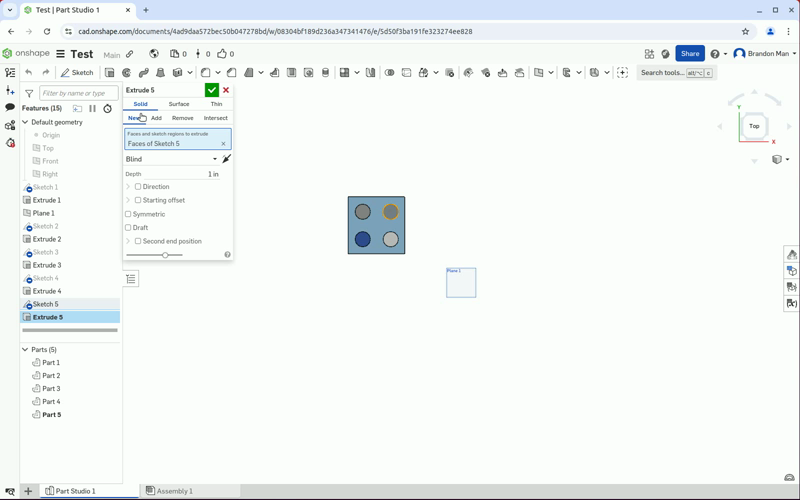
mouse_move(137, 120)
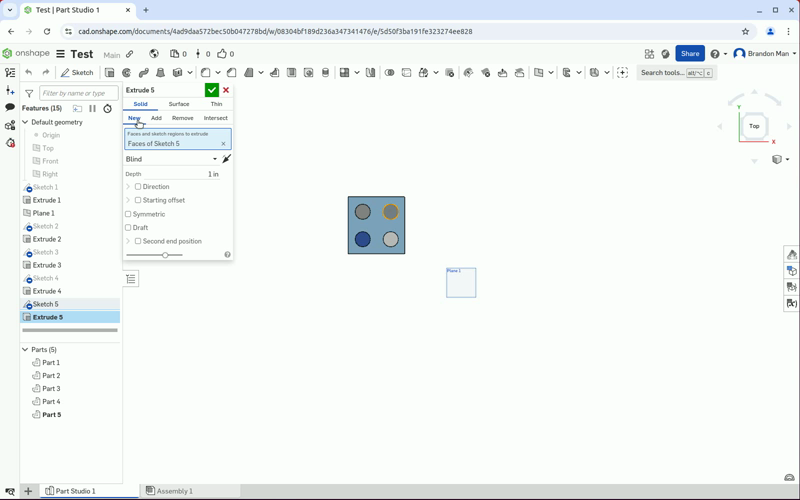
click(137, 120)
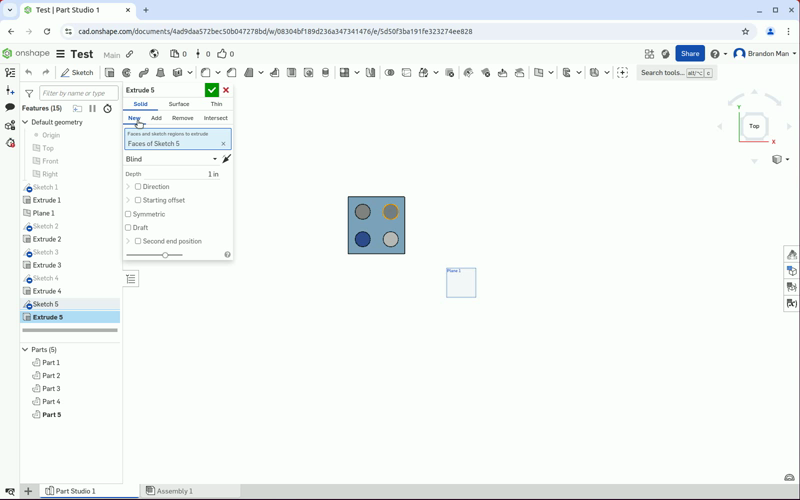
key(tab, 4)
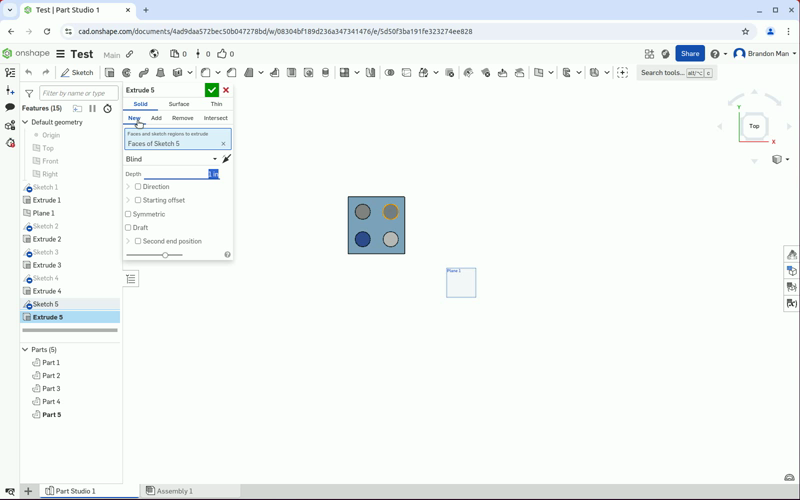
text(1.204)
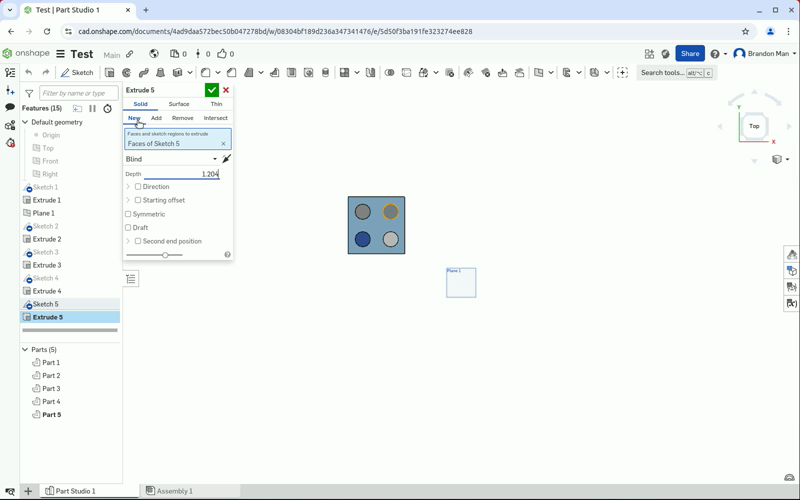
key(enter)
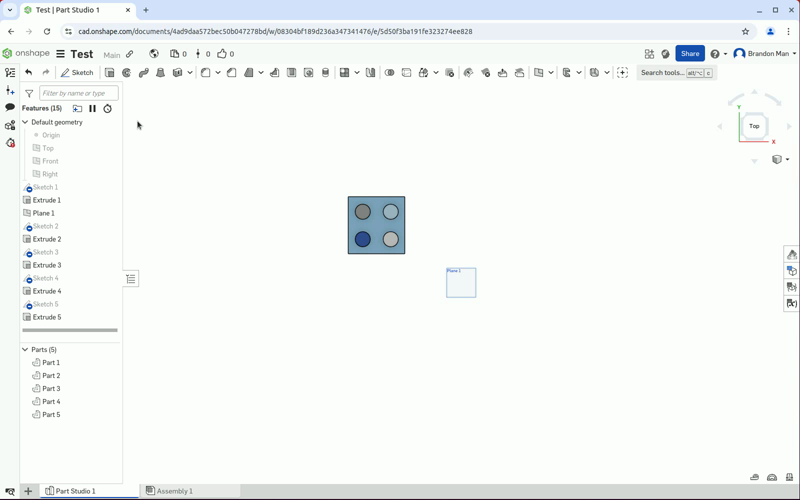
key(shift+h)
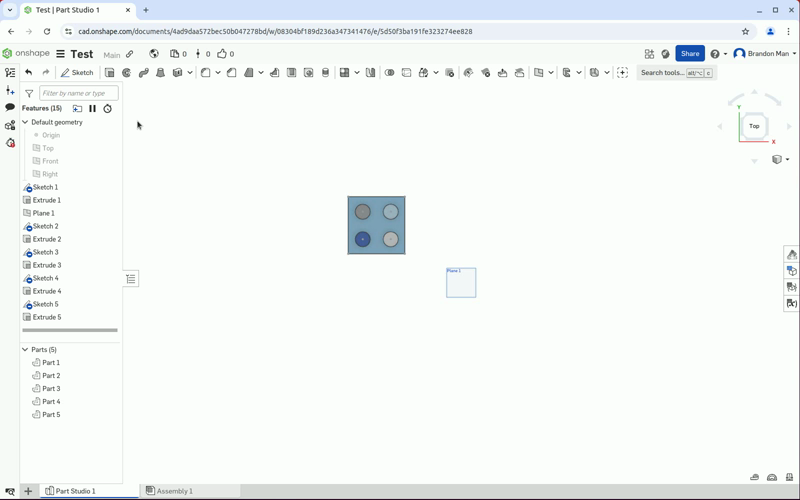
key(shift+h)
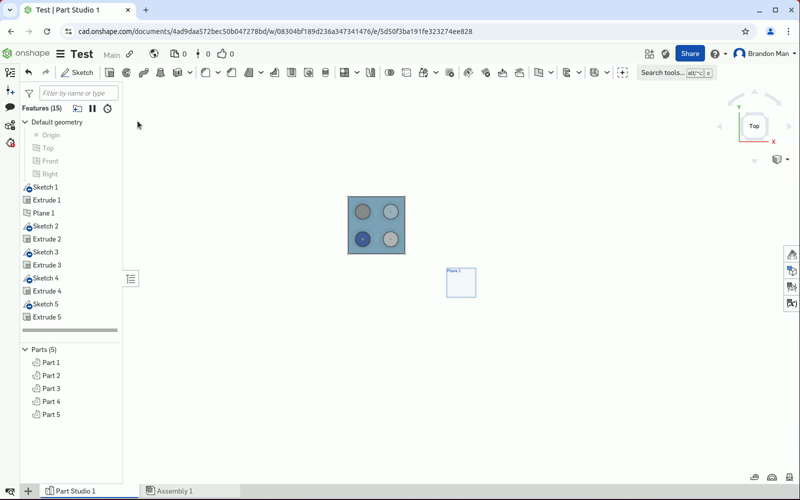
key(shift+7)
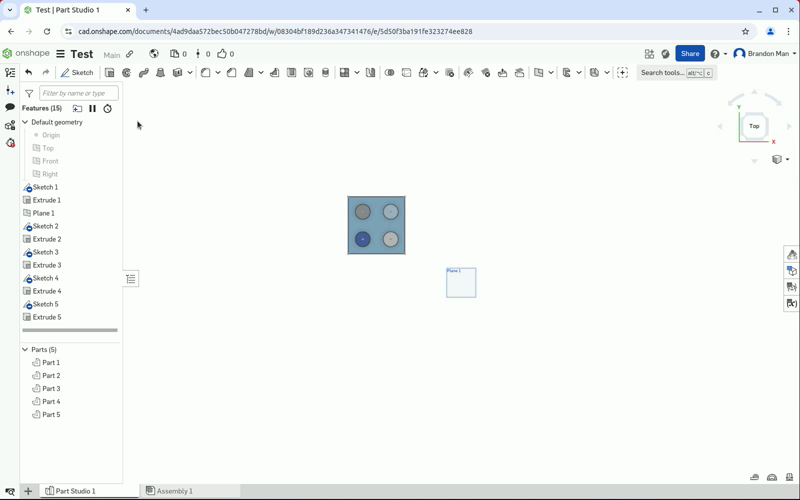
key(up, 3)
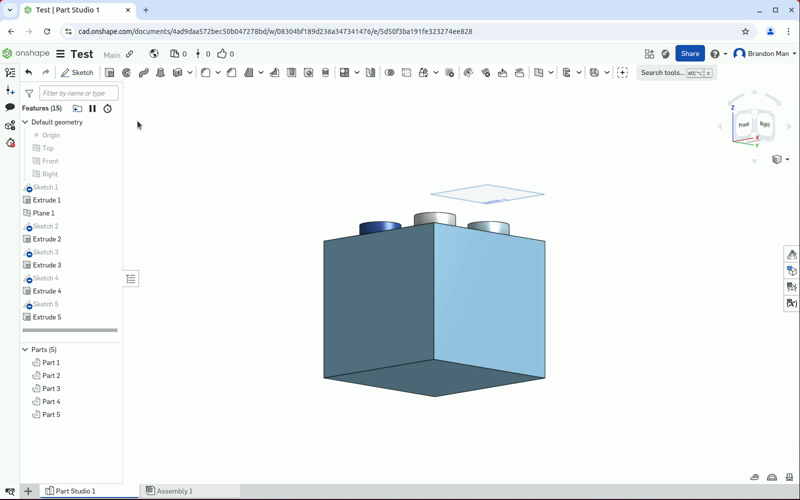
key(left, 3)
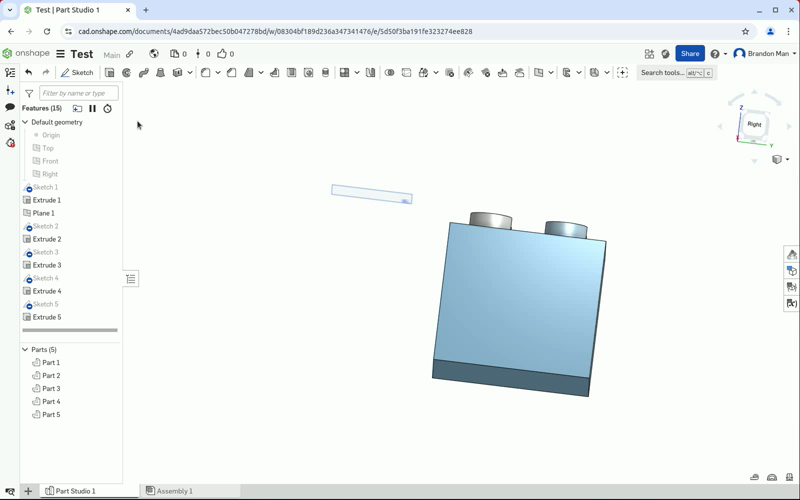
key(right, 3)
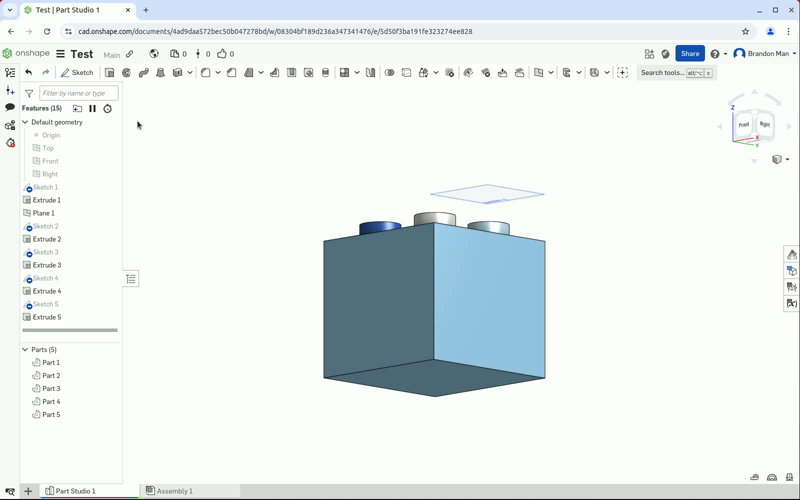
key(down, 3)
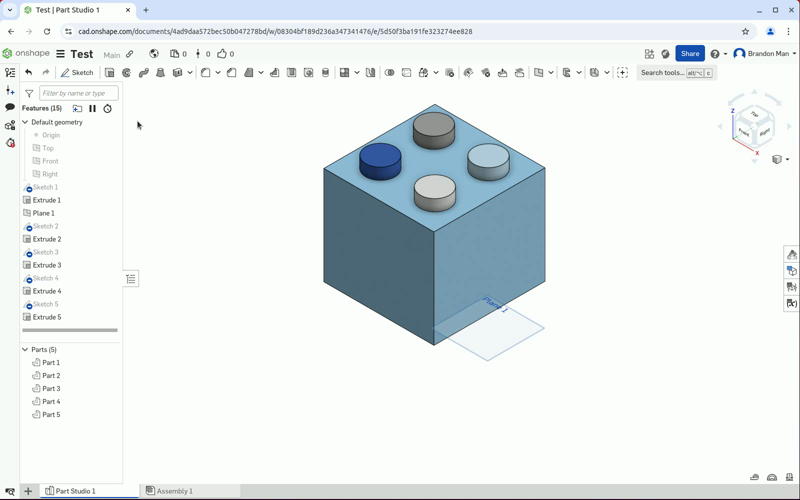
mouse_move(73, 189)
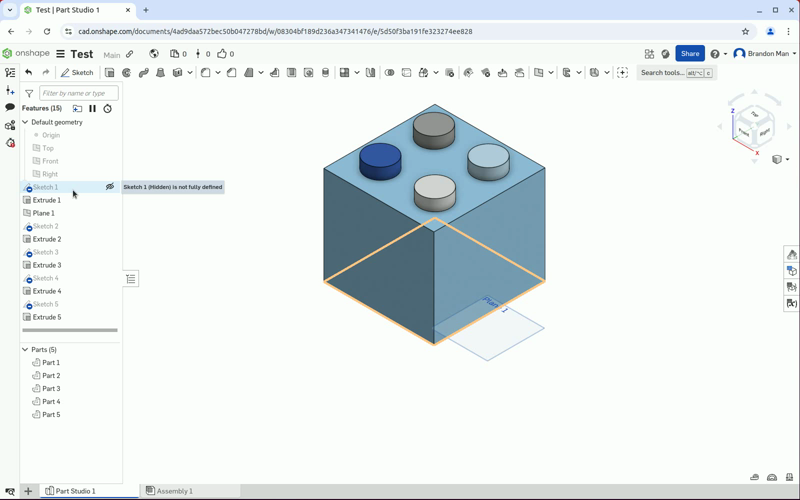
click(73, 189)